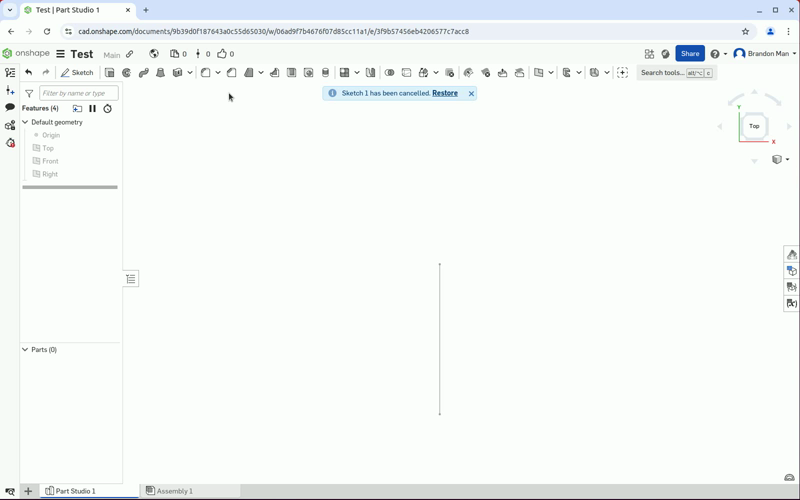
key(shift+h)
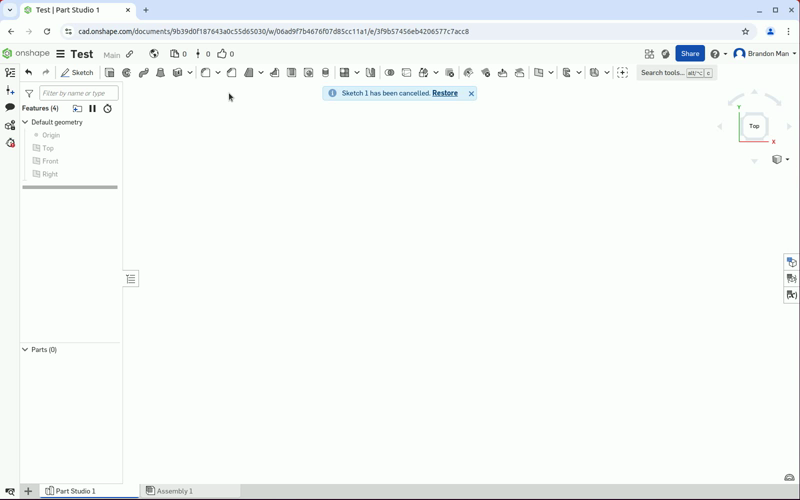
key(shift+s)
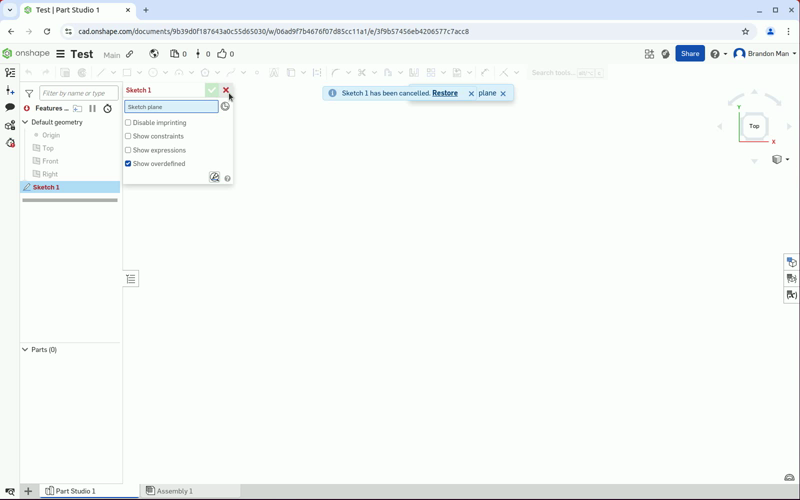
mouse_move(73, 150)
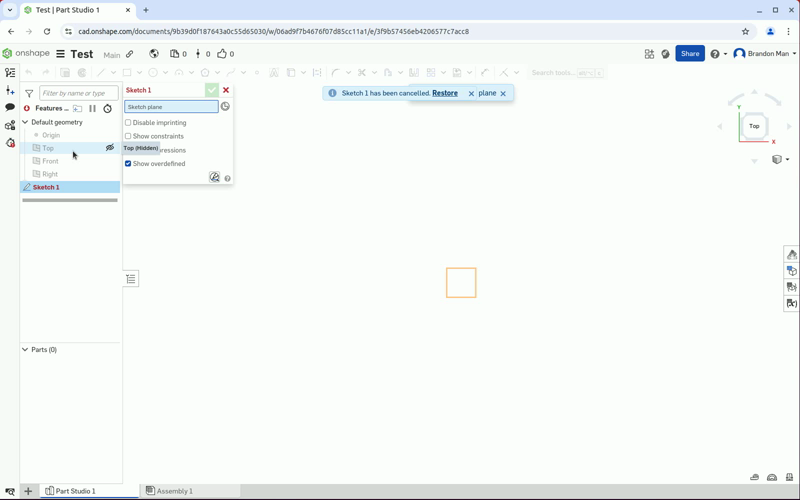
click(73, 150)
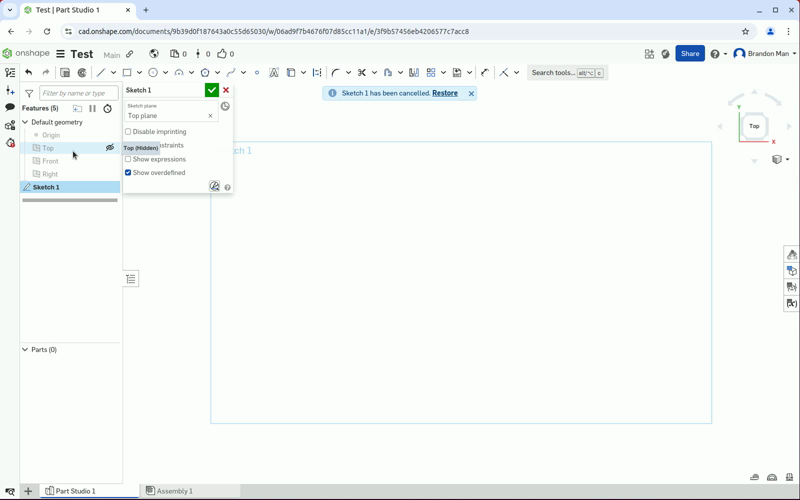
mouse_move(73, 352)
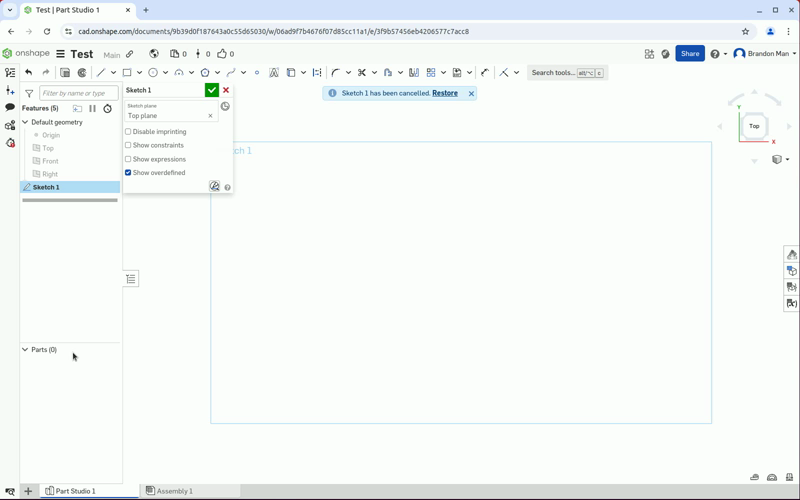
key(y)
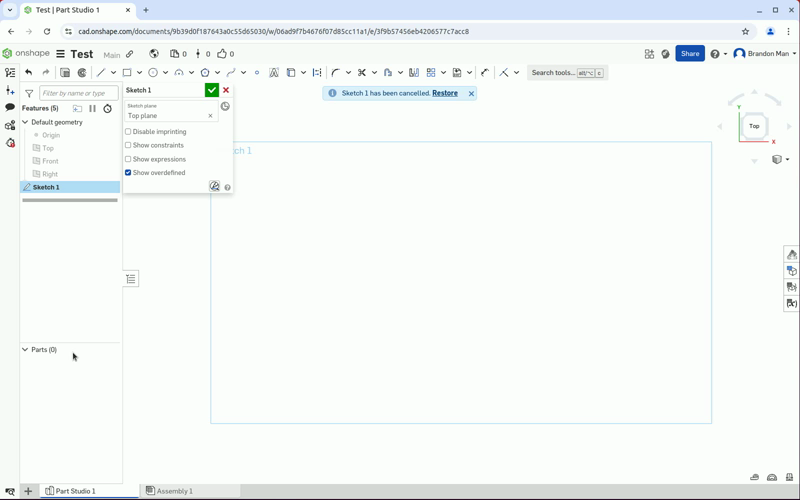
key(l)
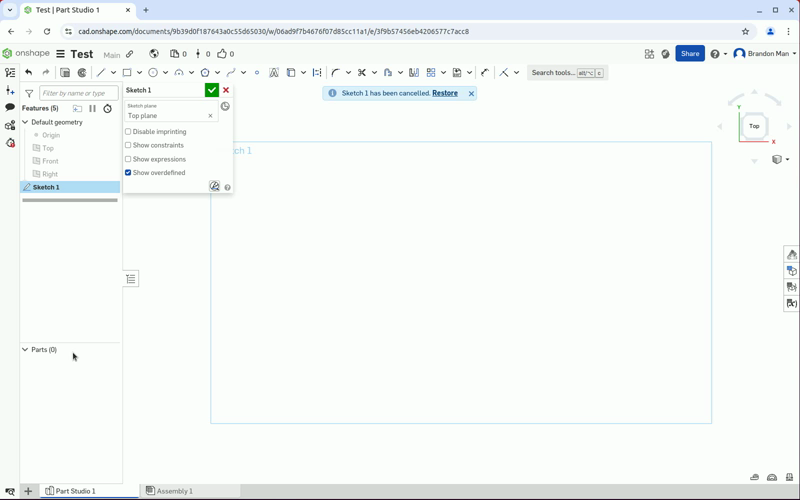
key_down(shift)
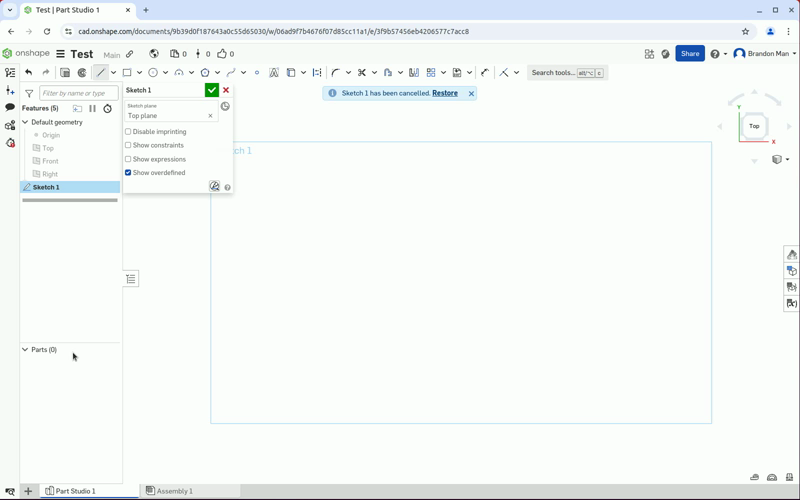
mouse_move(348, 282)
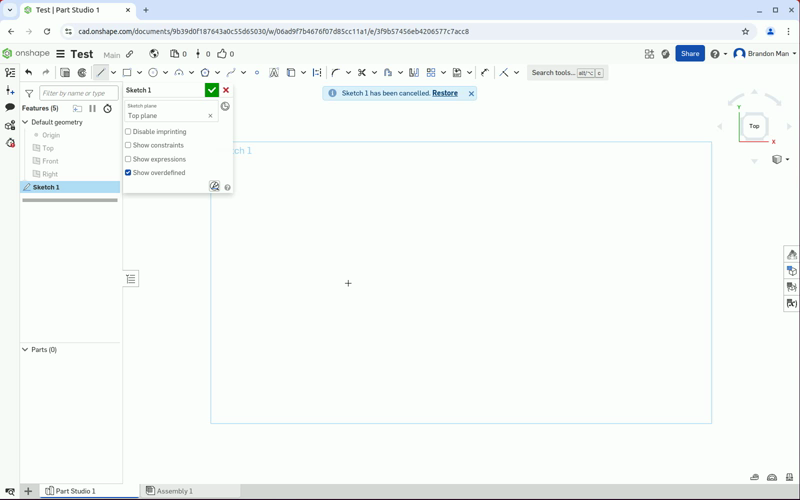
click(348, 282)
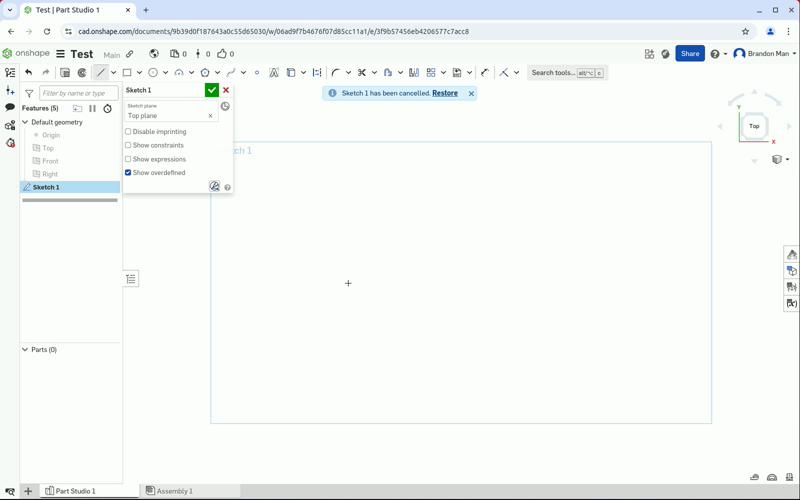
key_up(shift)
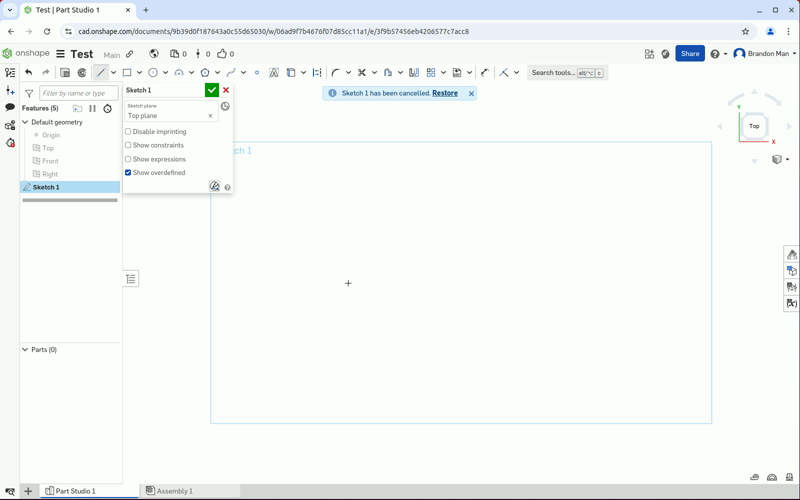
key_down(shift)
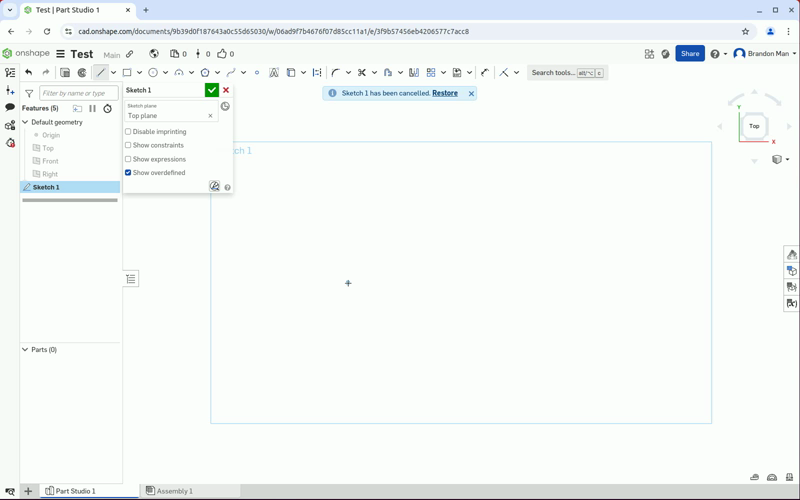
mouse_move(572, 282)
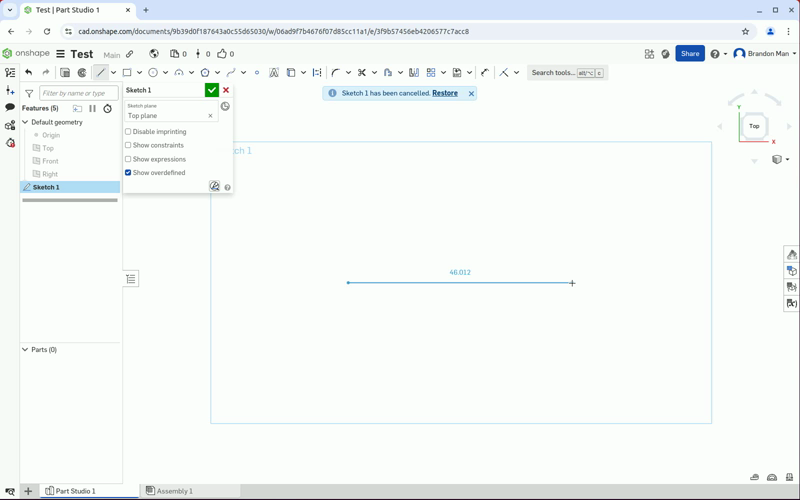
click(572, 282)
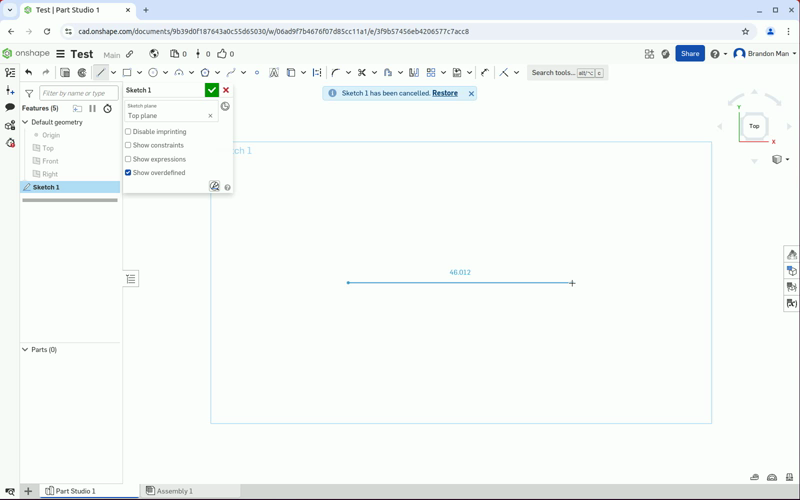
key_up(shift)
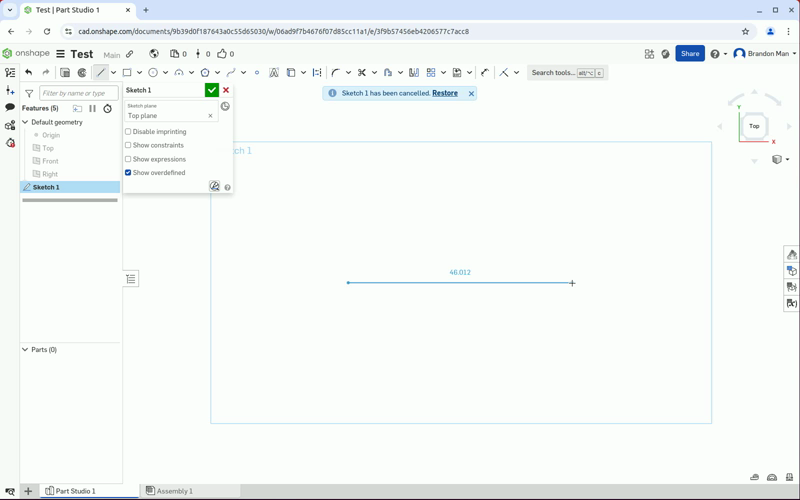
key_down(shift)
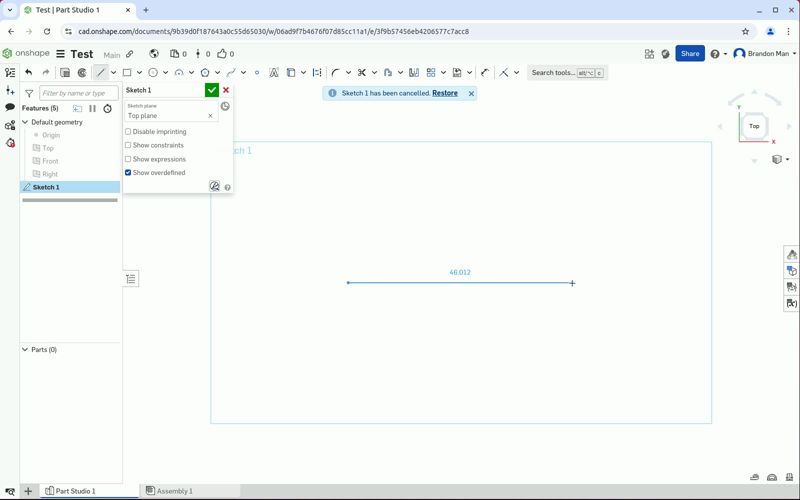
mouse_move(572, 200)
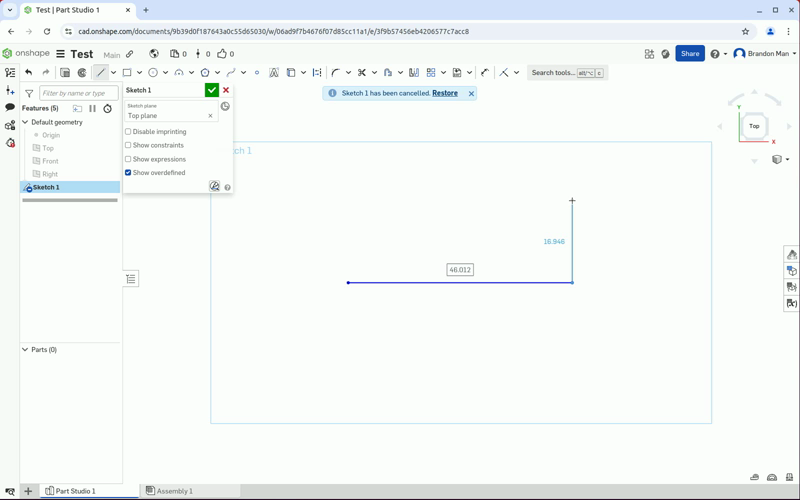
click(572, 200)
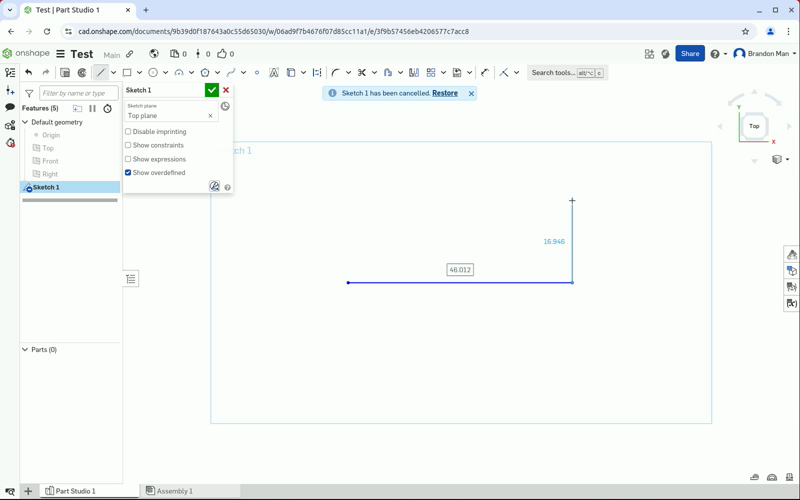
key_up(shift)
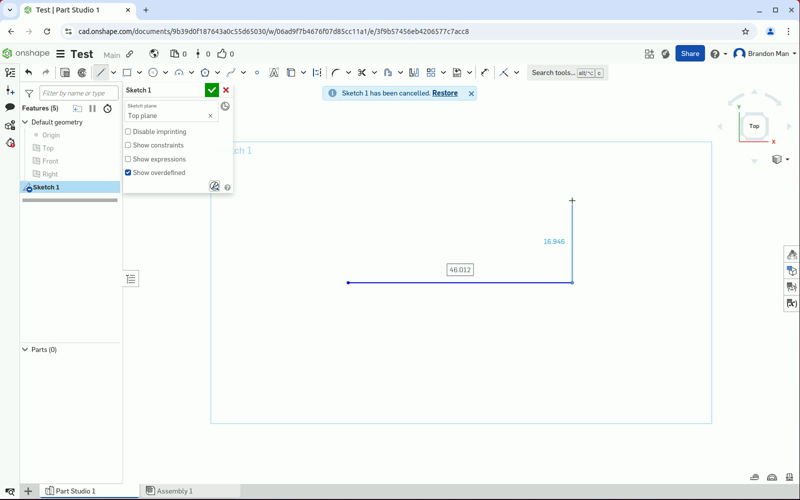
key_down(shift)
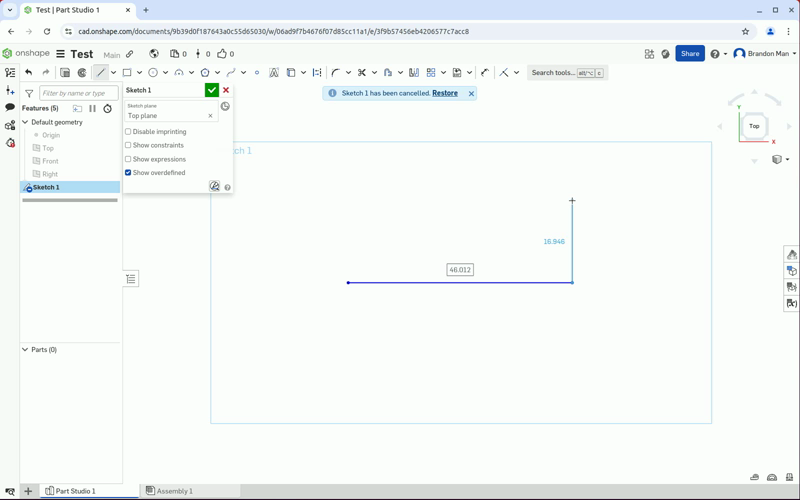
mouse_move(348, 200)
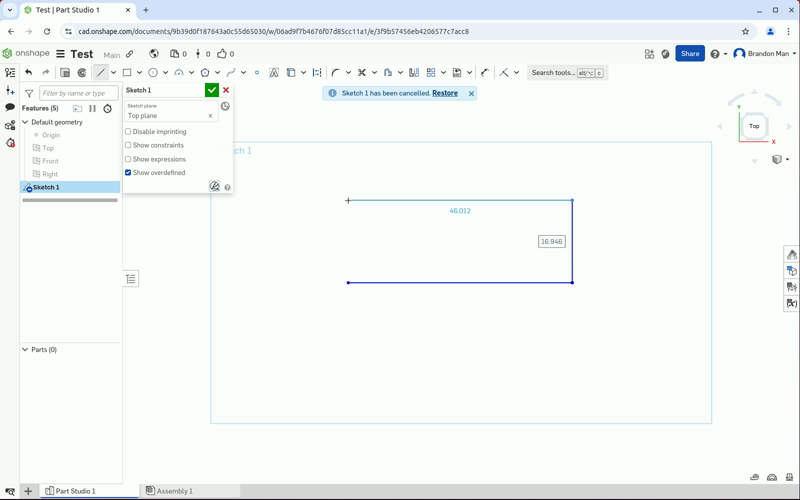
click(348, 200)
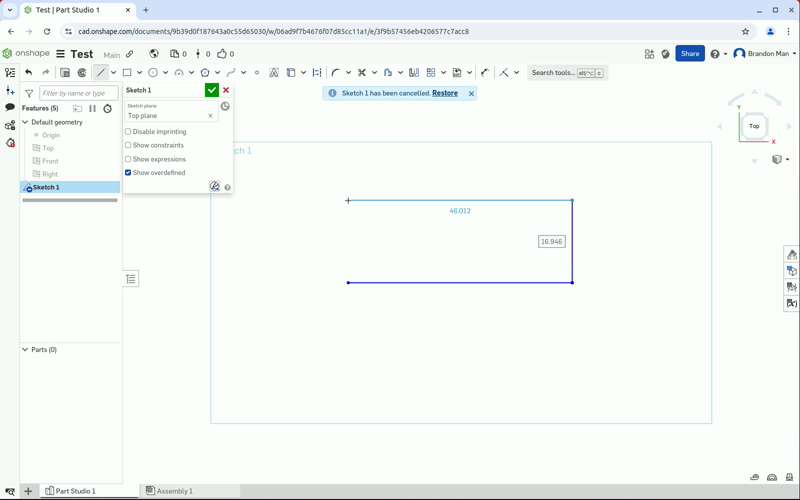
key_up(shift)
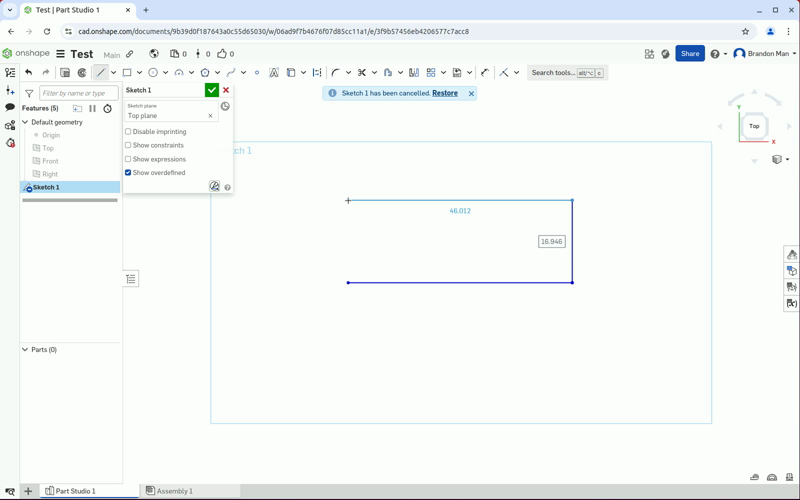
key_down(shift)
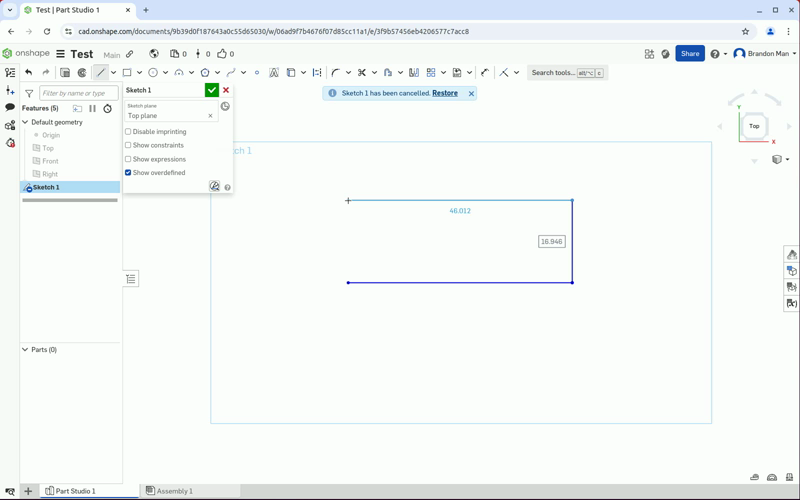
mouse_move(348, 282)
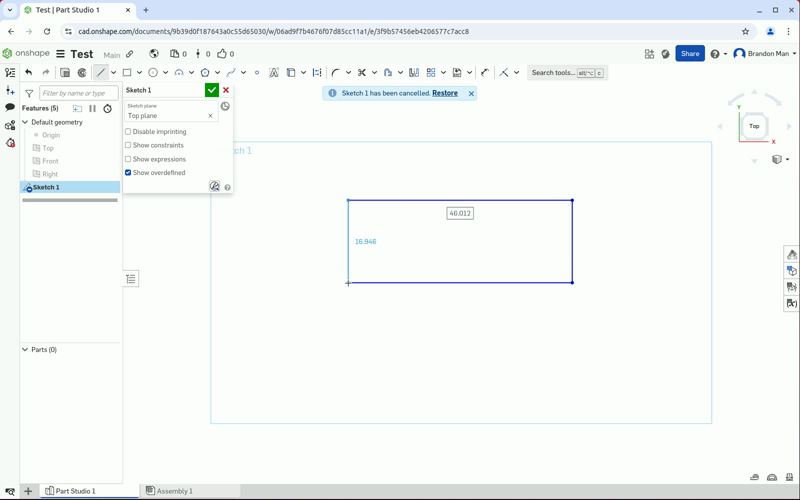
key_up(shift)
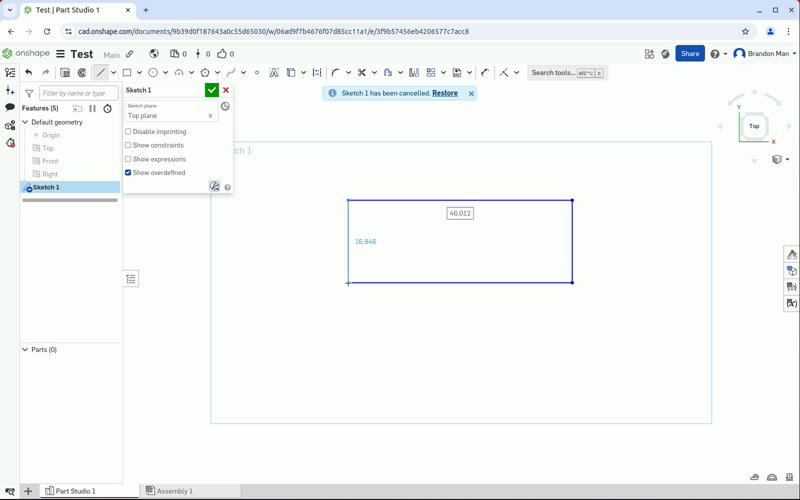
click(348, 282)
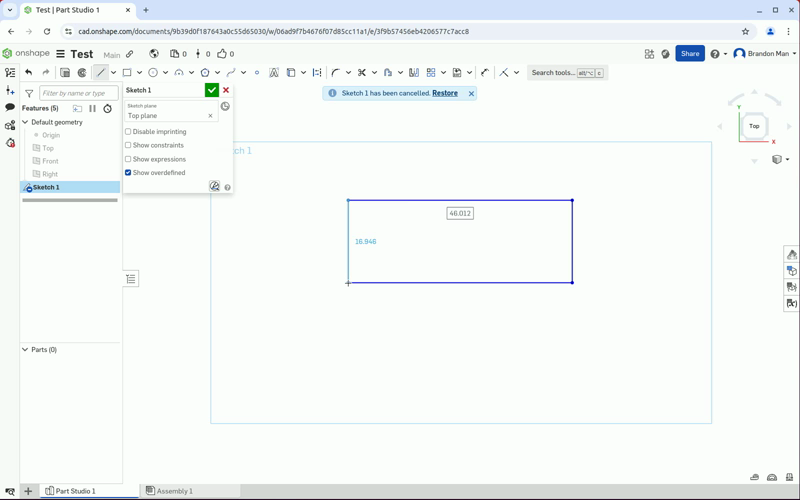
key(esc)
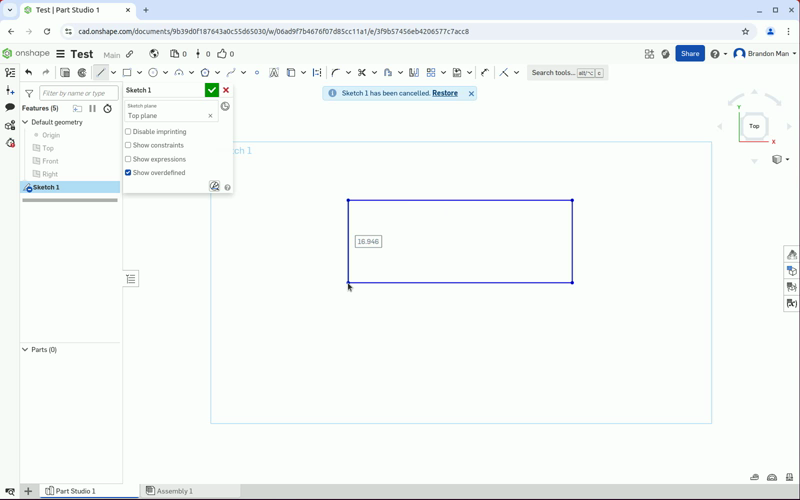
mouse_move(478, 267)
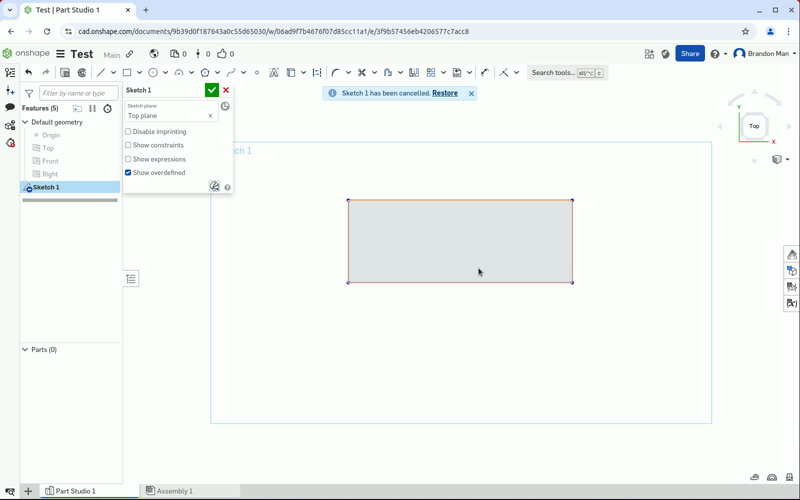
click(478, 267)
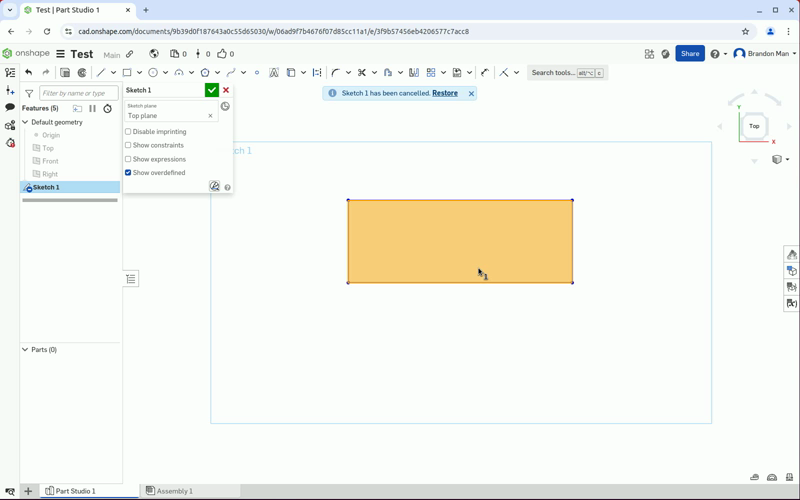
mouse_move(73, 352)
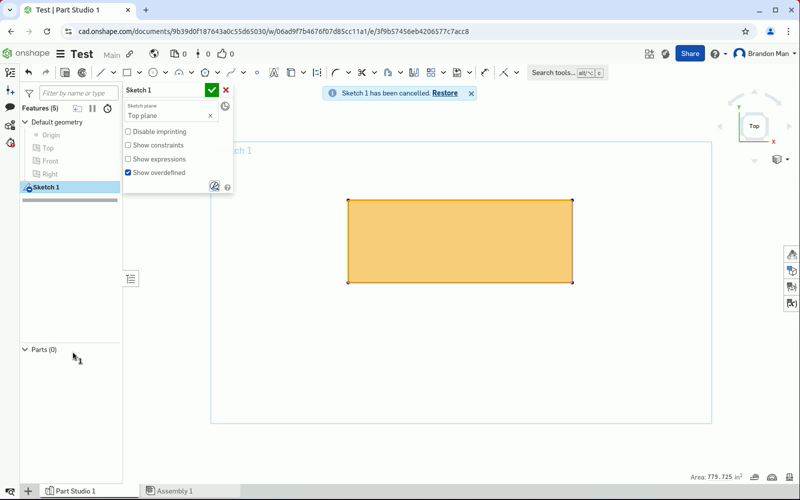
key(shift+y)
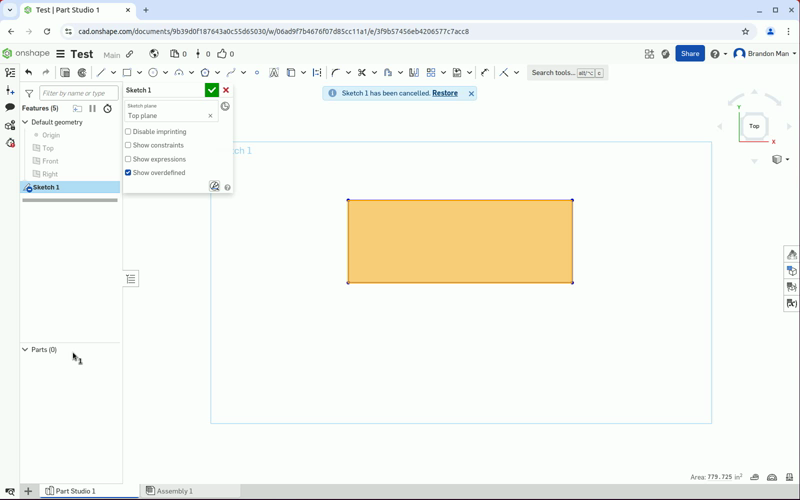
key(shift+e)
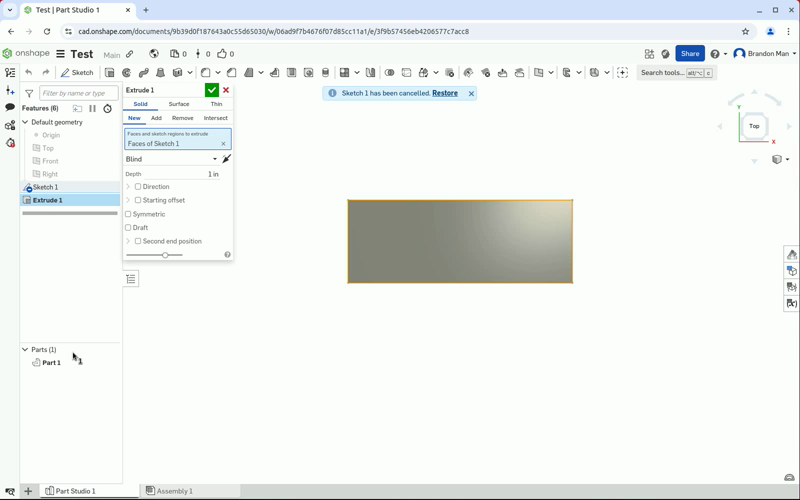
mouse_move(143, 106)
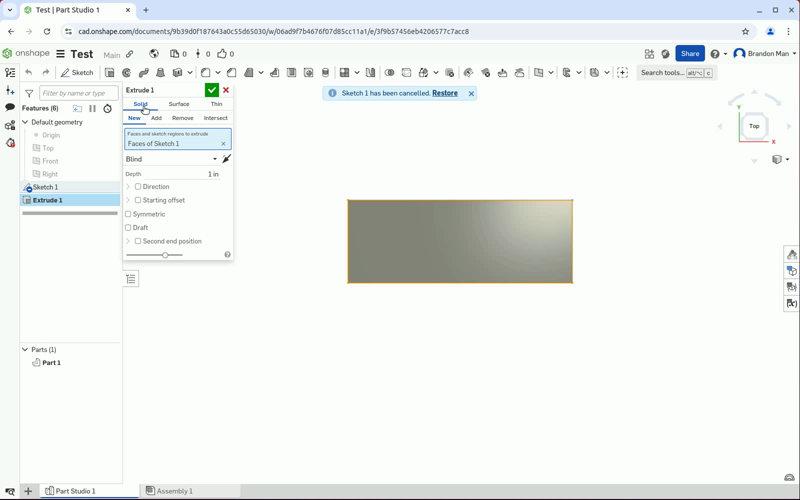
click(143, 106)
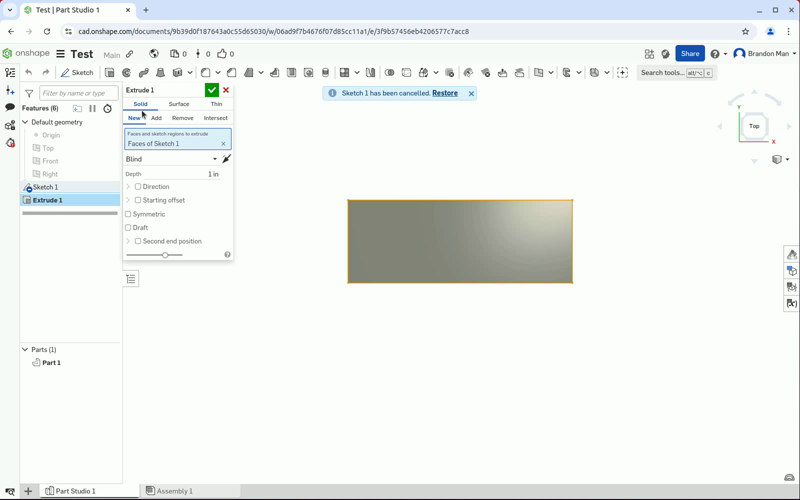
mouse_move(137, 120)
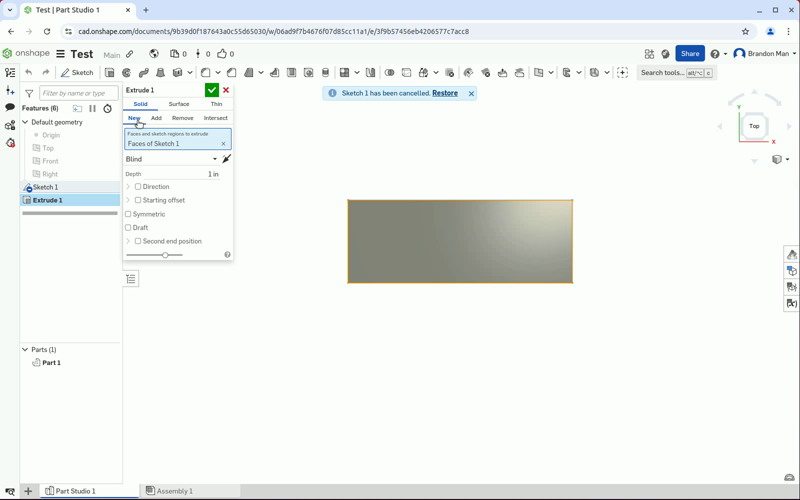
click(137, 120)
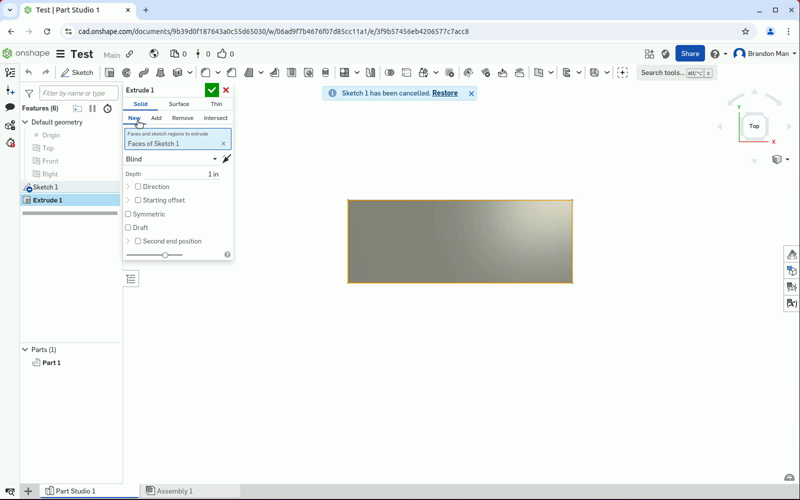
key(tab, 4)
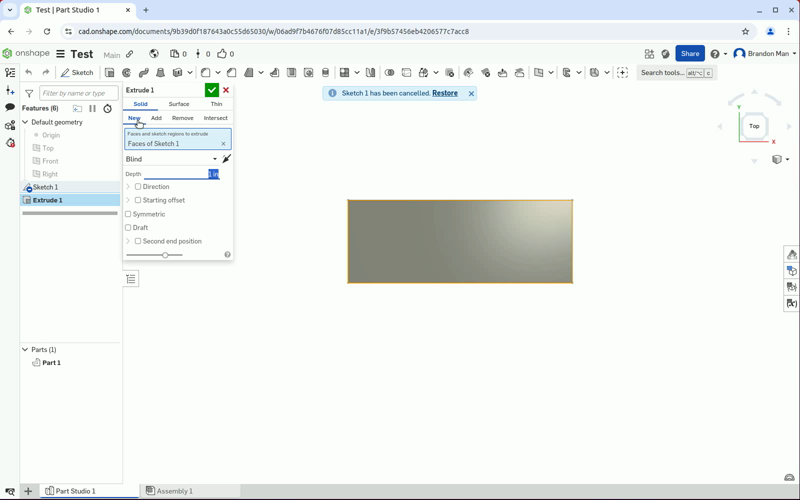
text(-0.241)
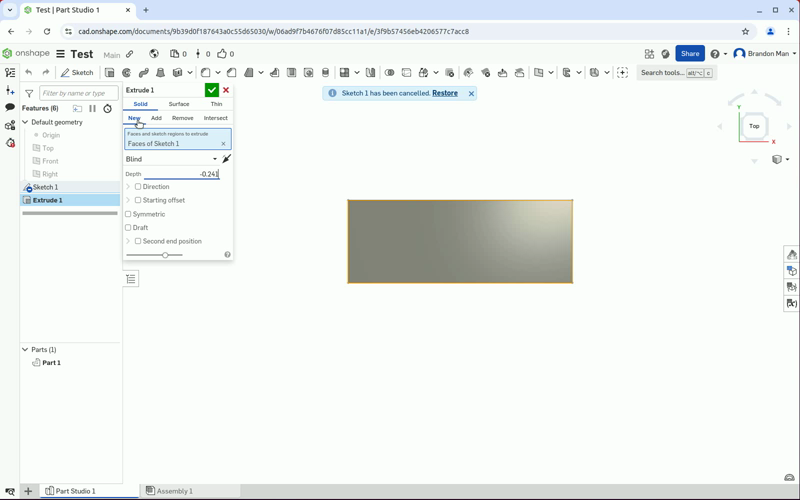
key(enter)
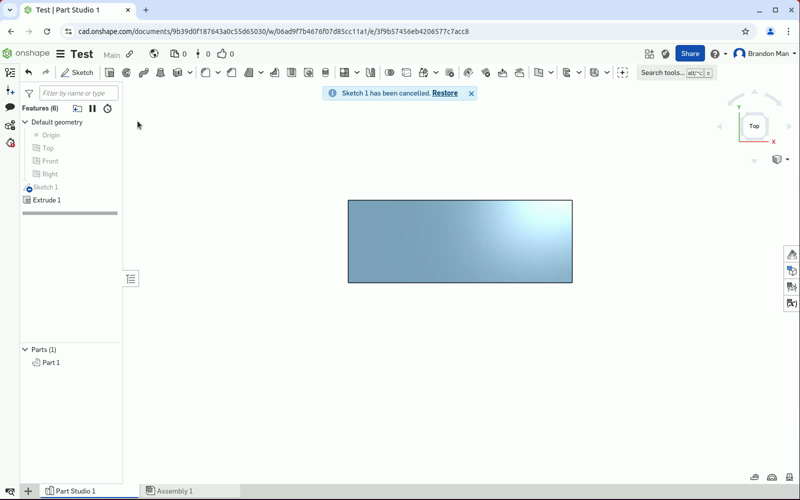
key(shift+h)
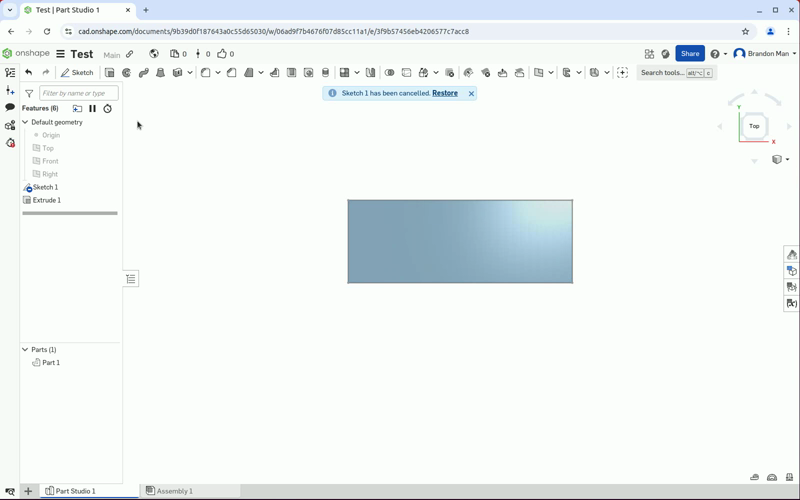
key(shift+h)
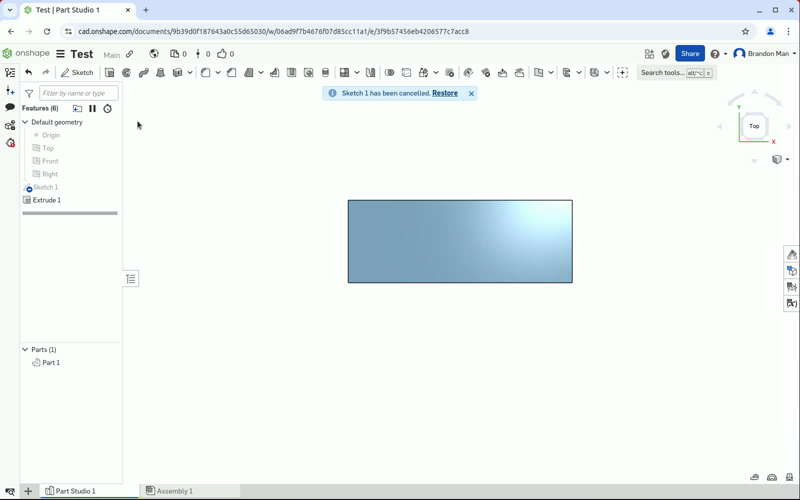
mouse_move(73, 189)
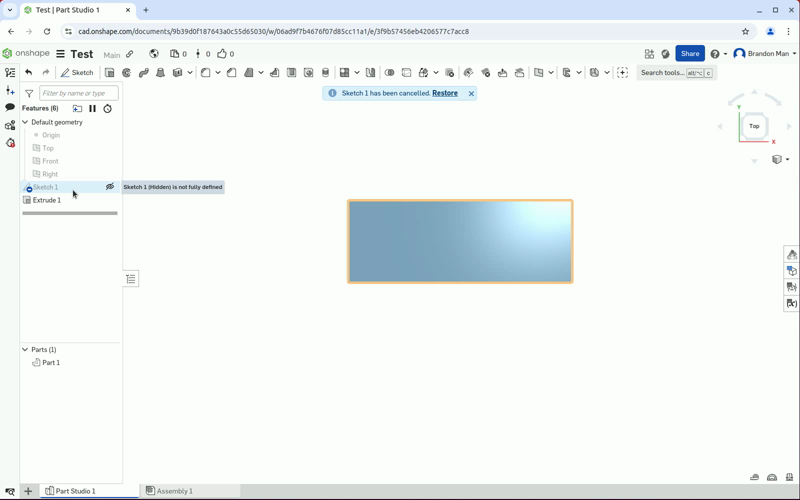
click(73, 189)
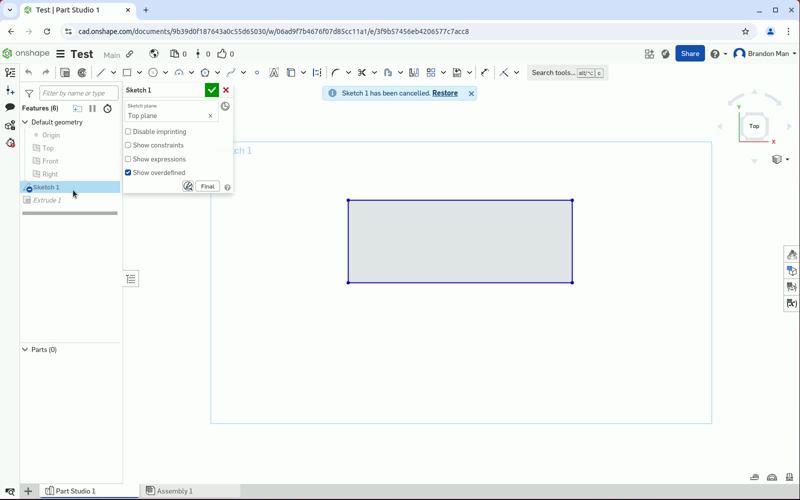
mouse_move(229, 92)
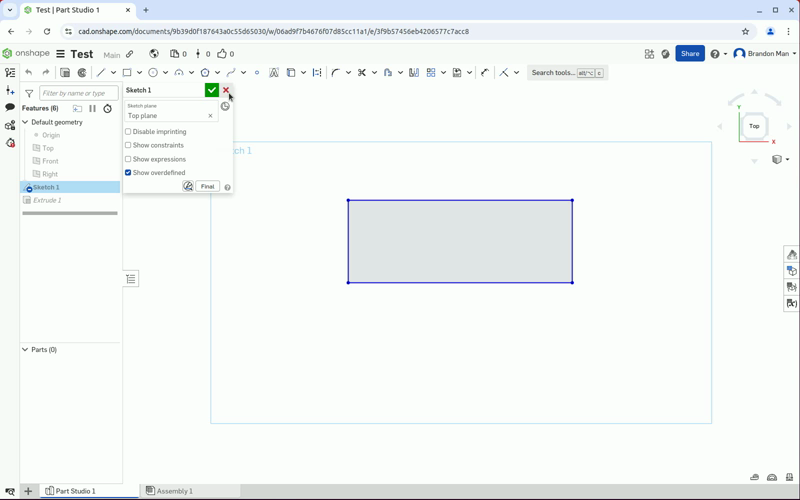
click(229, 92)
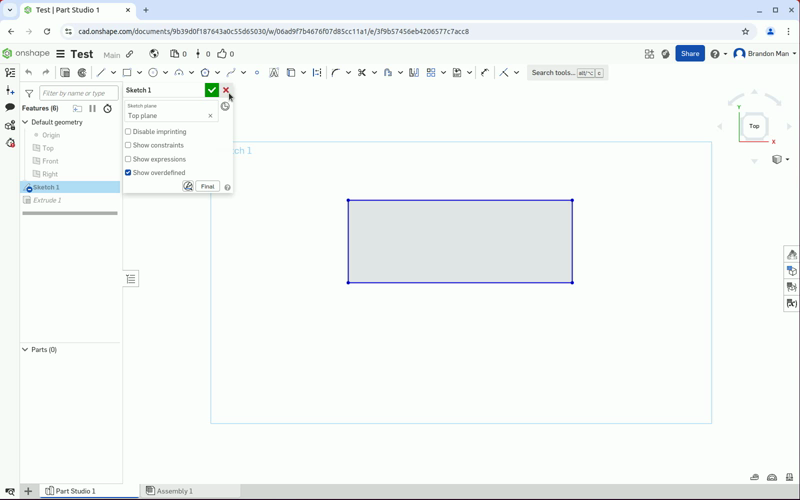
key(shift+s)
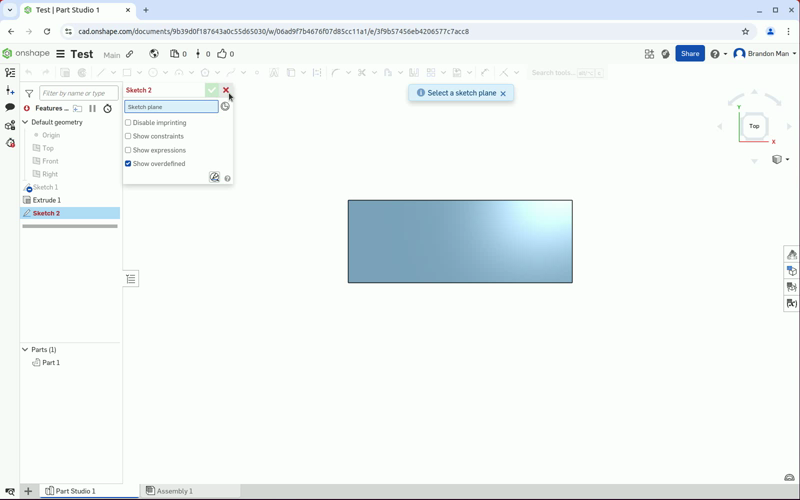
mouse_move(73, 150)
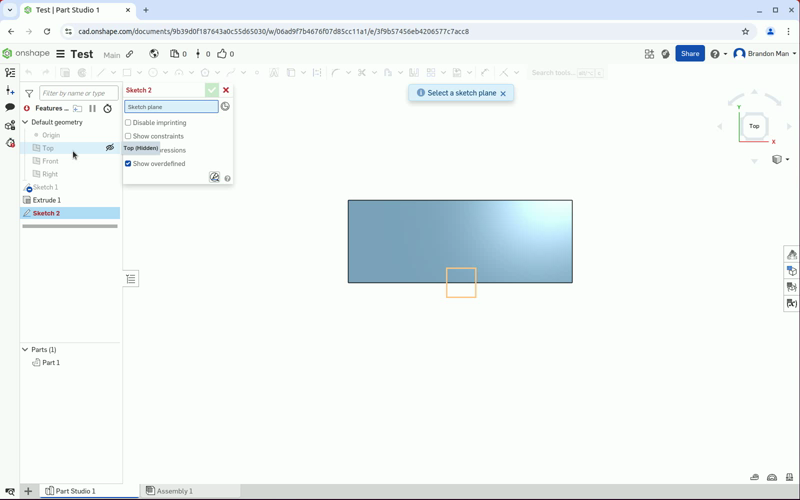
click(73, 150)
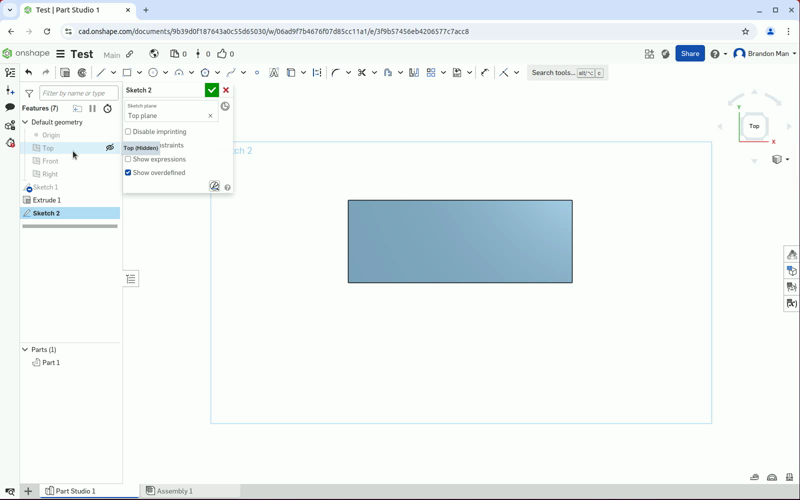
mouse_move(73, 352)
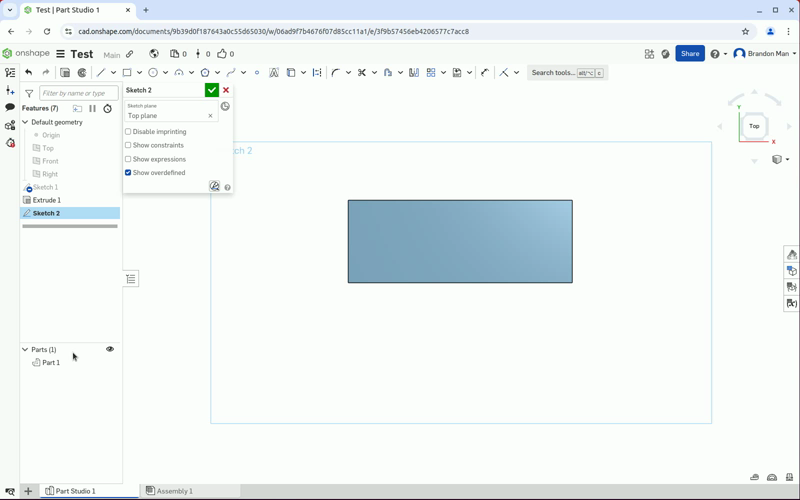
key(y)
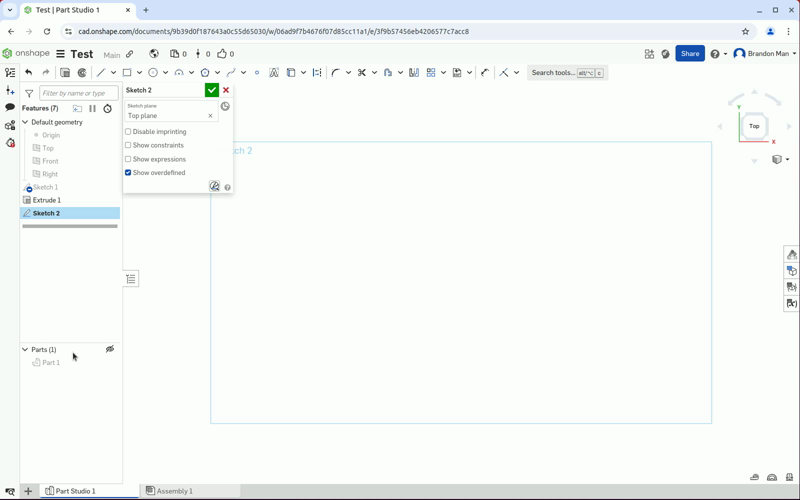
key(l)
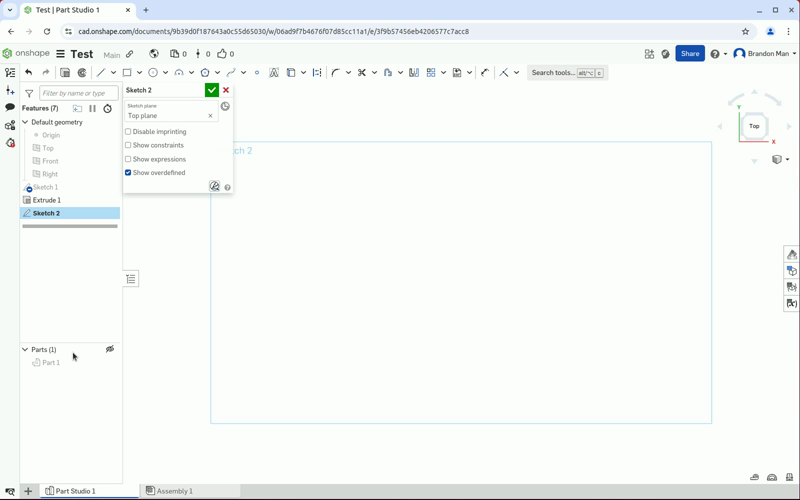
key_down(shift)
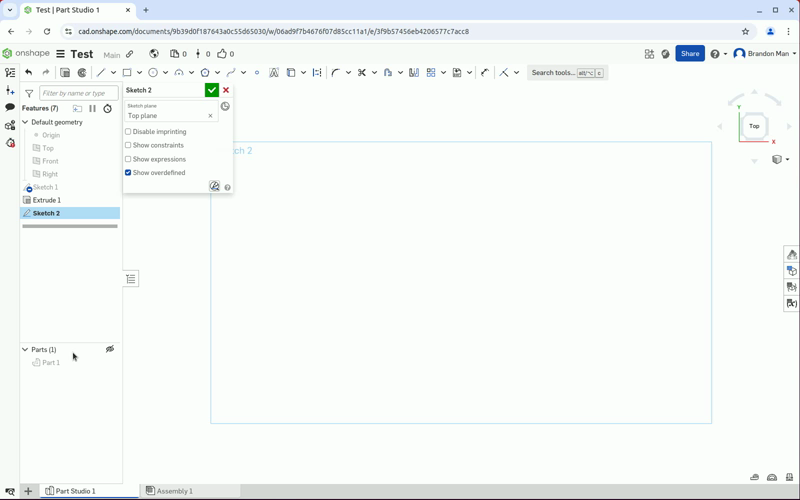
mouse_move(348, 245)
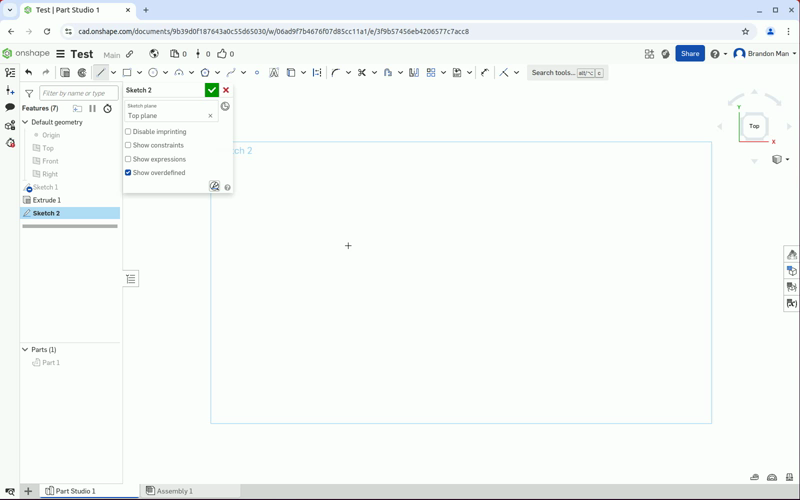
click(348, 245)
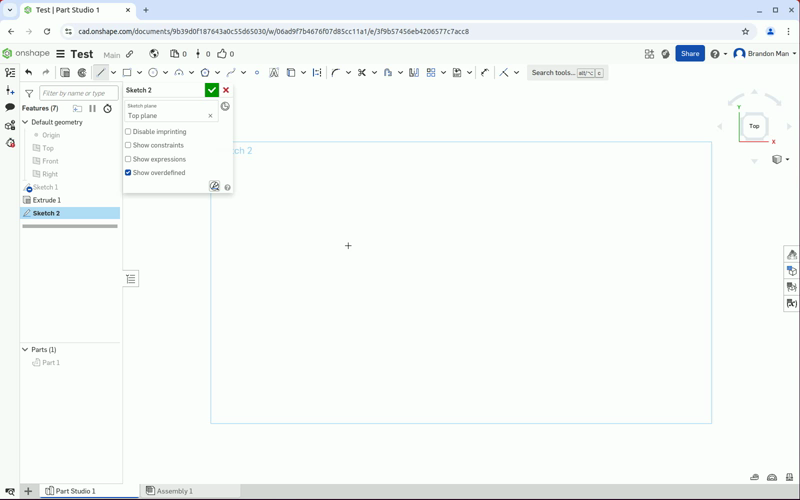
key_up(shift)
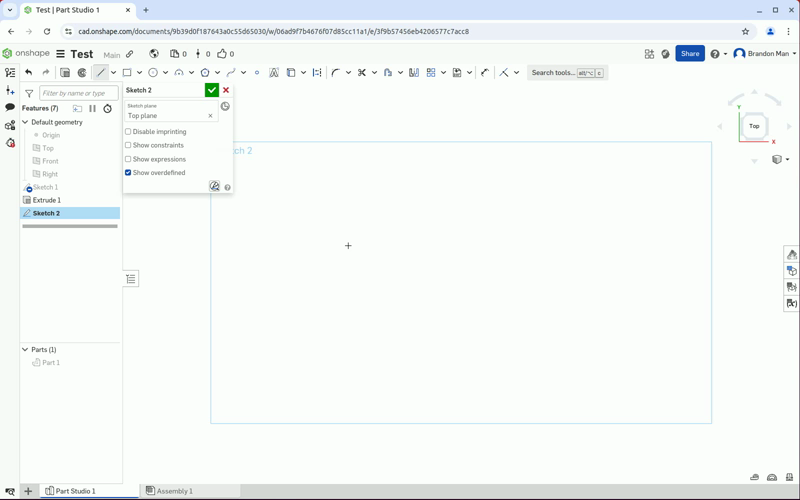
key_down(shift)
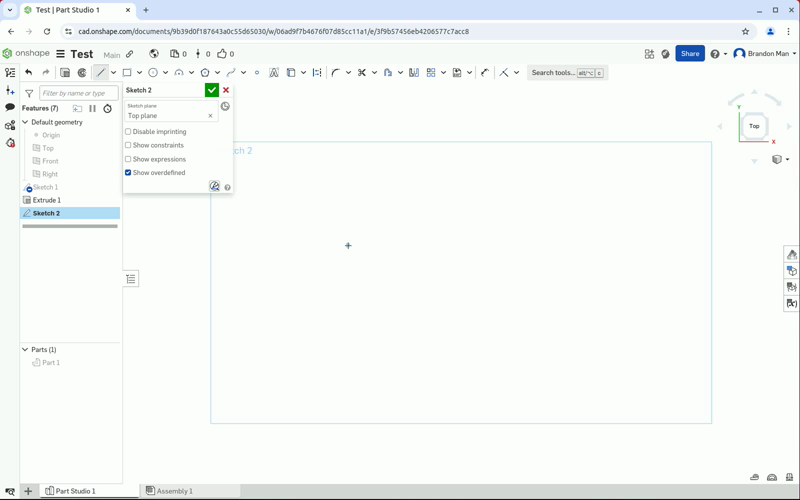
mouse_move(378, 245)
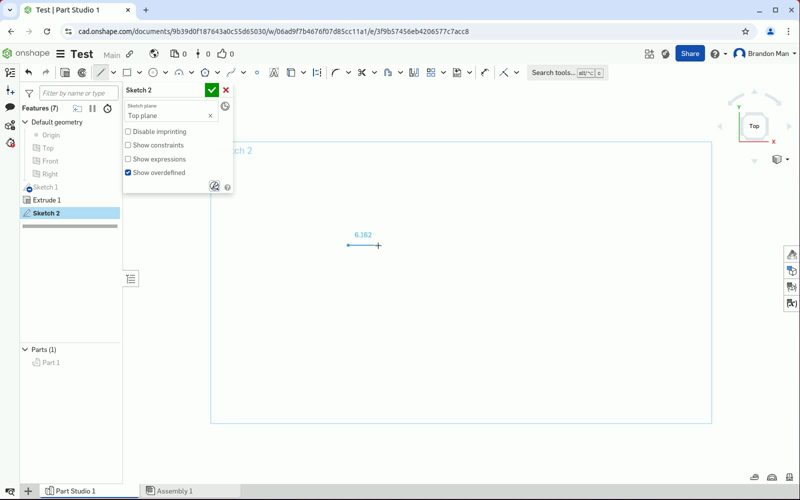
mouse_move(364, 245)
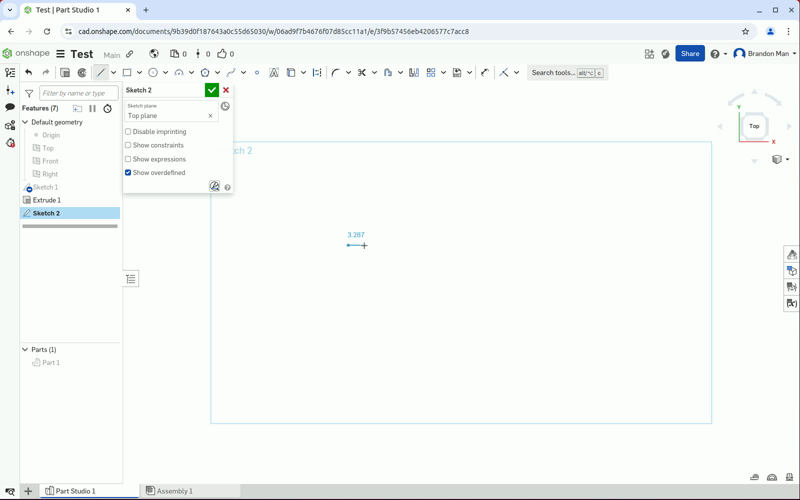
click(364, 245)
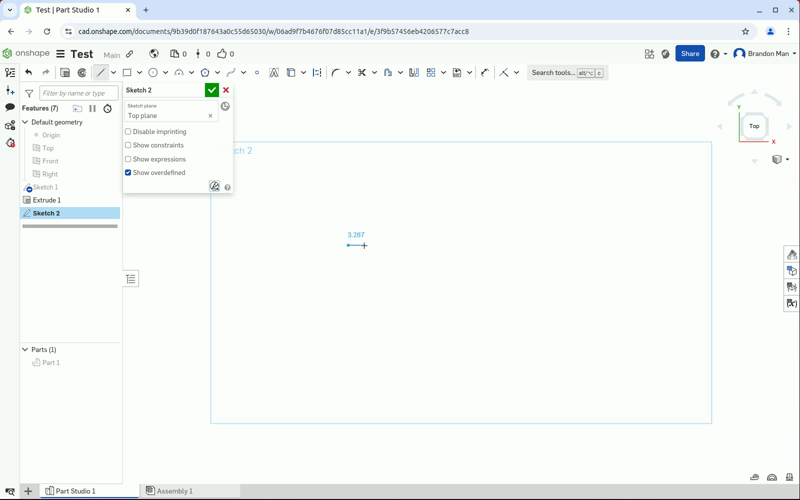
key_up(shift)
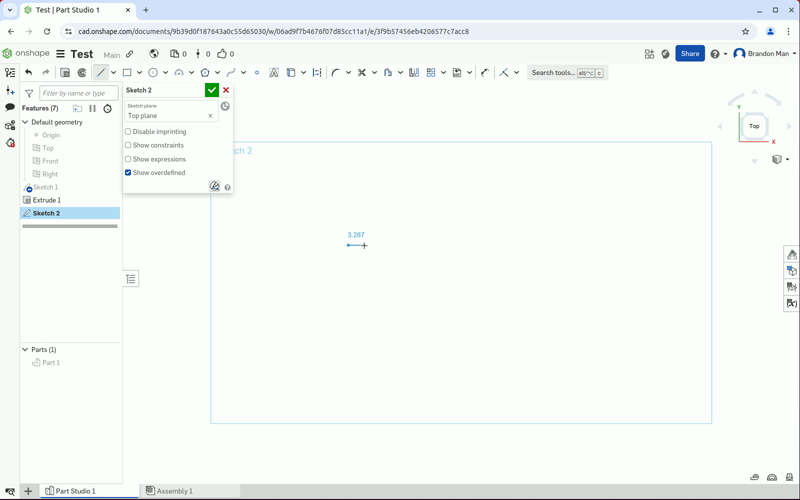
key_down(shift)
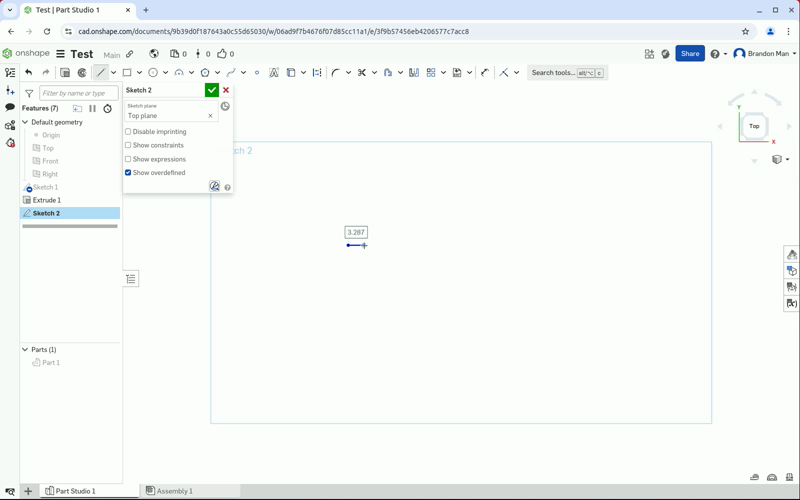
mouse_move(394, 245)
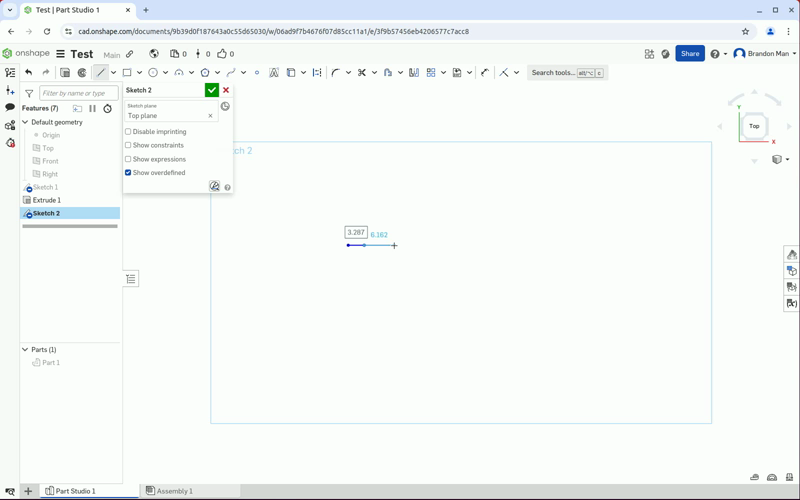
mouse_move(364, 237)
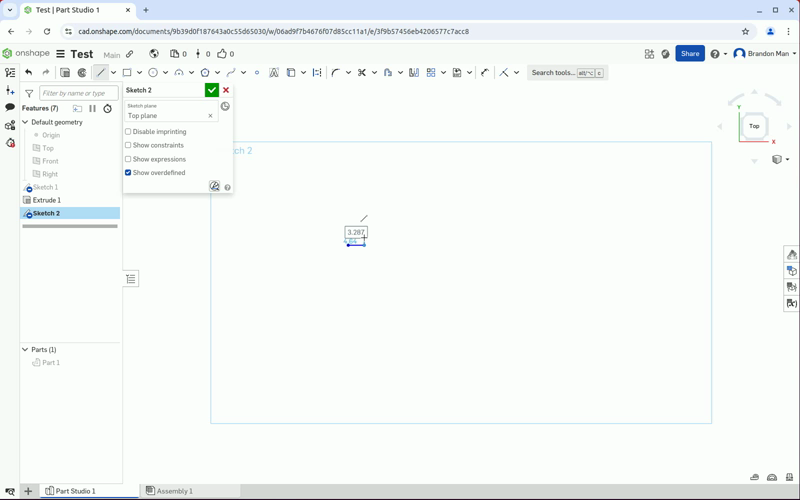
click(364, 237)
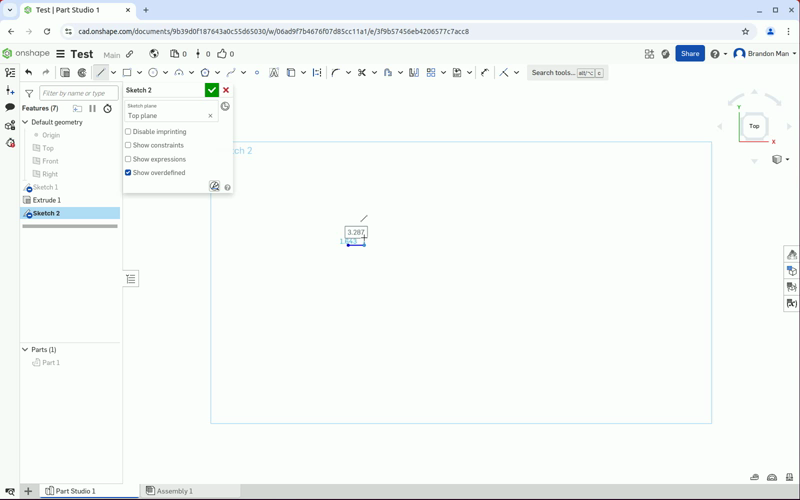
key_up(shift)
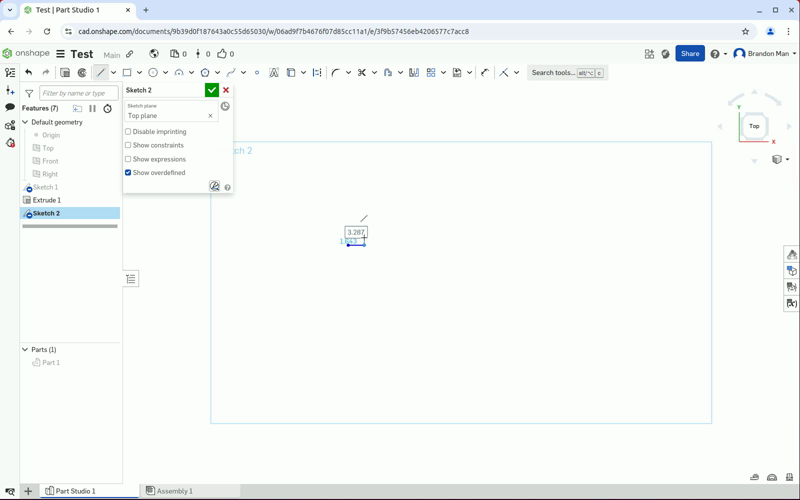
key_down(shift)
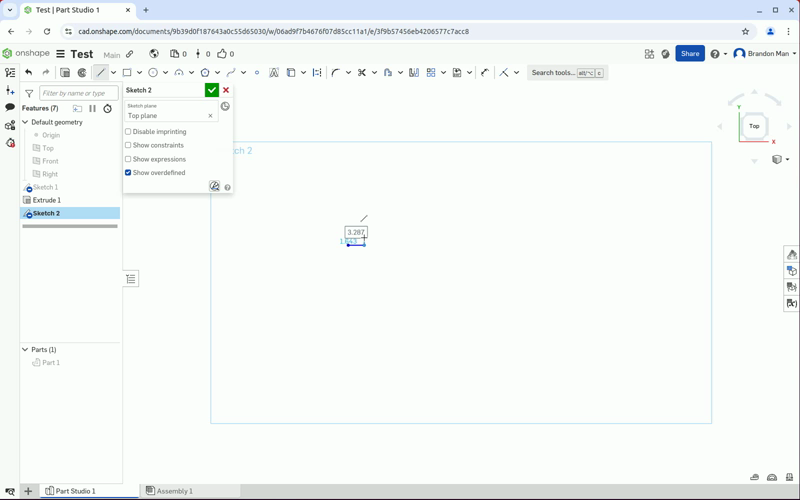
mouse_move(394, 237)
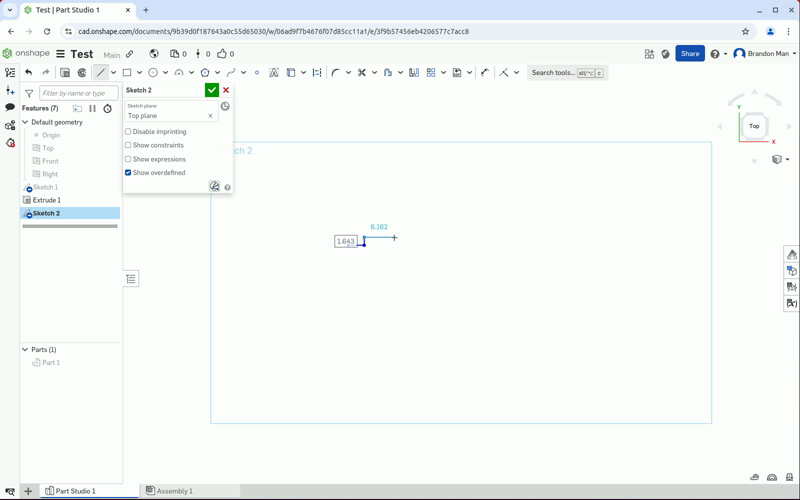
mouse_move(348, 237)
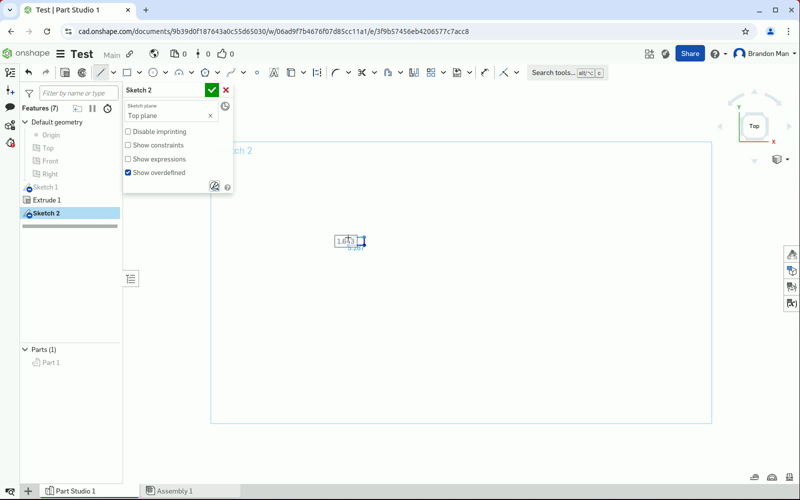
click(348, 237)
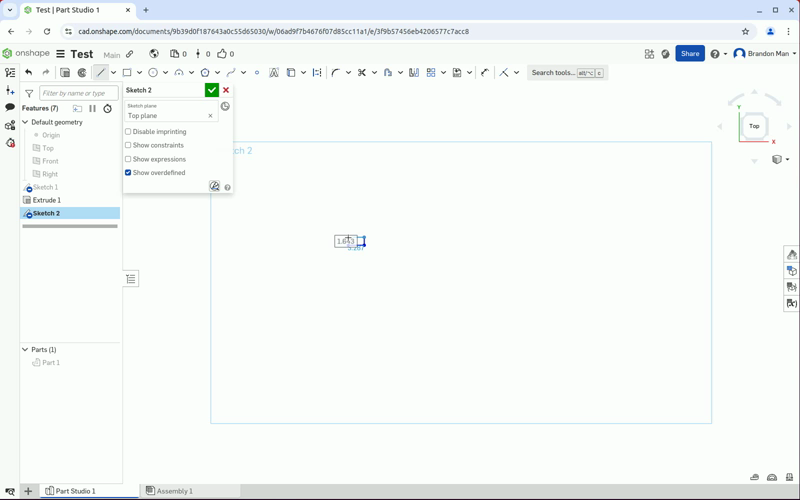
key_up(shift)
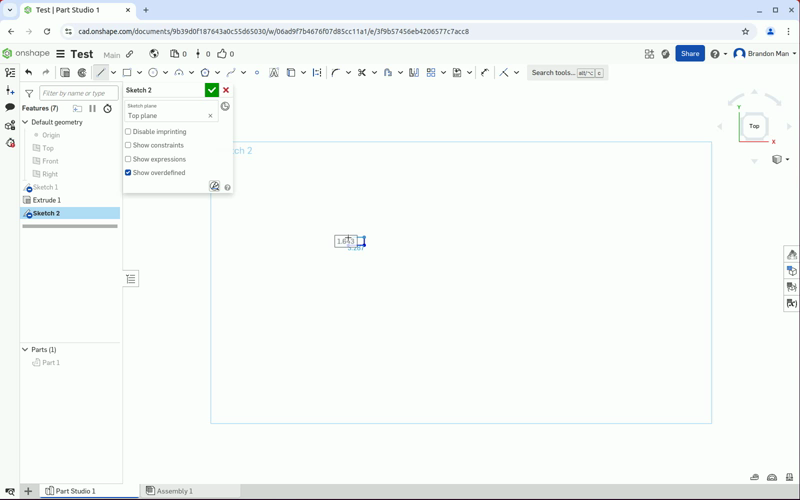
mouse_move(378, 237)
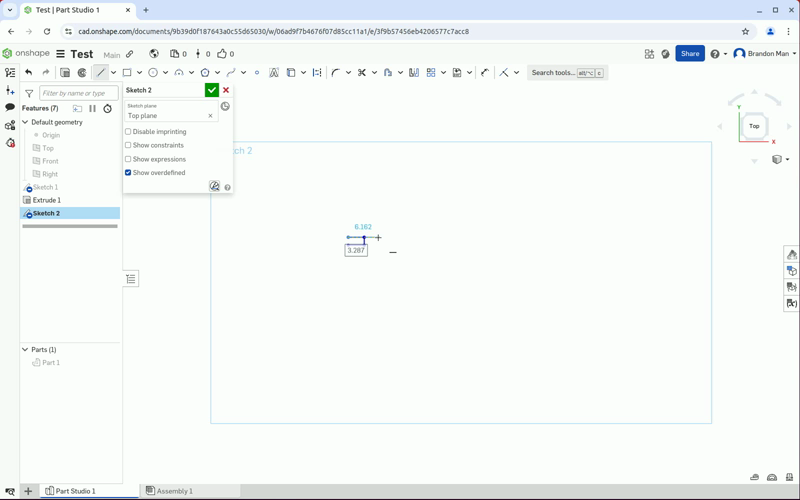
key_down(shift)
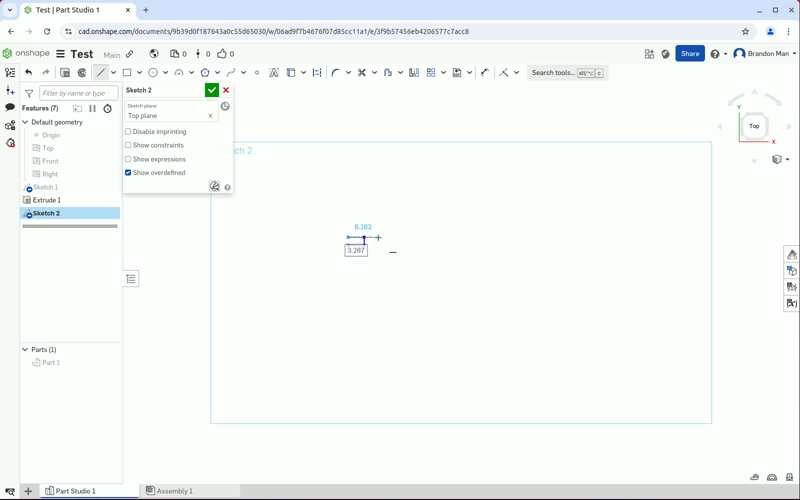
mouse_move(348, 245)
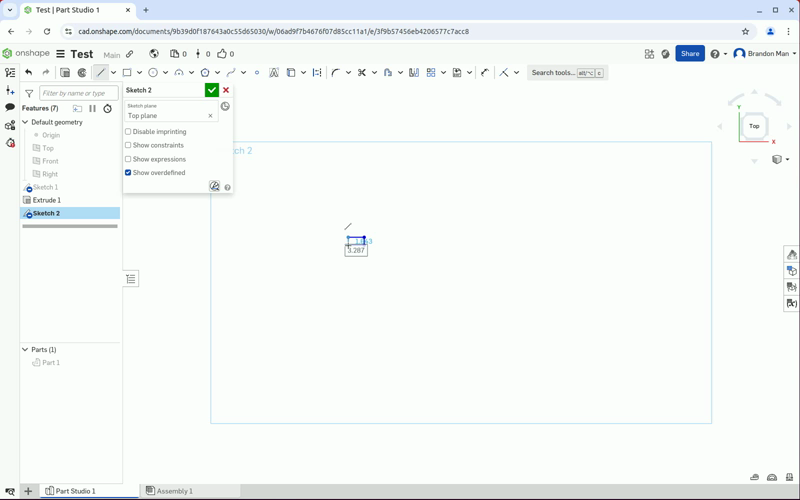
key_up(shift)
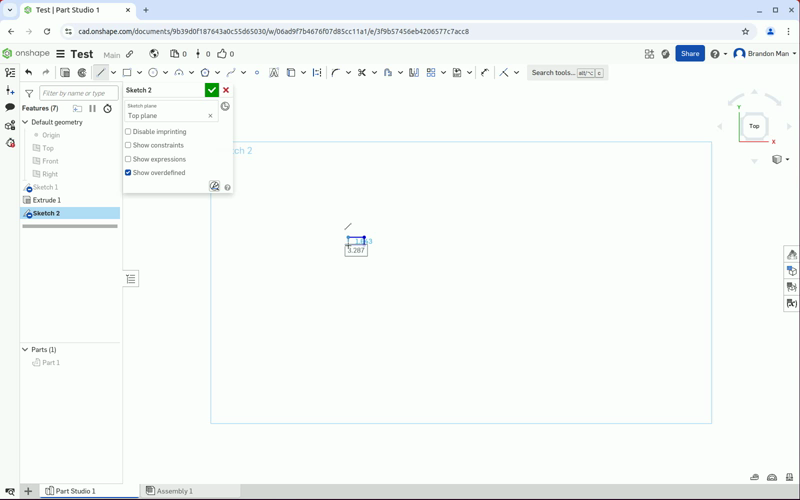
click(348, 245)
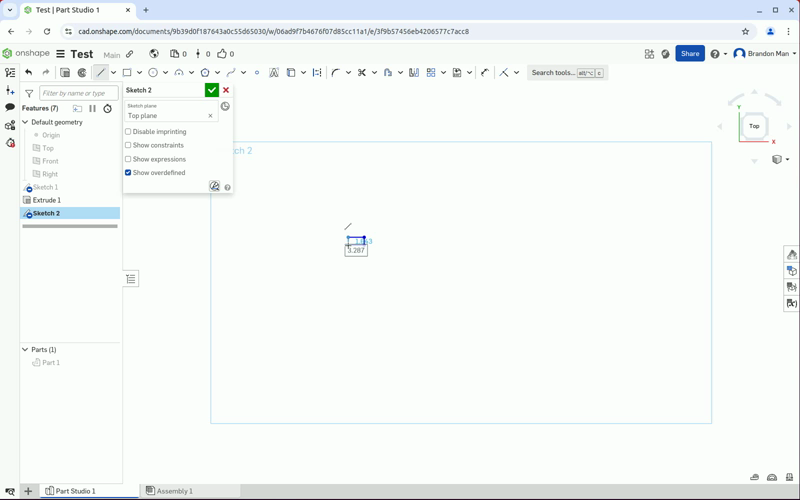
key(esc)
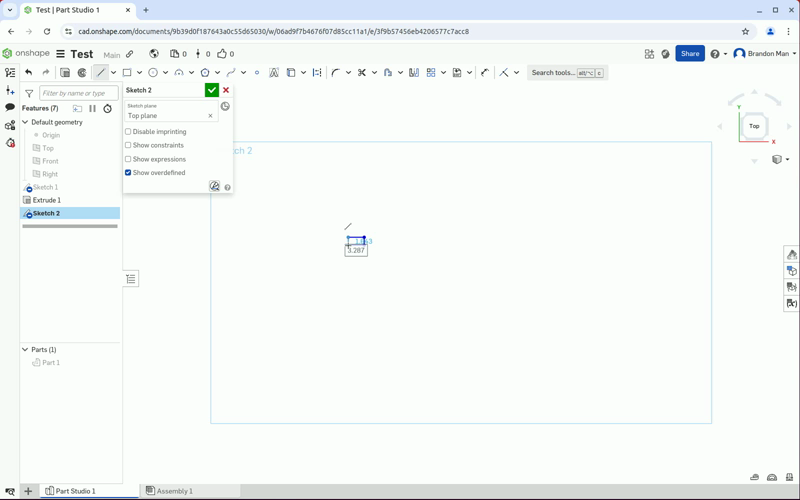
mouse_move(352, 237)
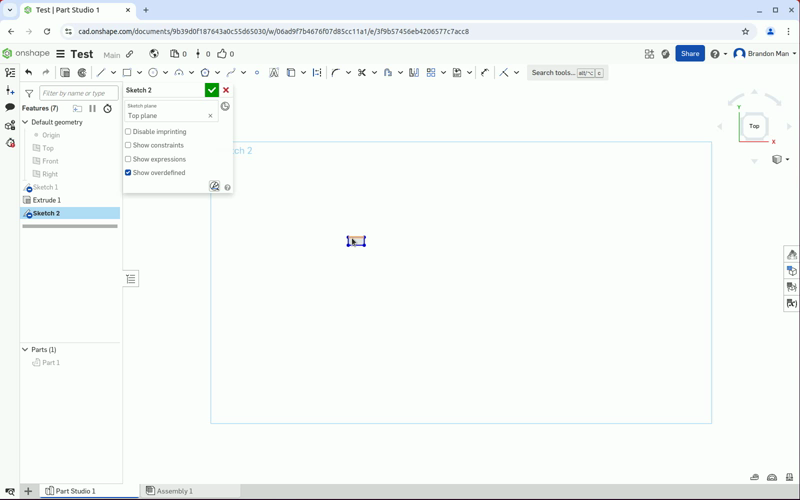
scroll(6)
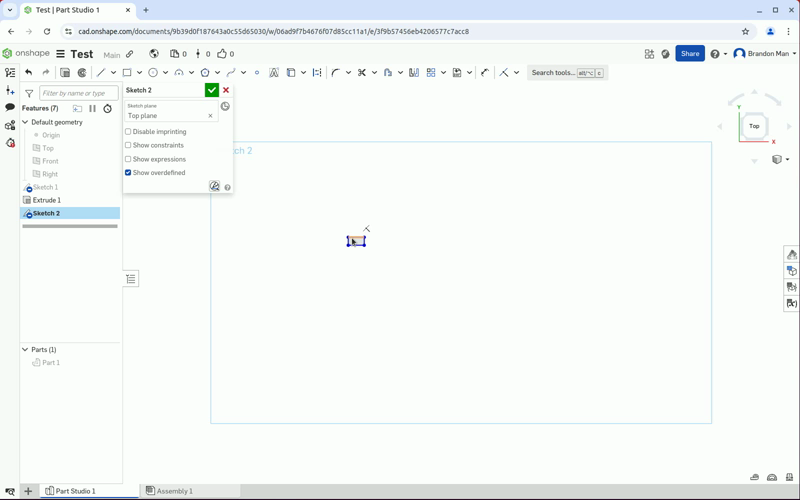
scroll(6)
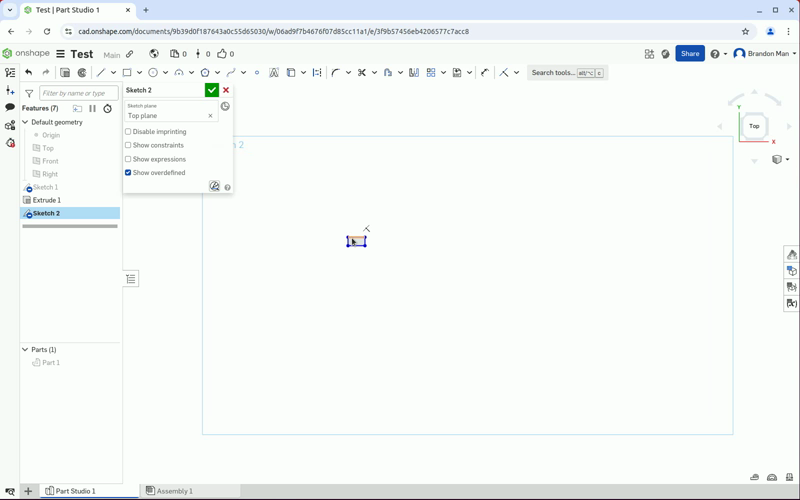
scroll(6)
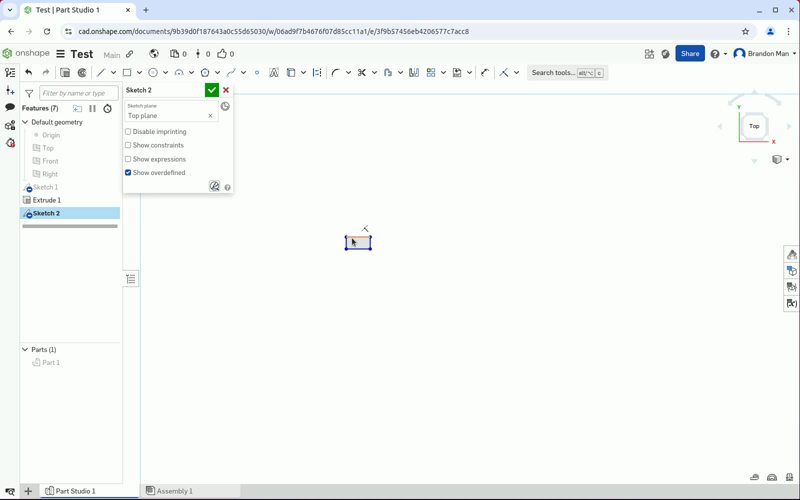
scroll(6)
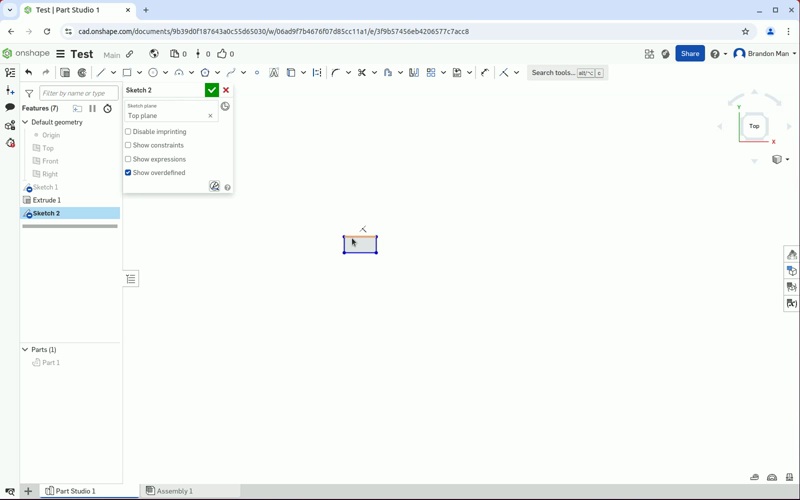
scroll(6)
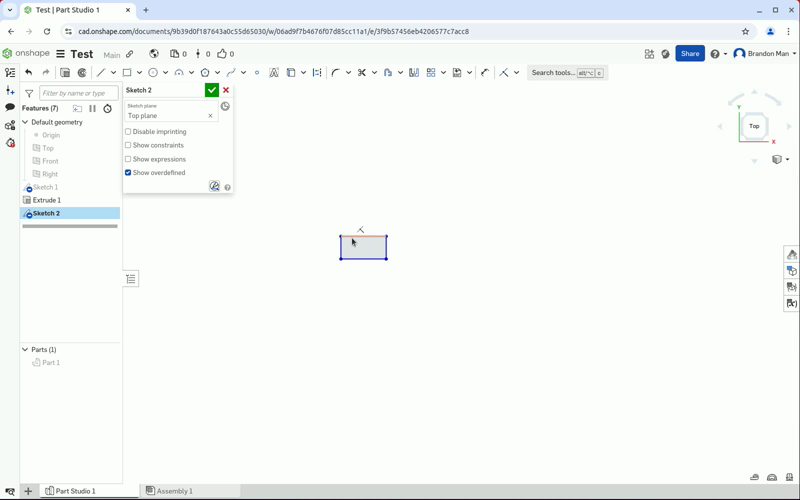
scroll(6)
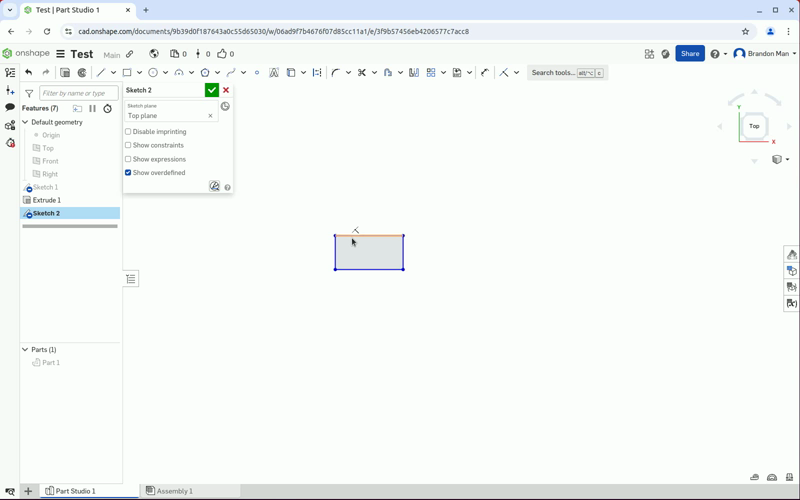
scroll(6)
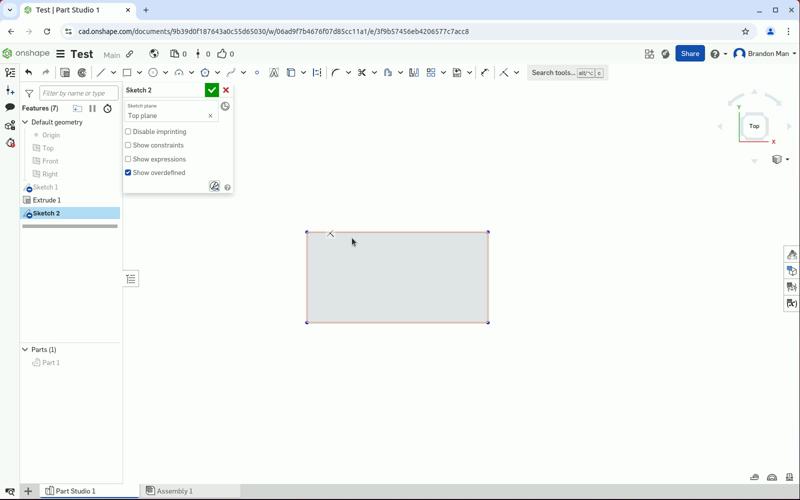
click(352, 237)
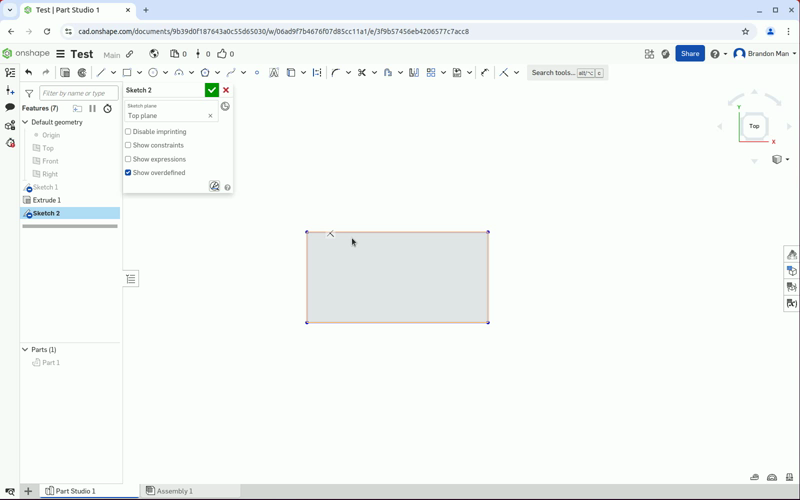
scroll(-6)
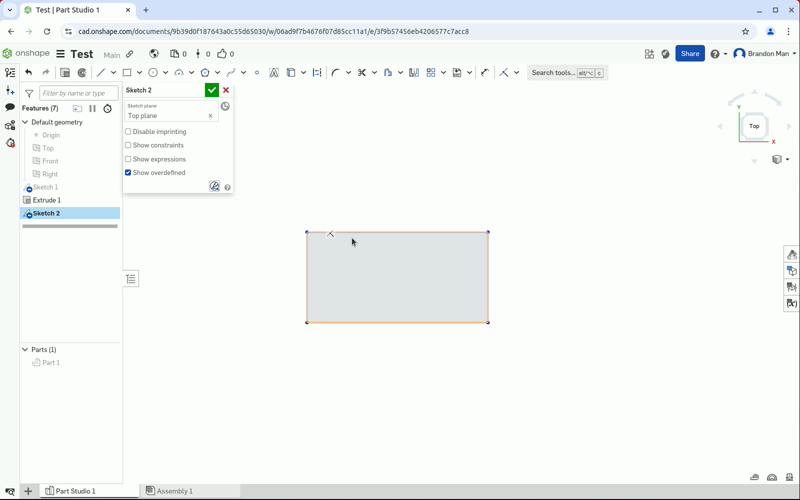
scroll(-6)
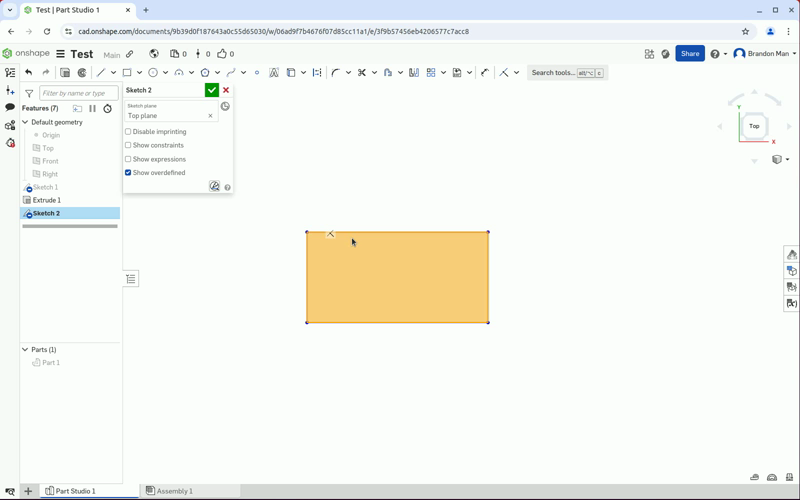
scroll(-6)
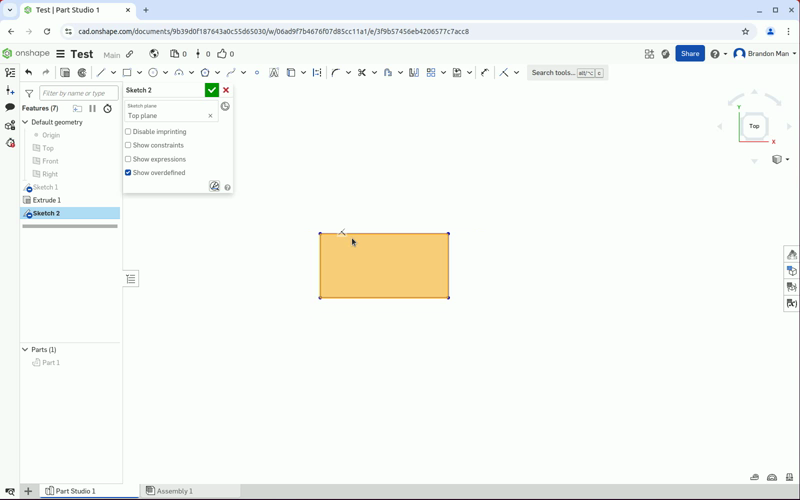
scroll(-6)
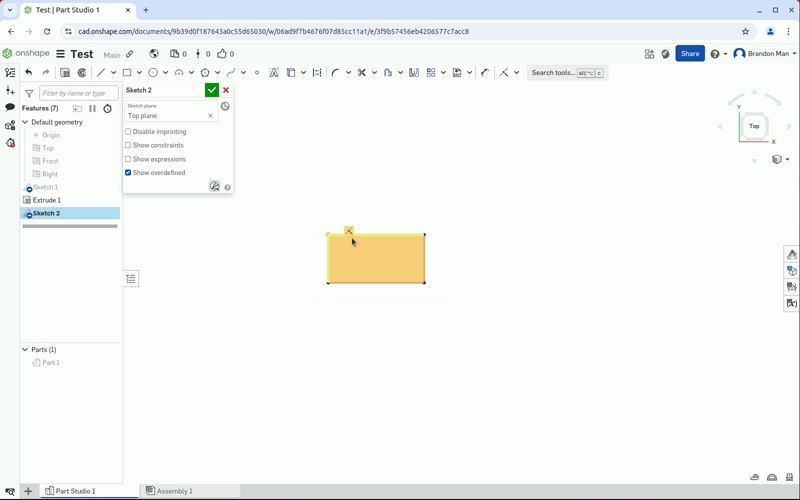
scroll(-6)
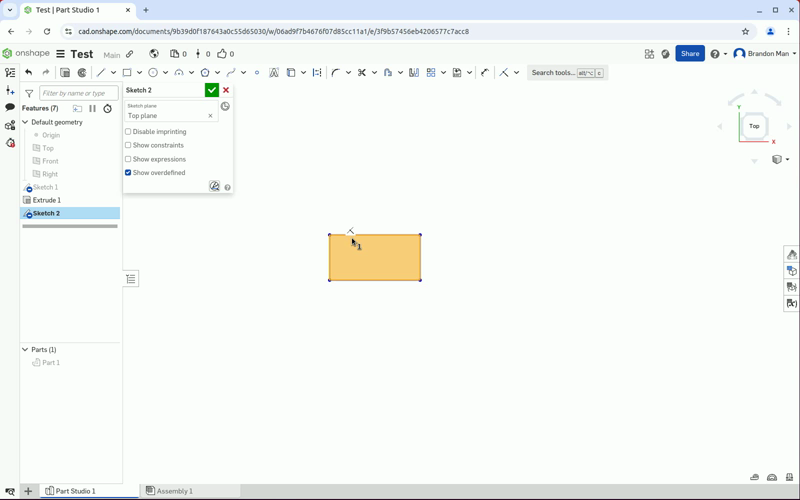
scroll(-6)
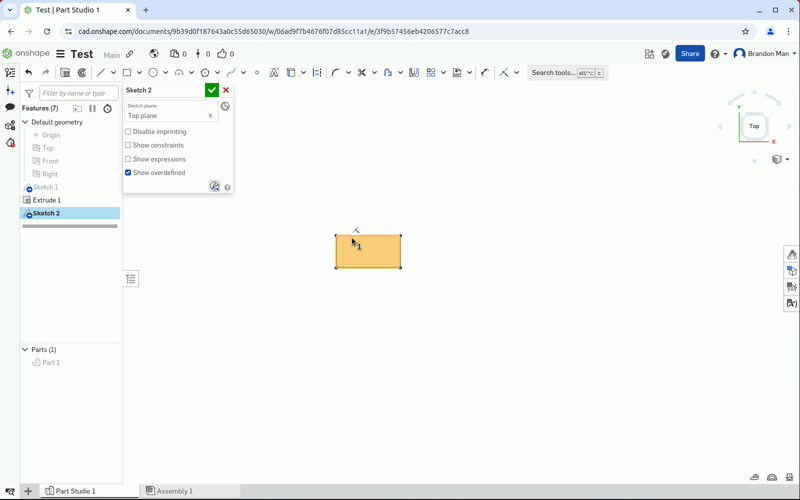
scroll(-6)
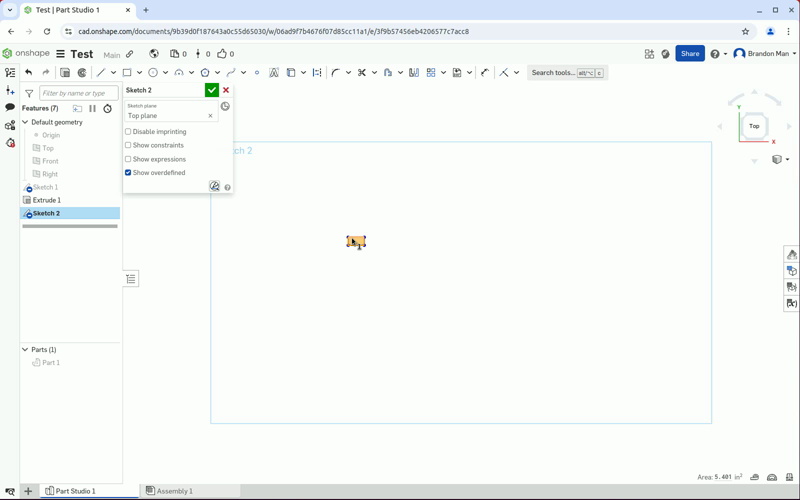
mouse_move(73, 352)
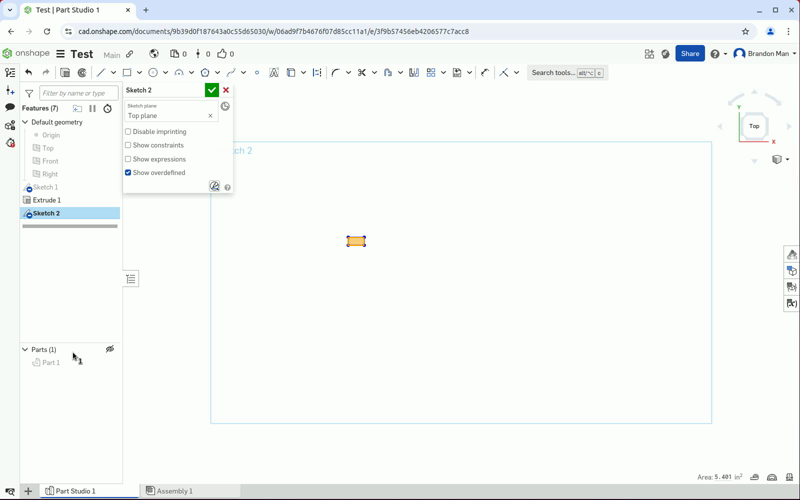
key(shift+y)
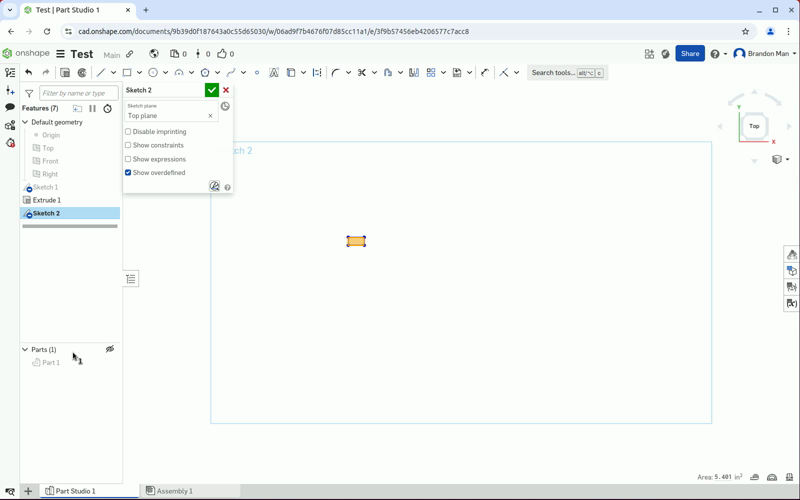
key(shift+e)
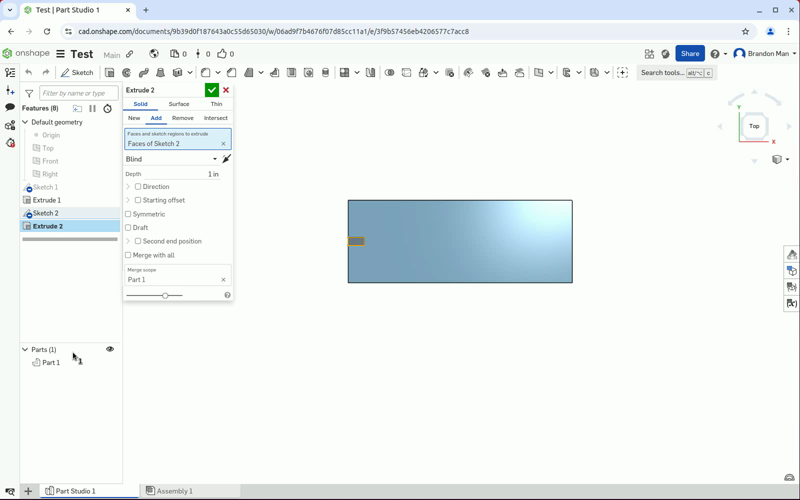
mouse_move(143, 106)
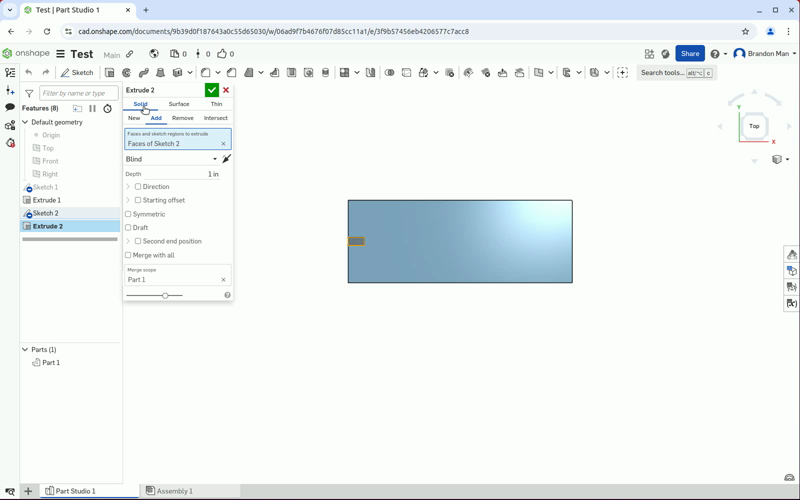
click(143, 106)
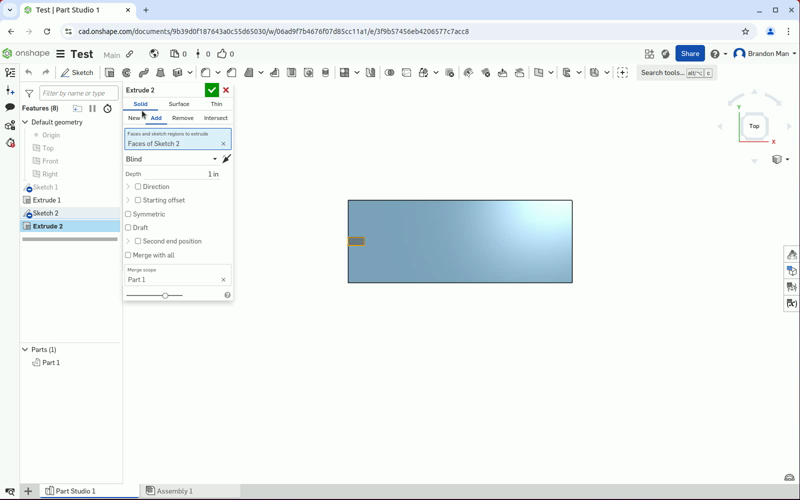
mouse_move(137, 120)
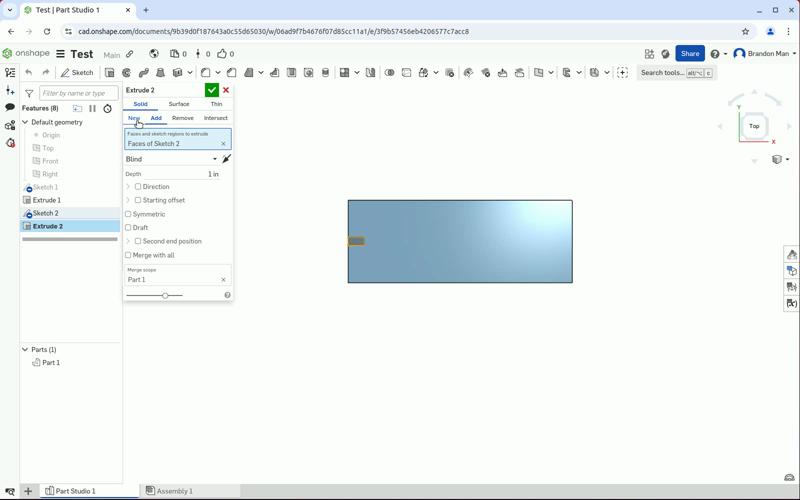
click(137, 120)
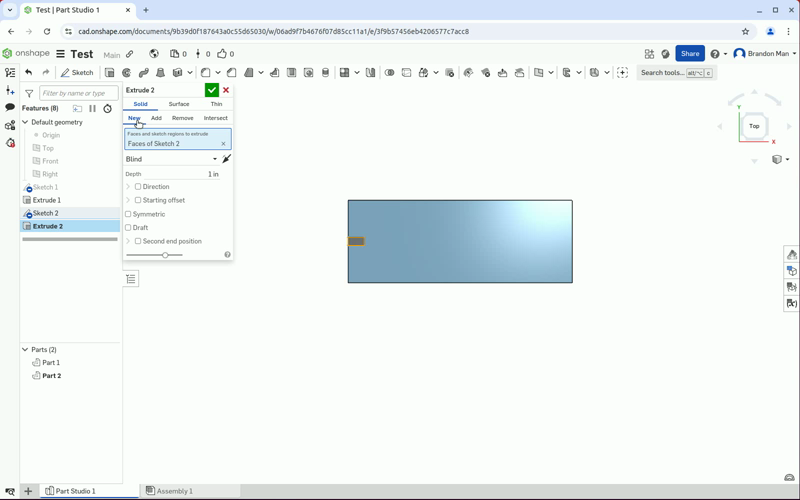
key(tab, 4)
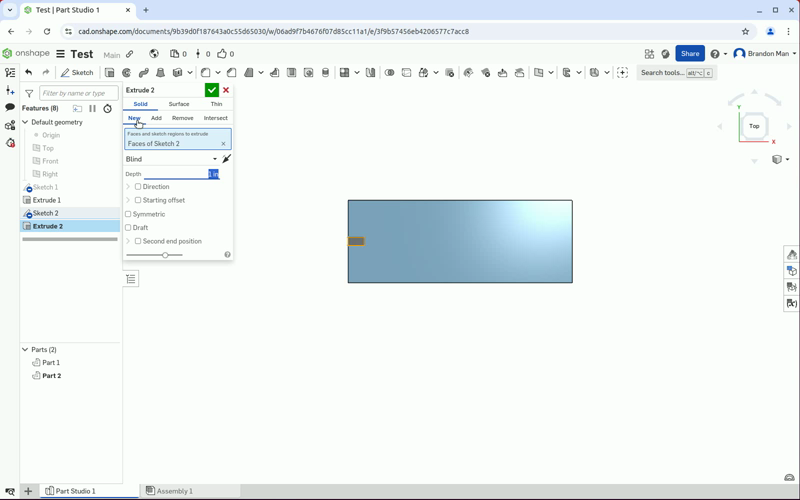
text(7.943)
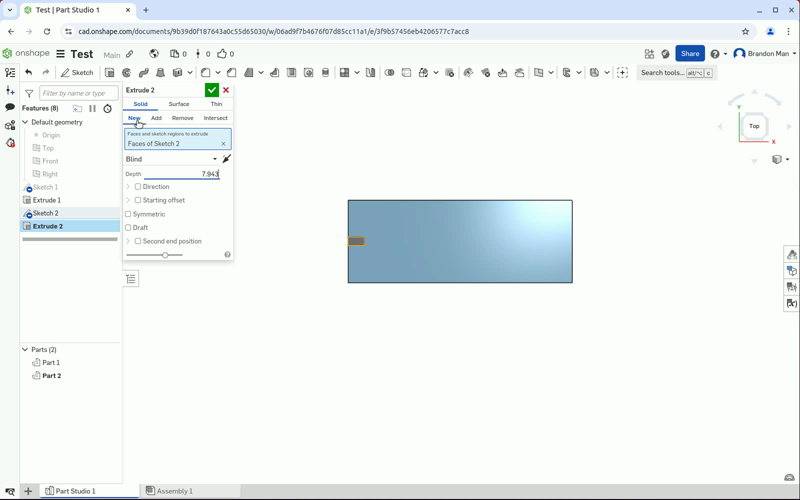
key(enter)
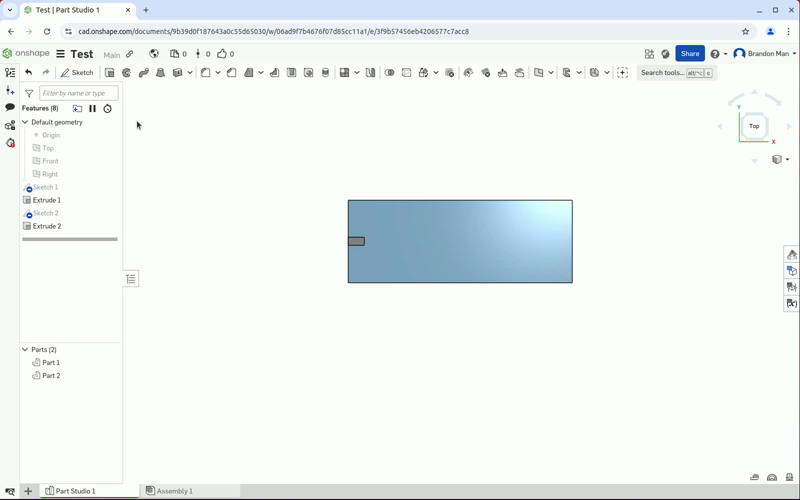
key(shift+h)
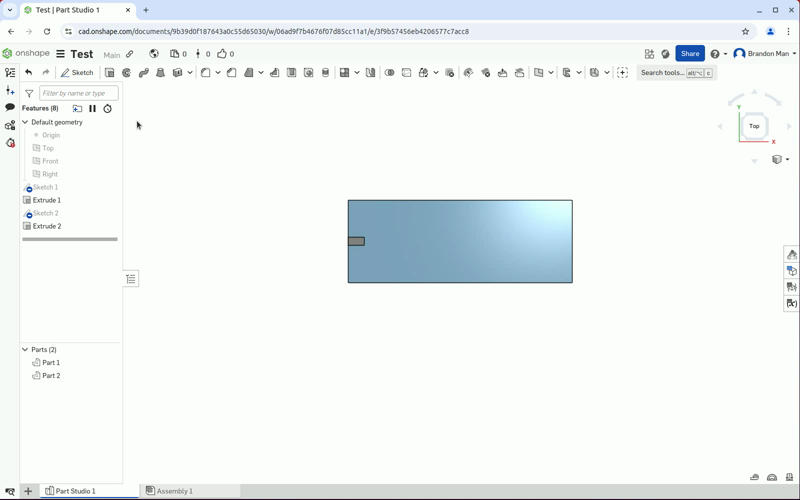
key(shift+h)
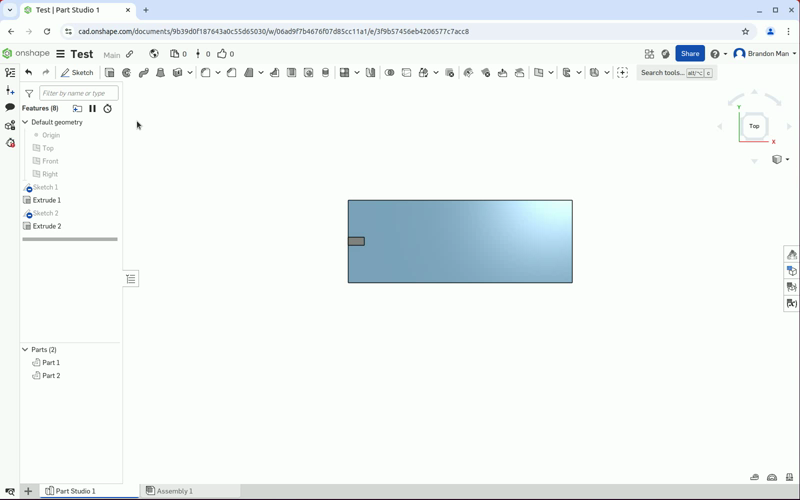
mouse_move(73, 189)
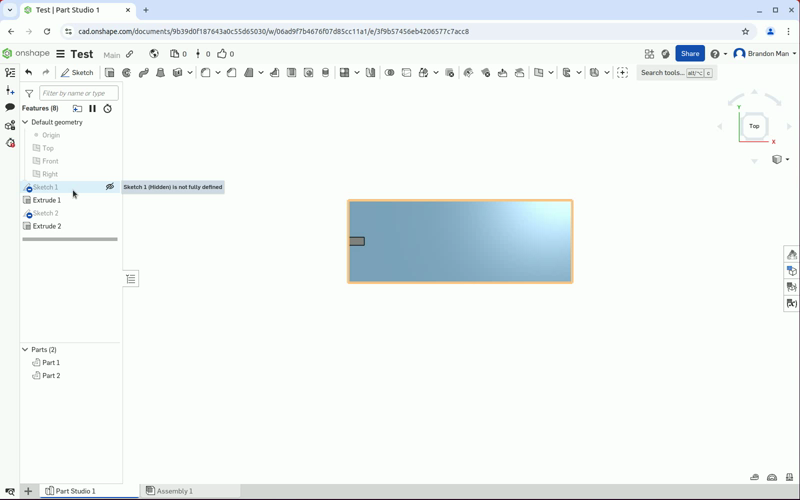
click(73, 189)
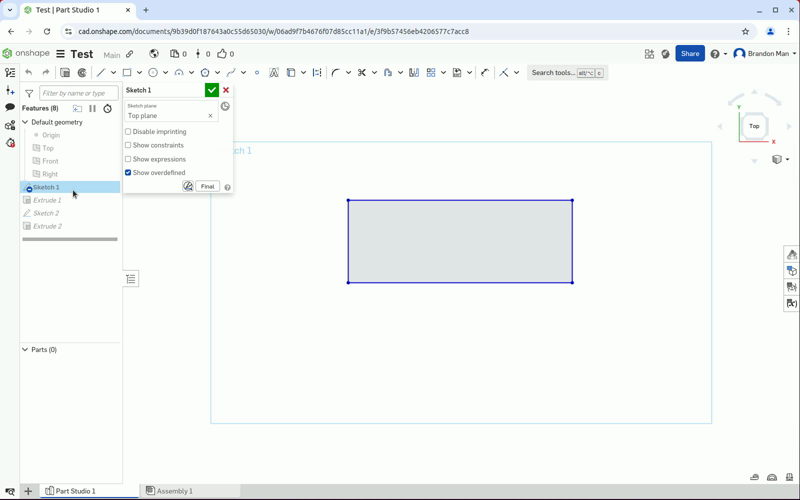
mouse_move(229, 92)
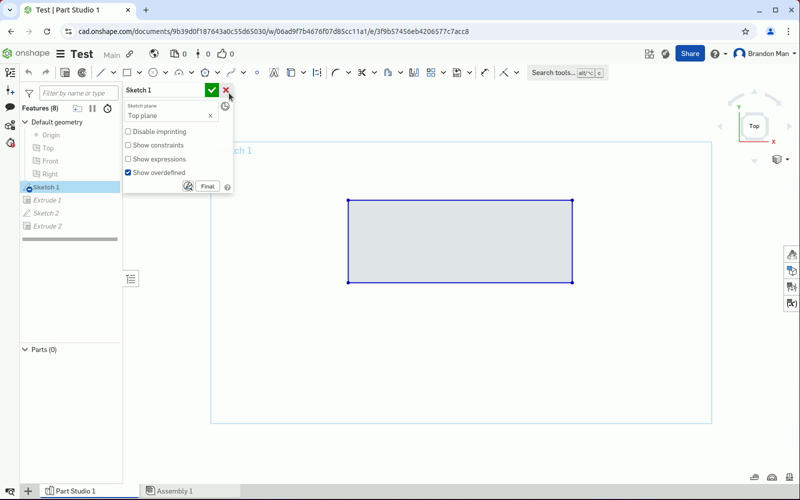
click(229, 92)
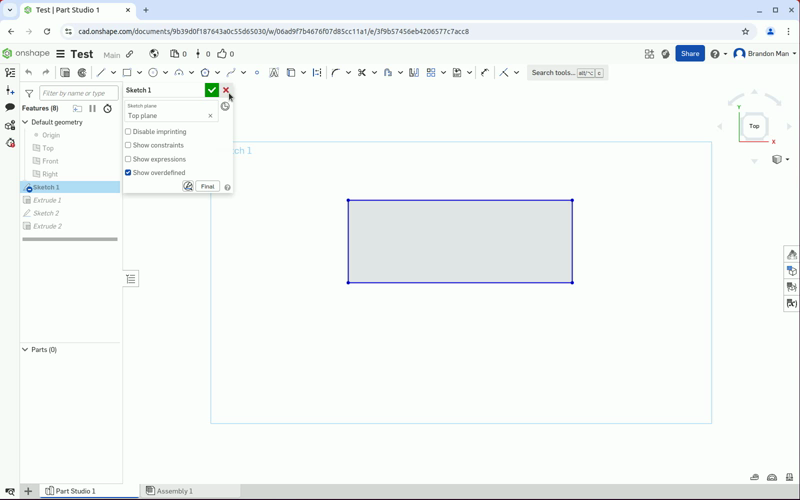
key(shift+s)
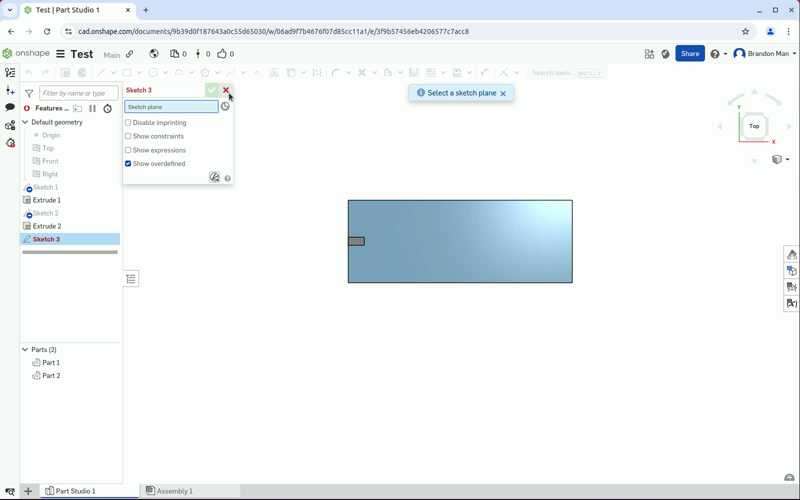
mouse_move(73, 150)
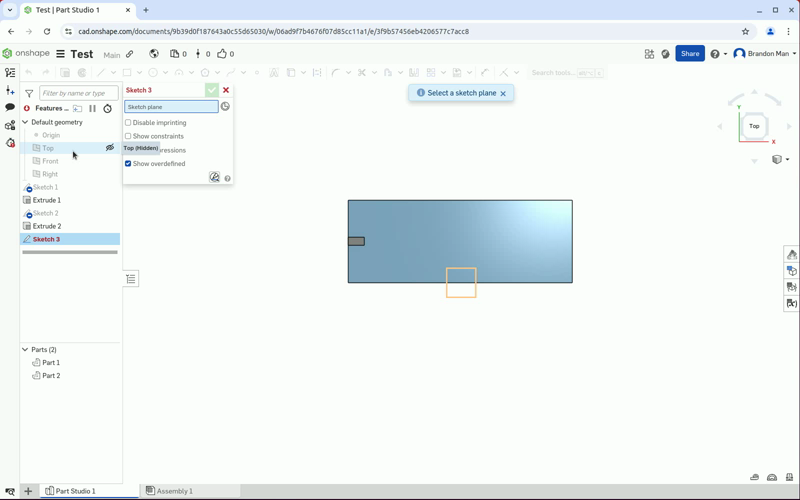
click(73, 150)
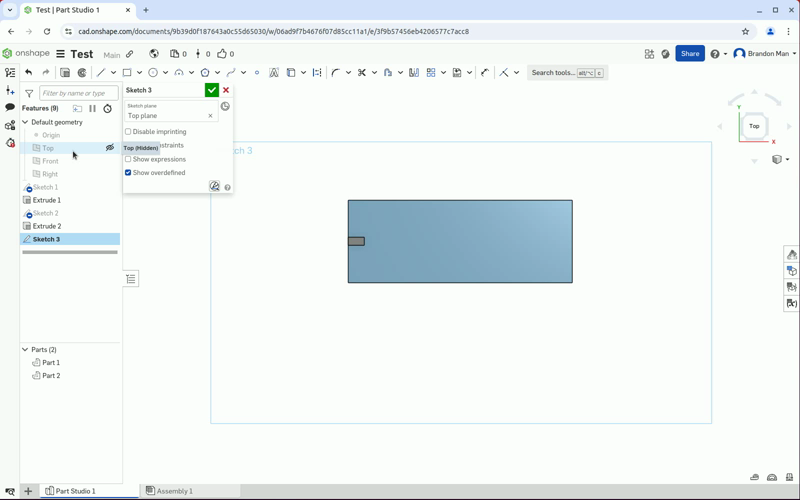
mouse_move(73, 352)
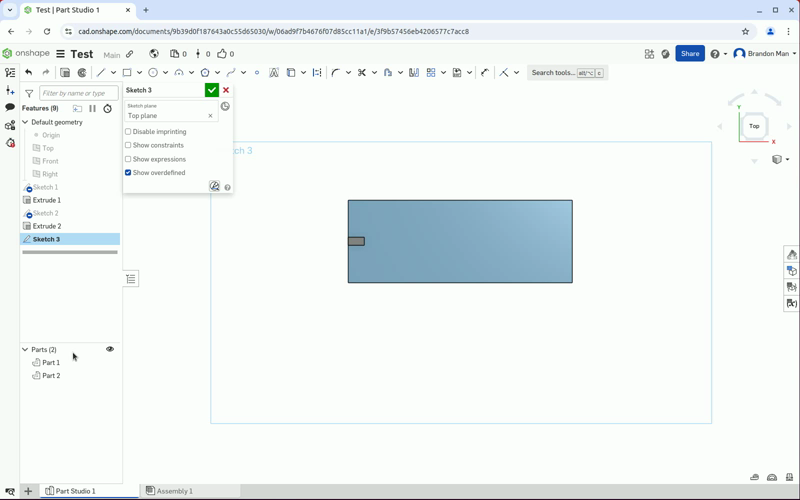
key(y)
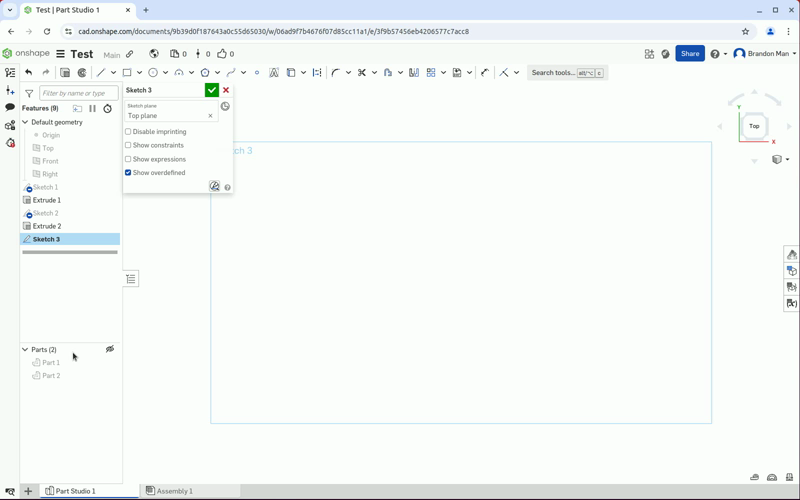
key(a)
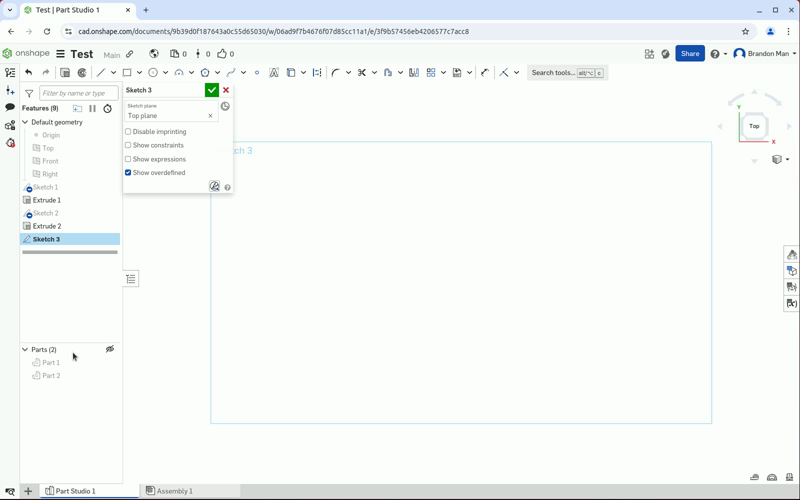
key_down(shift)
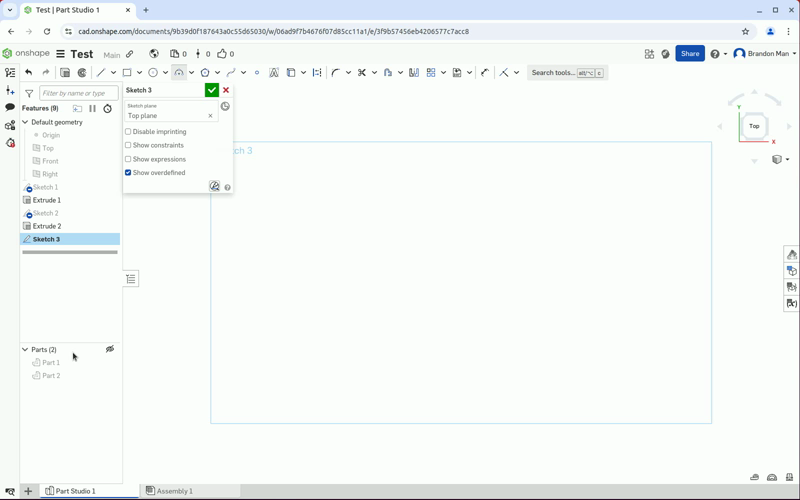
mouse_move(363, 245)
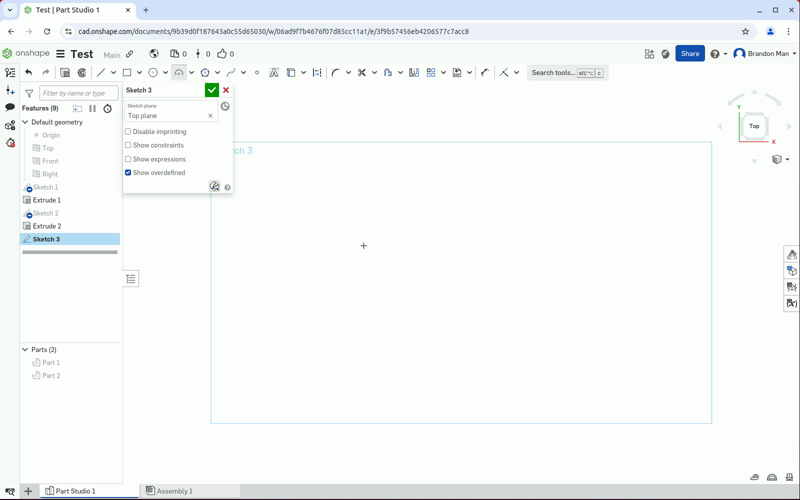
click(363, 245)
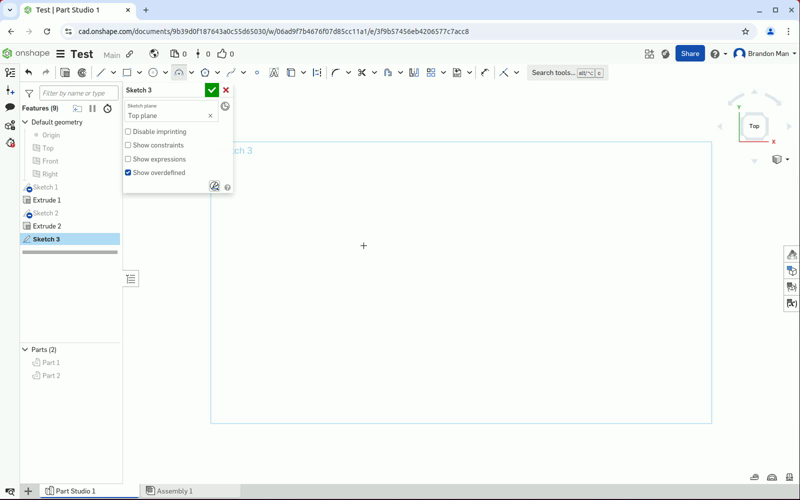
key_up(shift)
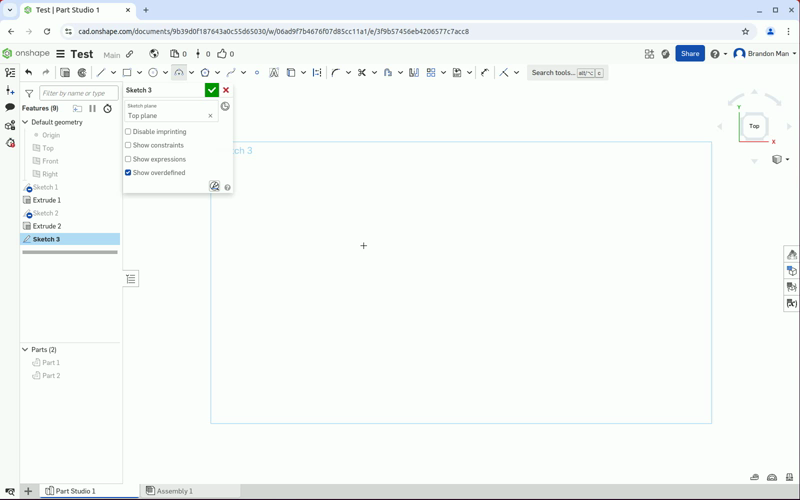
key_down(shift)
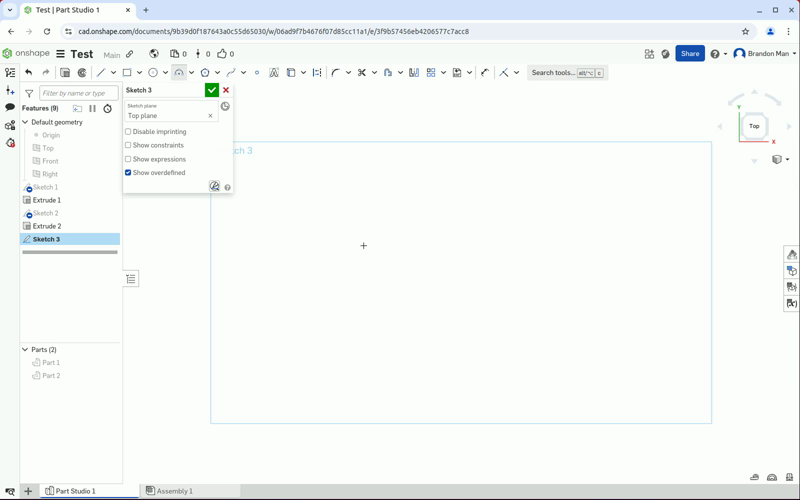
mouse_move(378, 260)
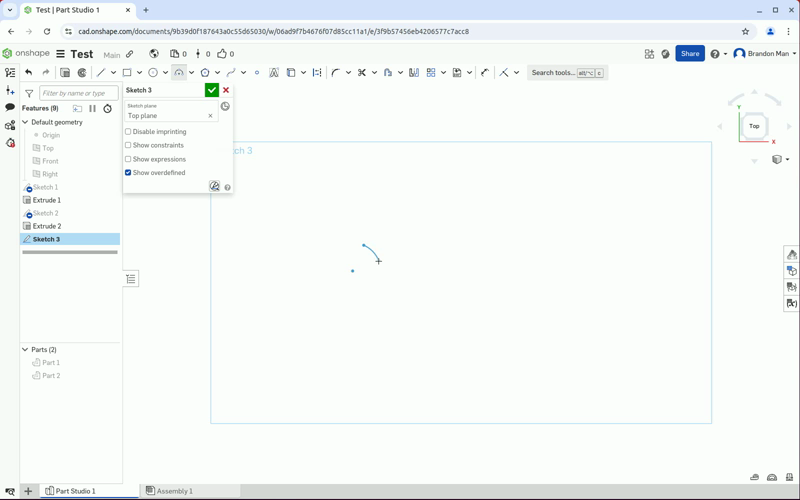
click(378, 260)
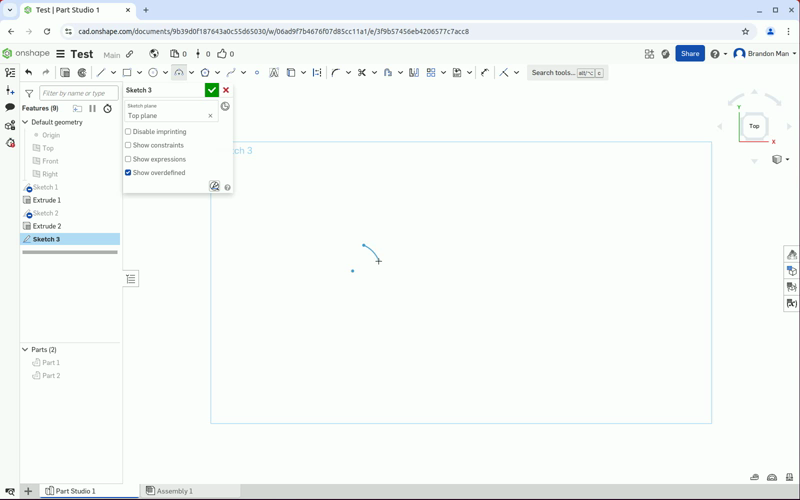
mouse_move(368, 256)
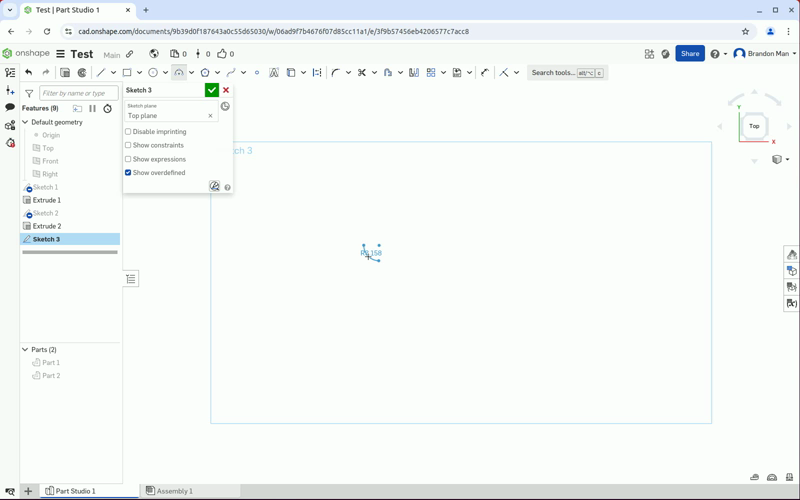
click(368, 256)
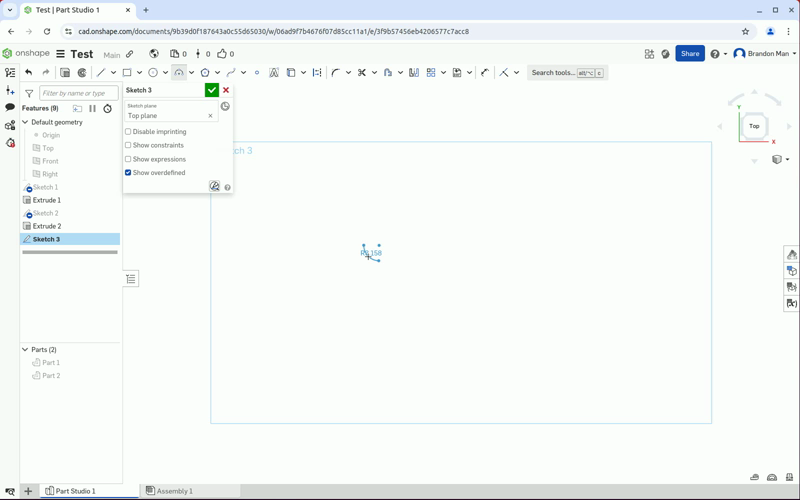
key_up(shift)
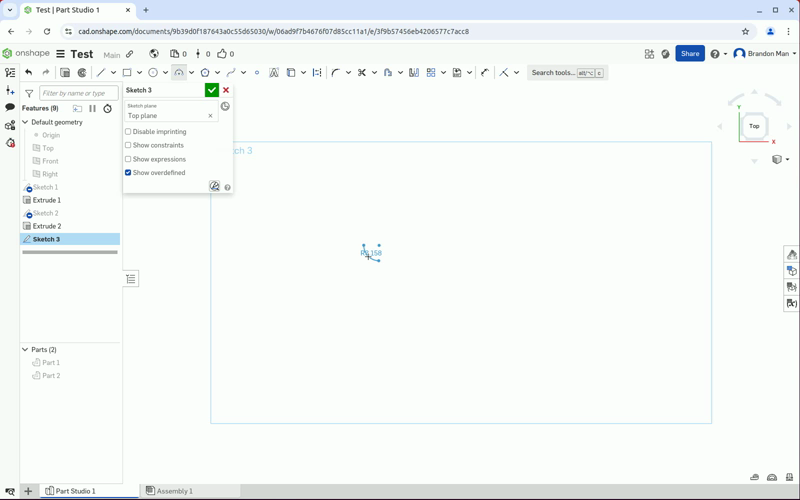
key(esc)
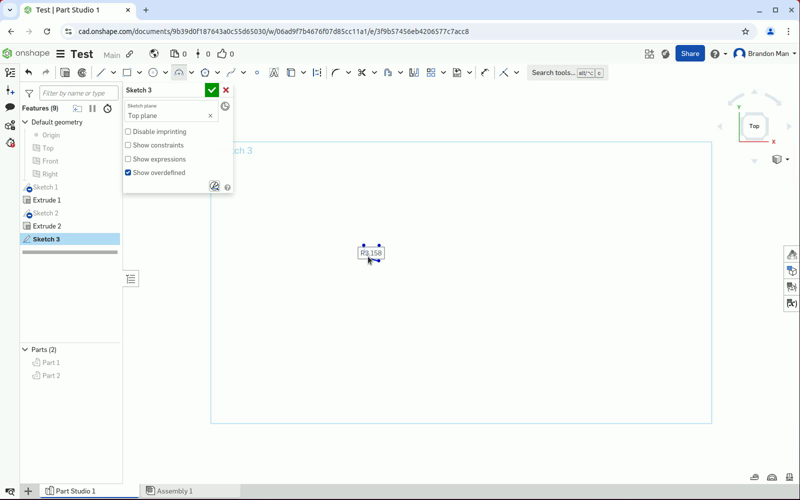
key(l)
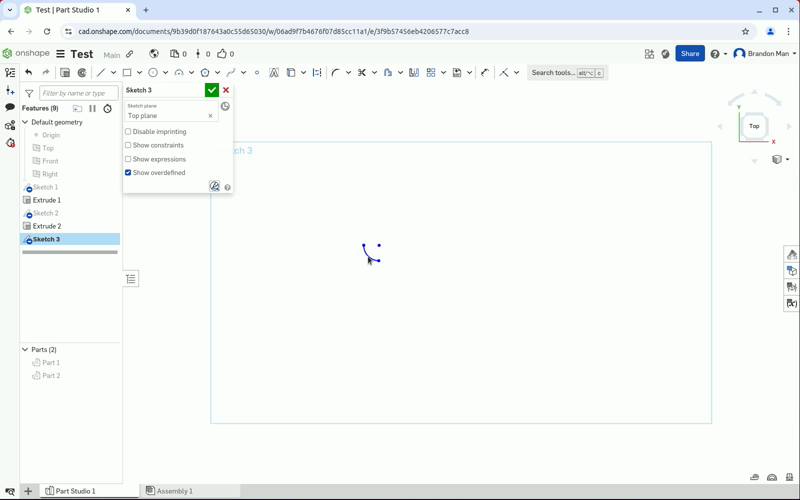
mouse_move(378, 260)
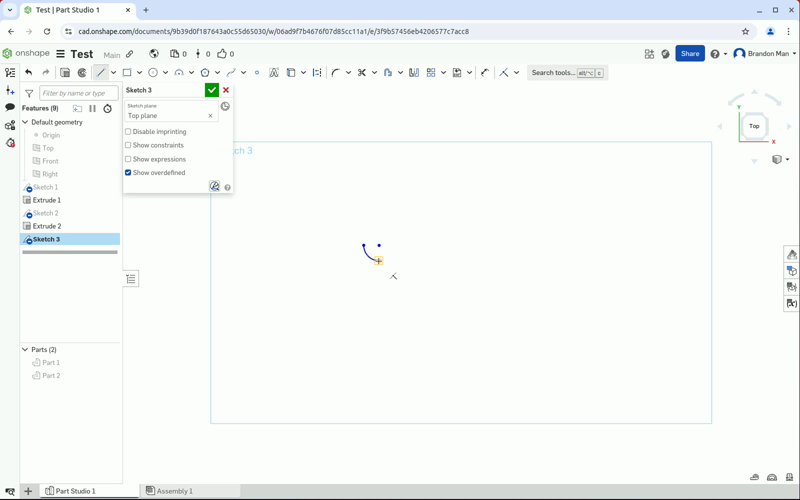
click(378, 260)
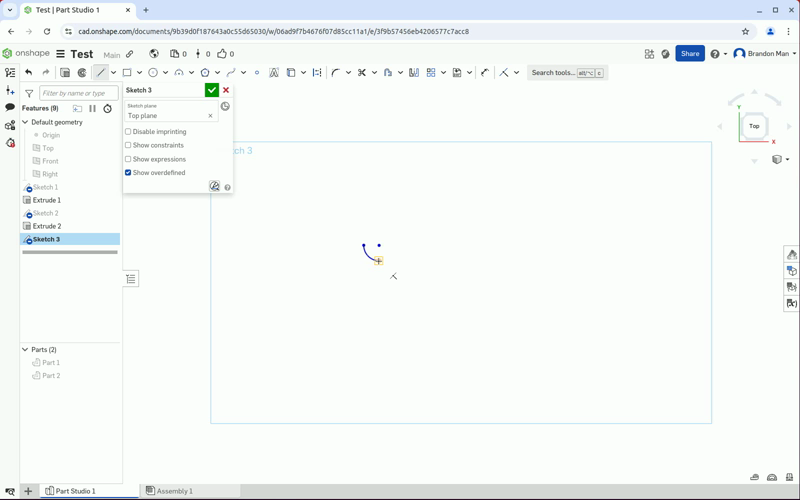
key_down(shift)
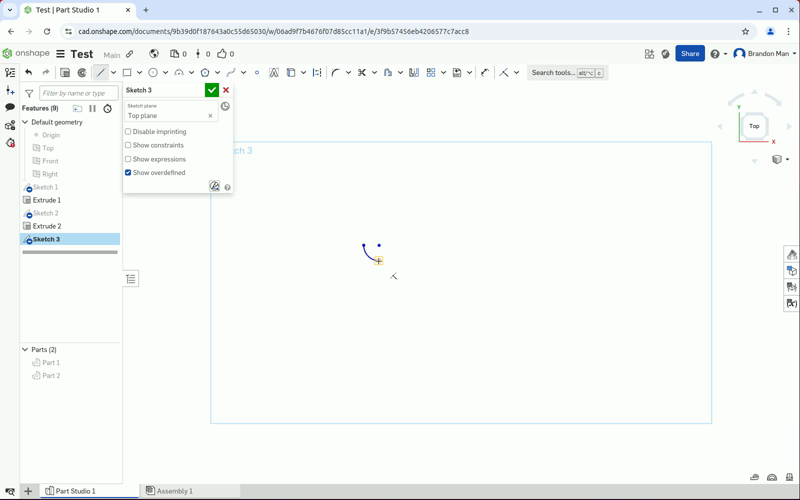
mouse_move(438, 269)
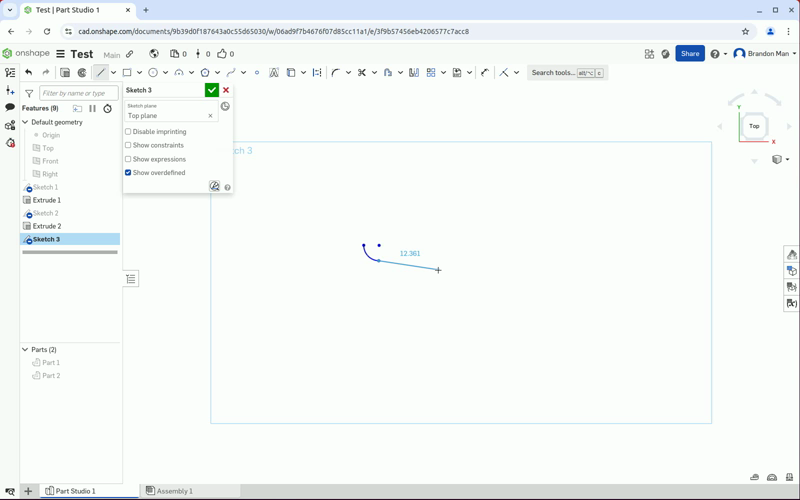
click(438, 269)
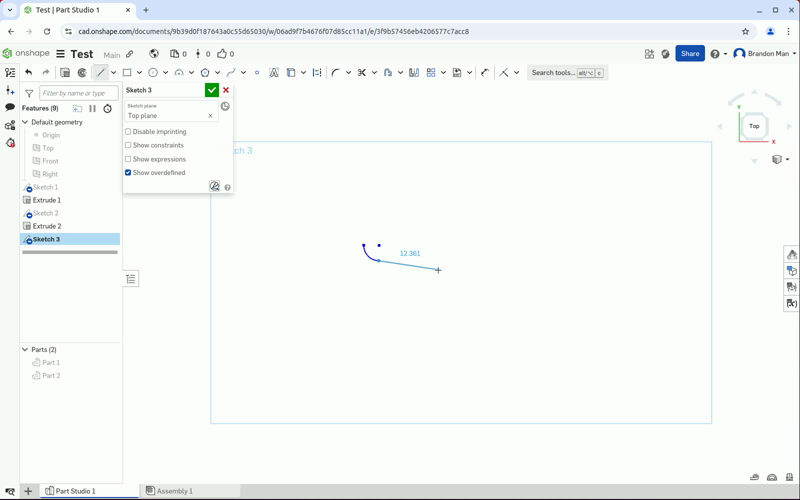
key_up(shift)
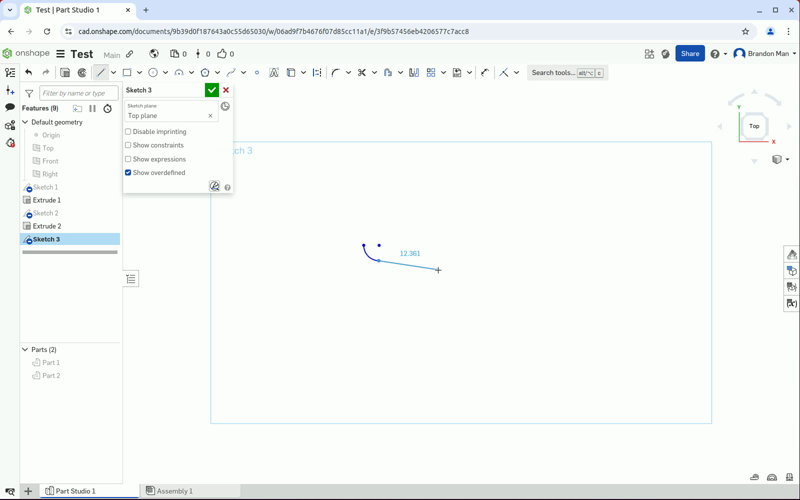
key(esc)
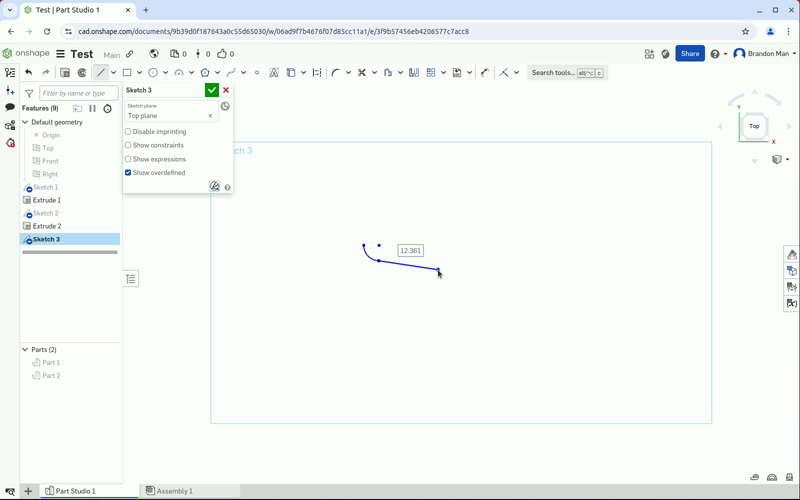
key(a)
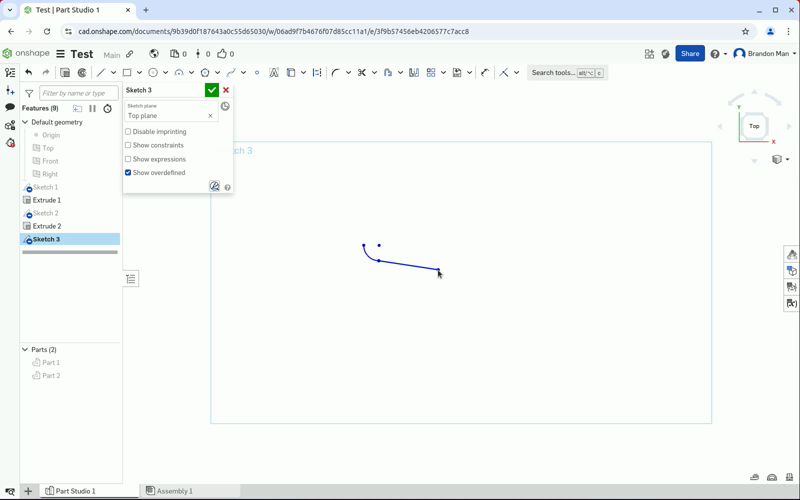
mouse_move(438, 269)
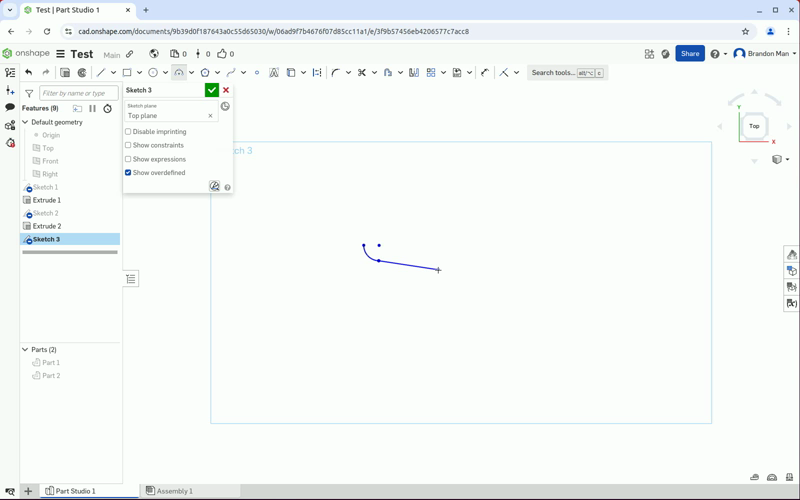
click(438, 269)
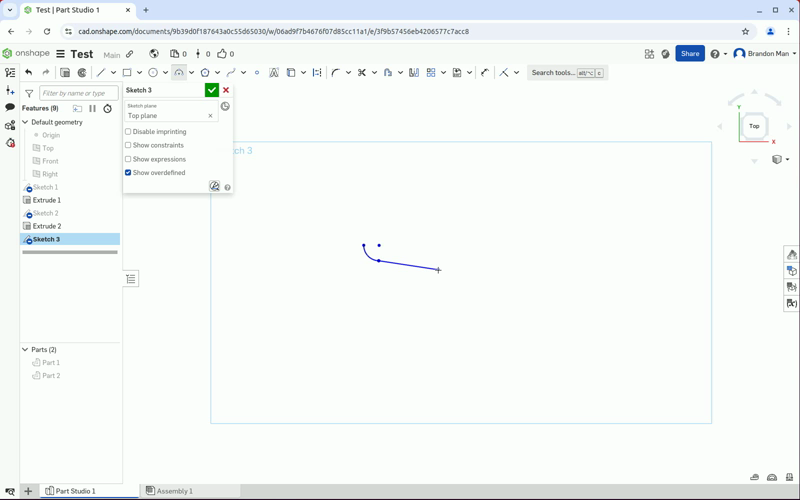
key_down(shift)
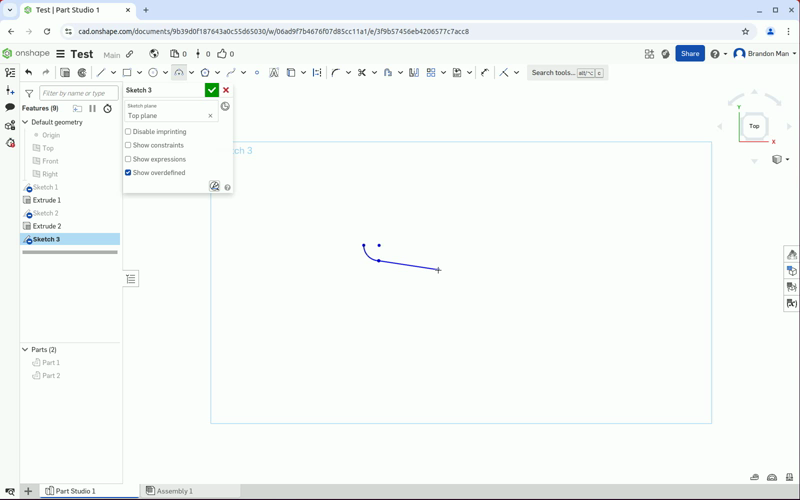
mouse_move(515, 260)
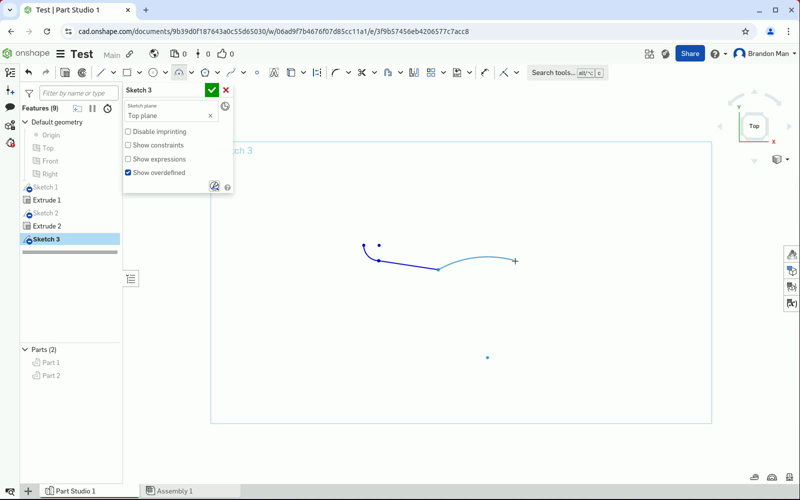
click(515, 260)
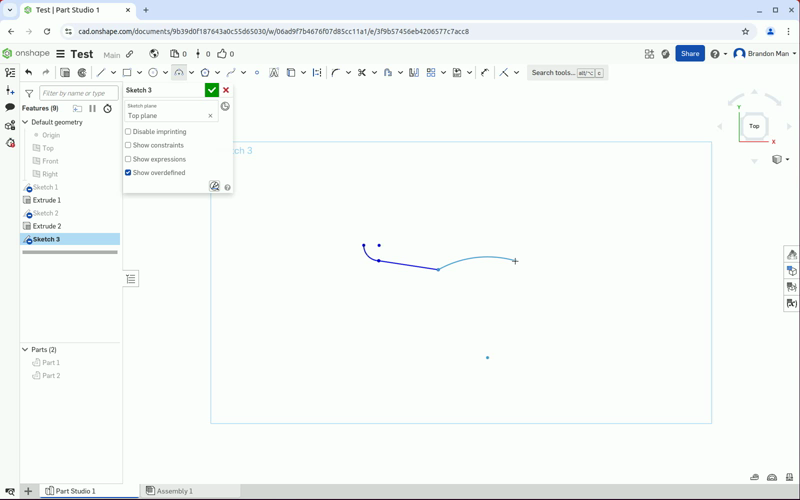
mouse_move(477, 270)
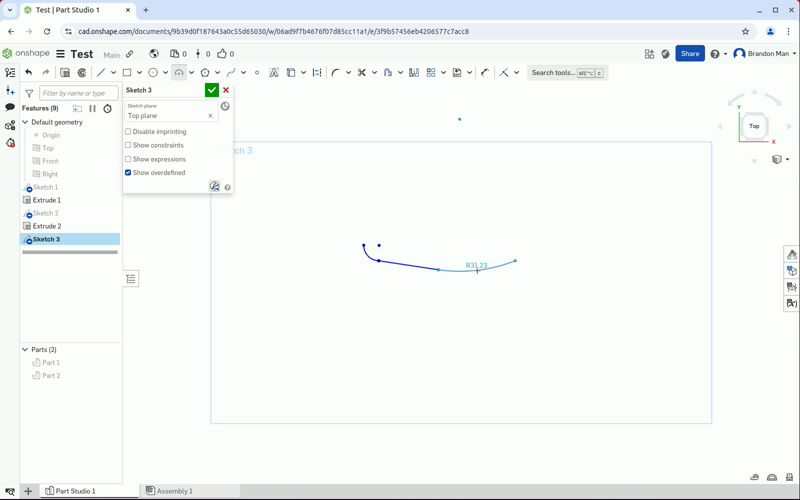
click(477, 270)
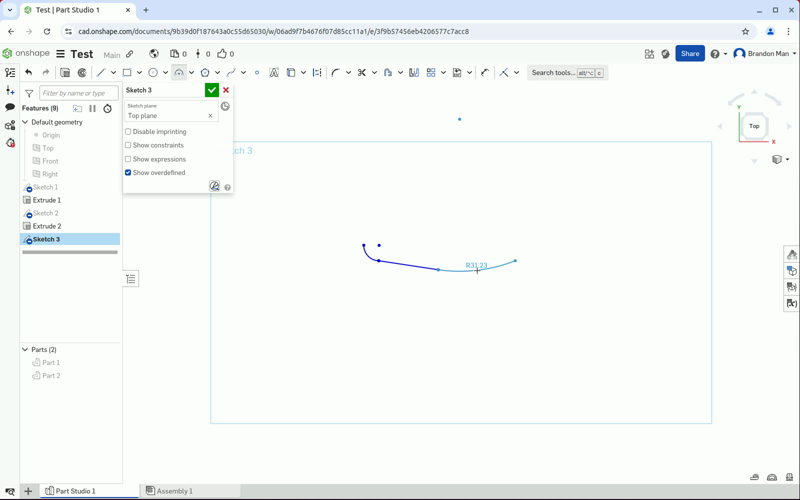
key_up(shift)
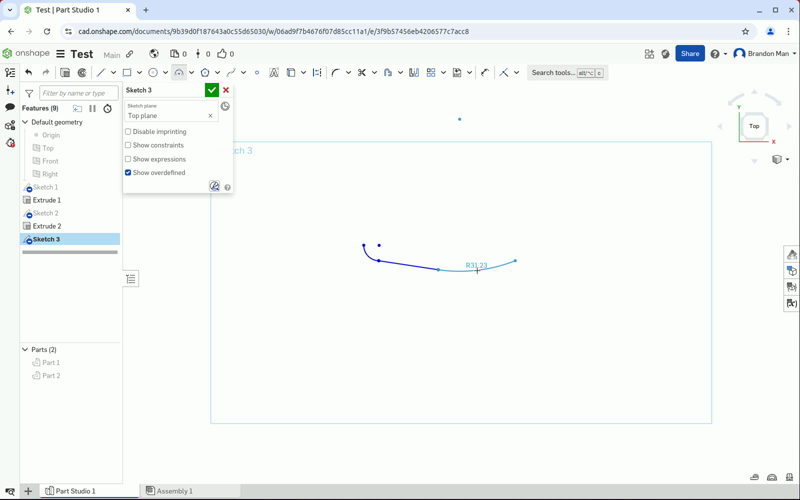
key(esc)
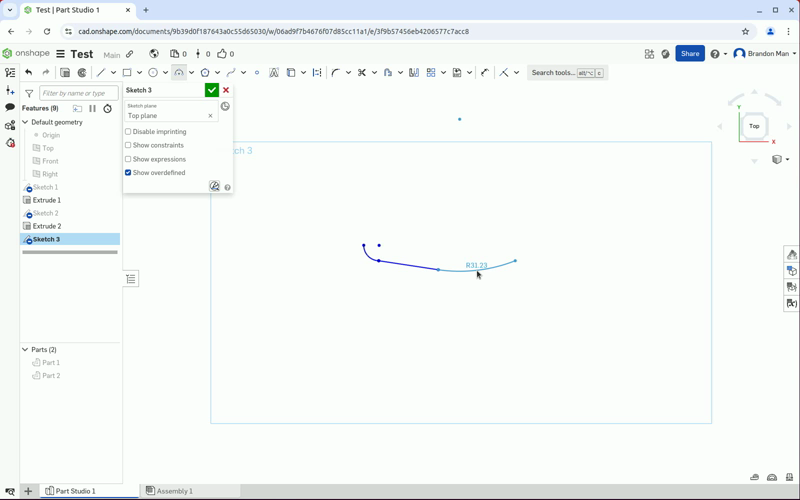
key(l)
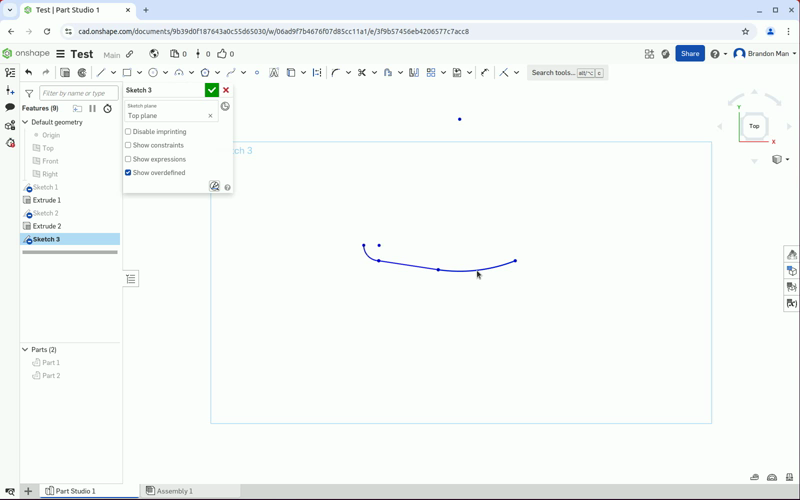
mouse_move(515, 260)
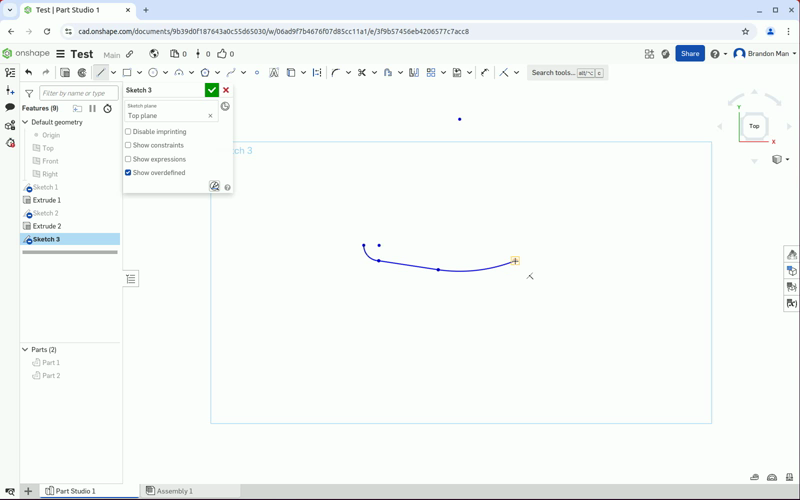
click(515, 260)
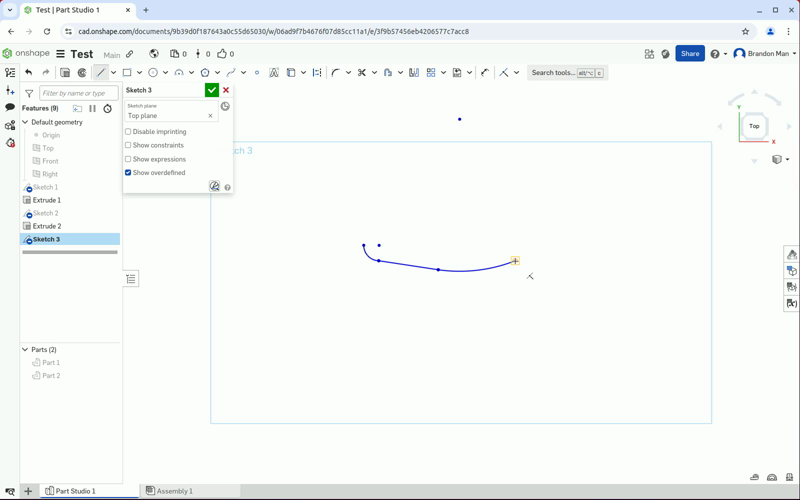
key_down(shift)
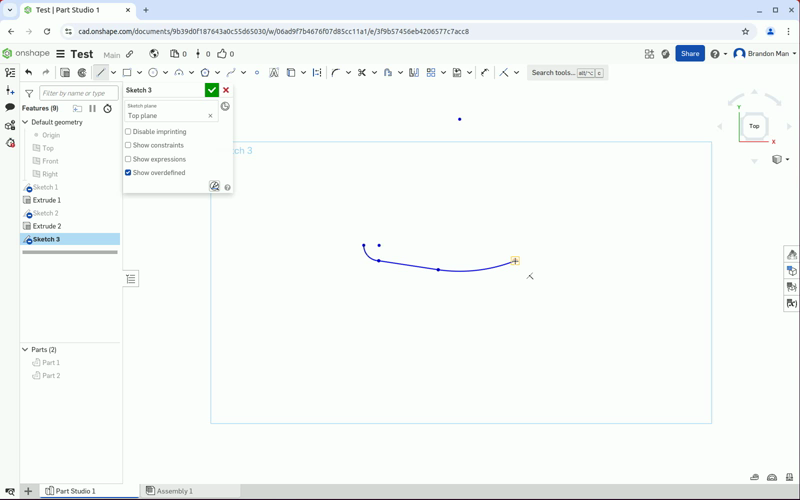
mouse_move(545, 260)
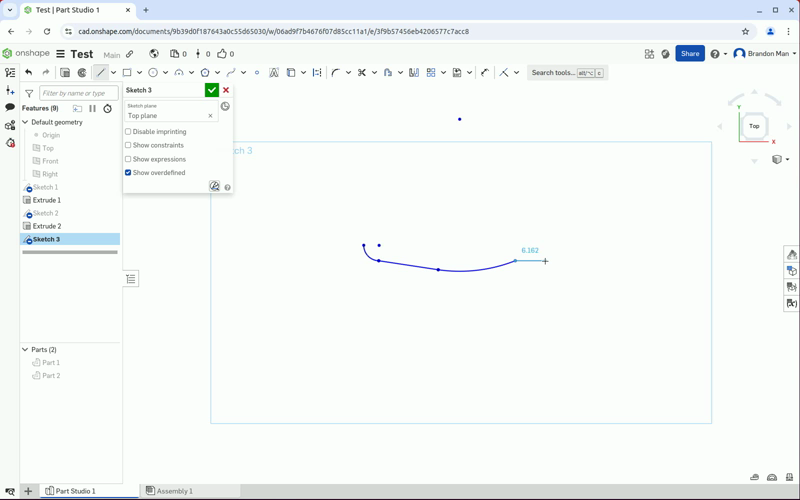
mouse_move(559, 245)
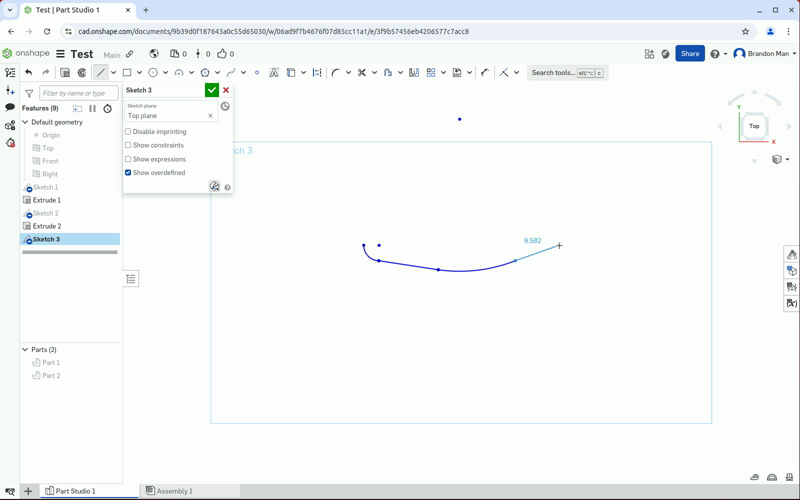
click(559, 245)
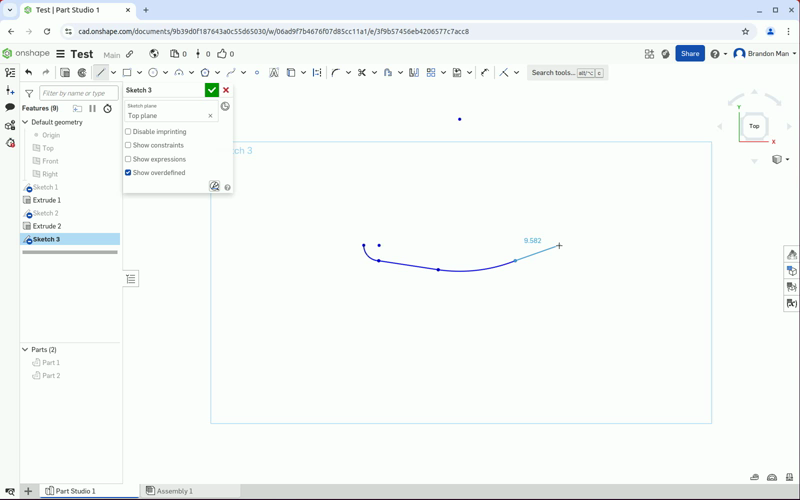
key_up(shift)
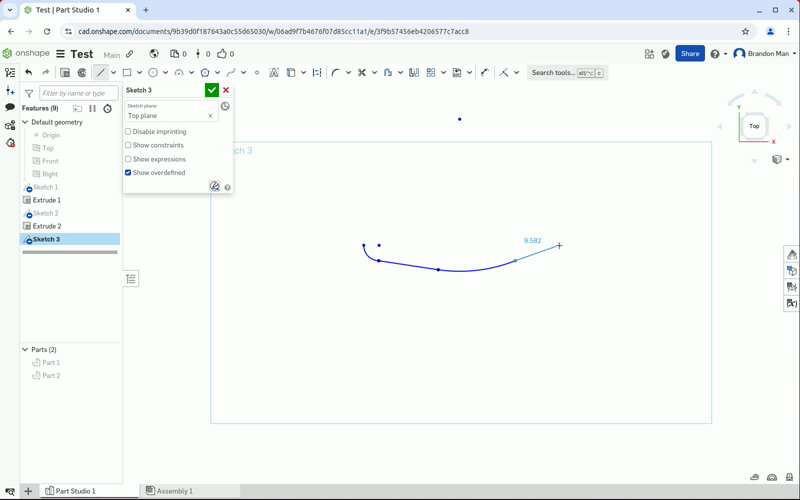
key_down(shift)
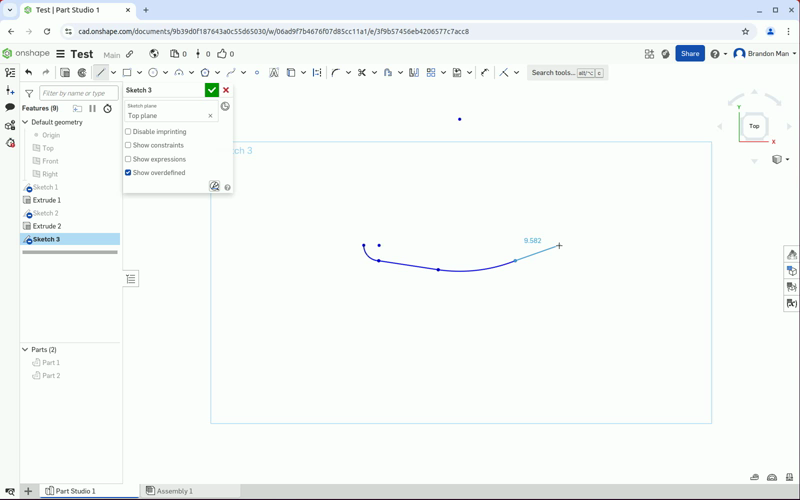
mouse_move(589, 245)
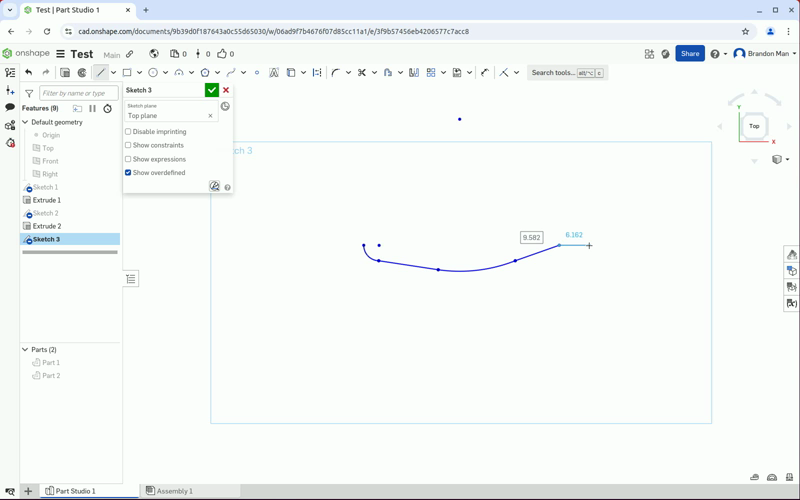
mouse_move(572, 245)
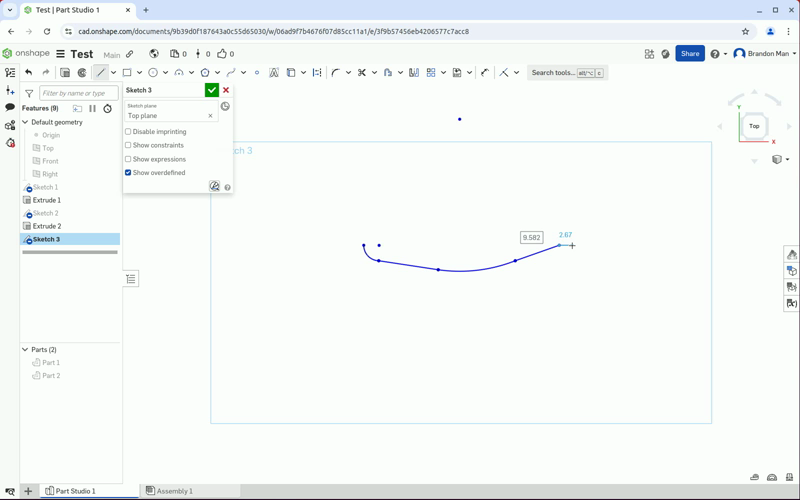
click(572, 245)
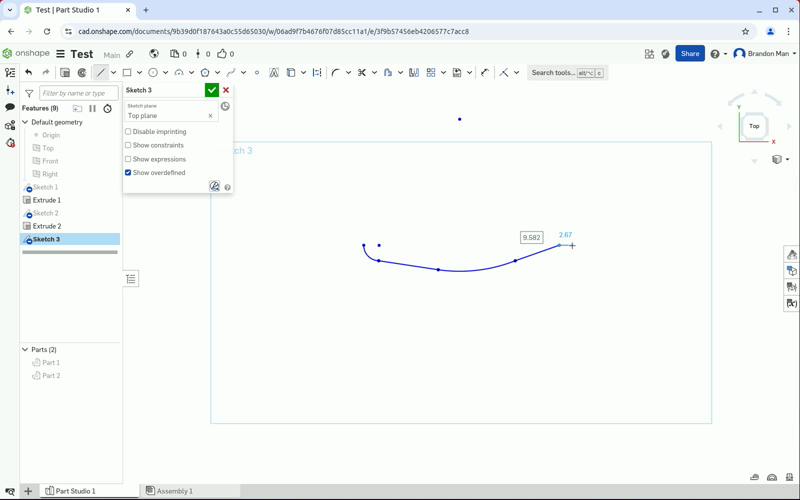
key_up(shift)
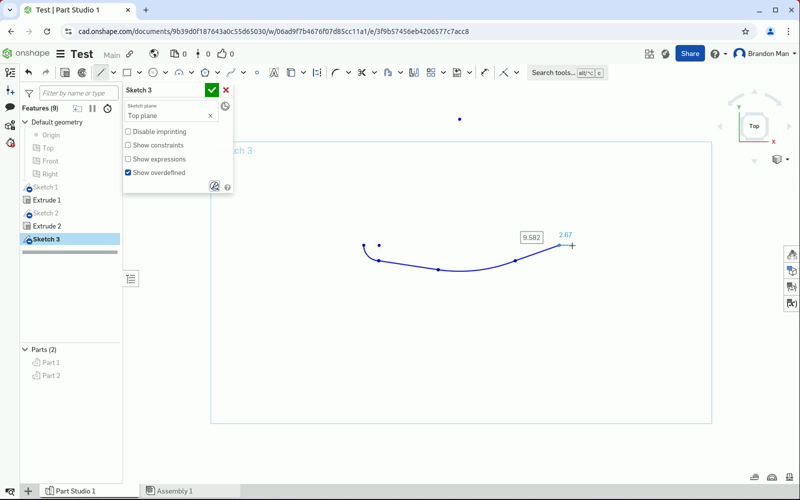
key_down(shift)
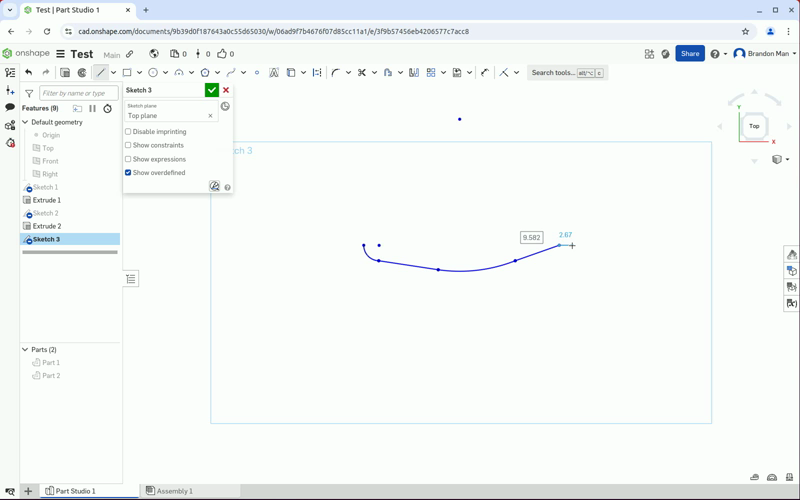
mouse_move(589, 245)
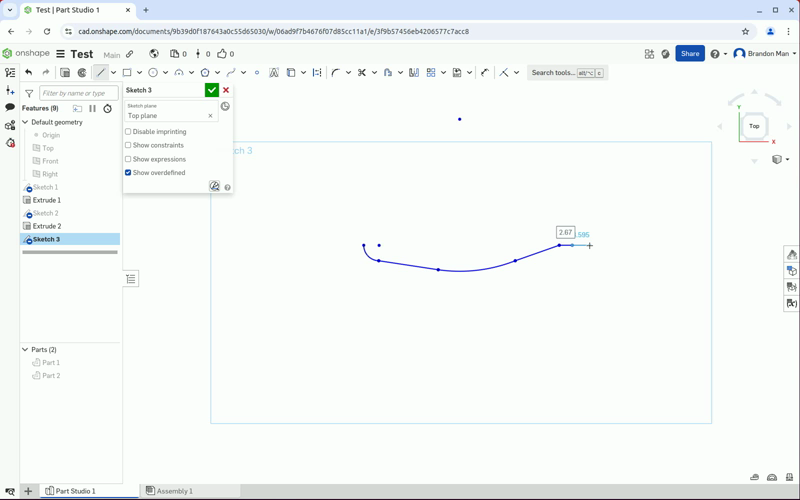
mouse_move(572, 236)
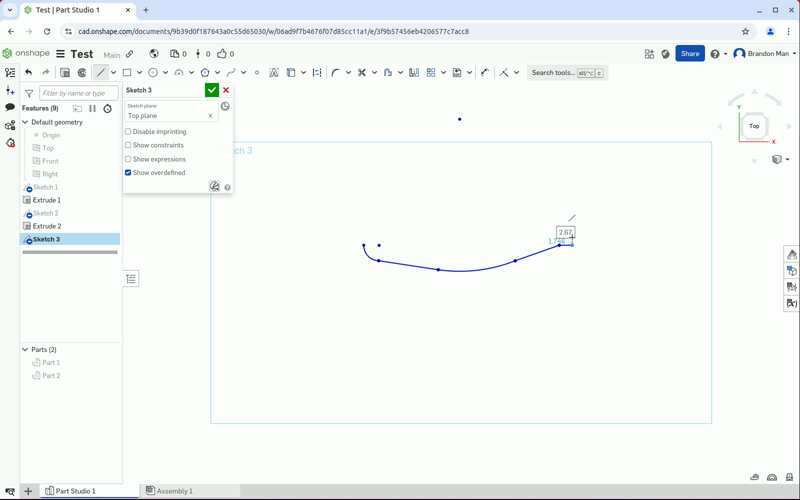
click(572, 236)
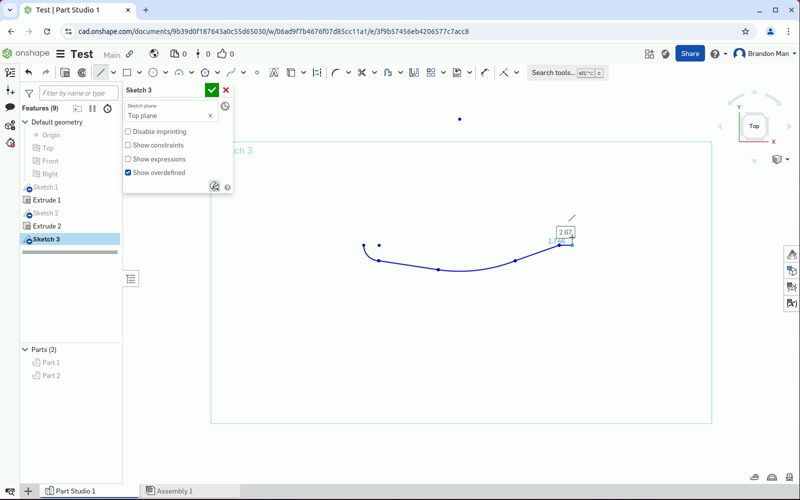
key_up(shift)
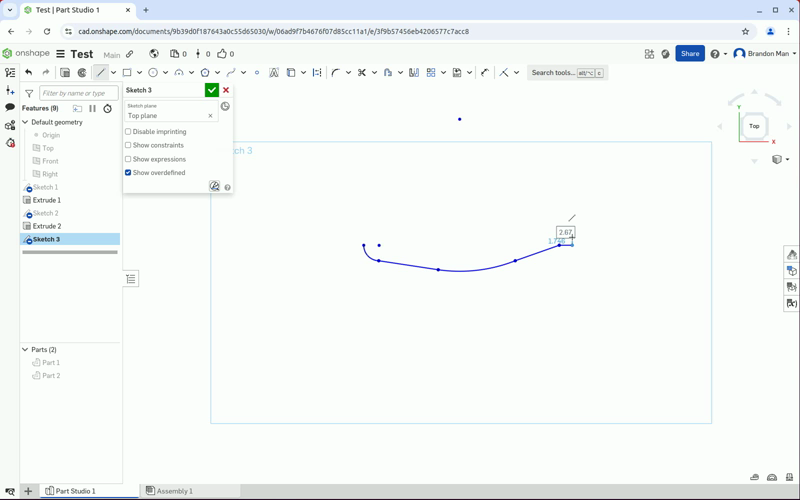
key_down(shift)
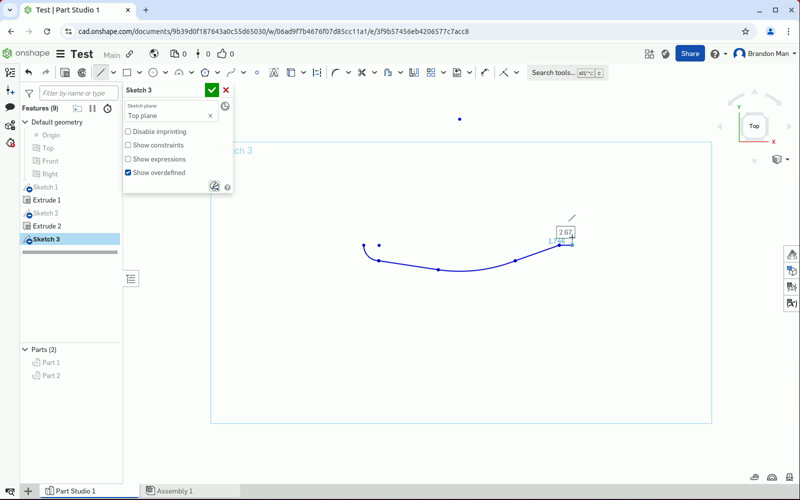
mouse_move(589, 236)
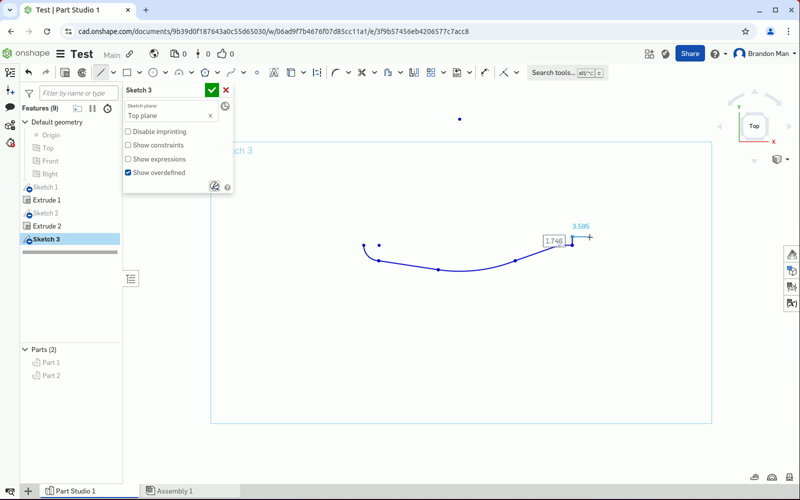
mouse_move(559, 236)
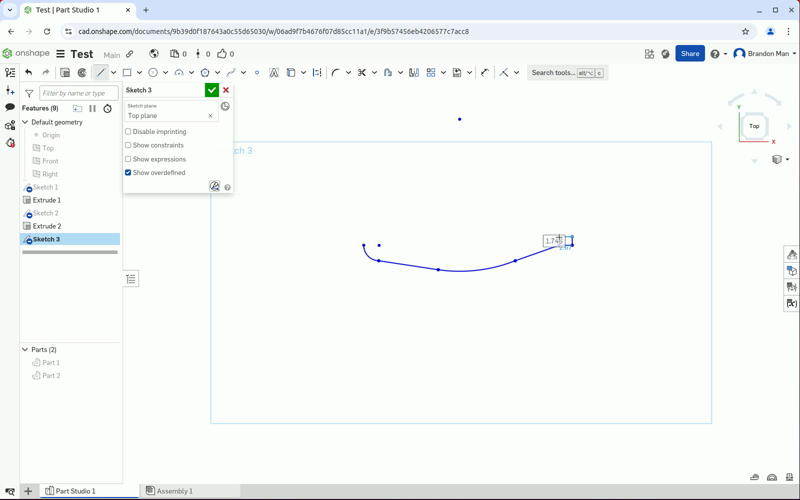
click(559, 236)
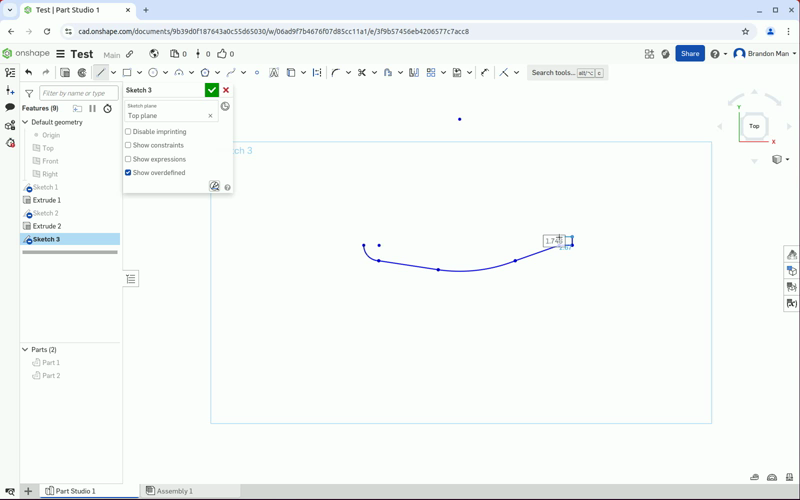
key_up(shift)
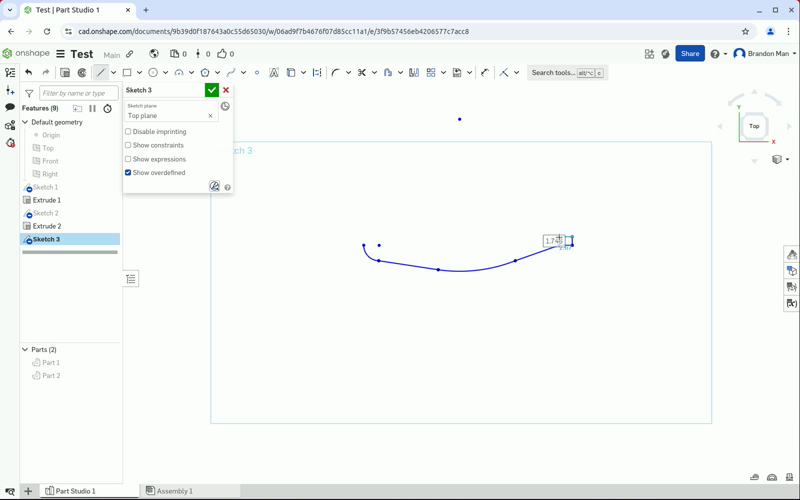
key_down(shift)
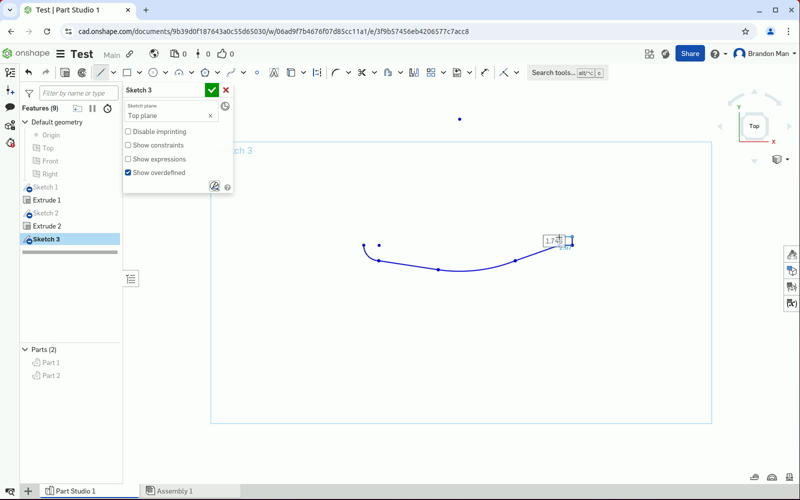
mouse_move(589, 236)
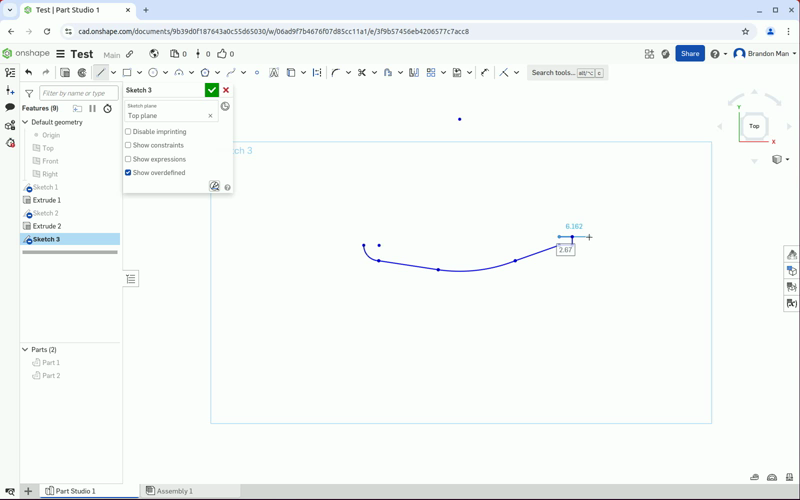
mouse_move(517, 223)
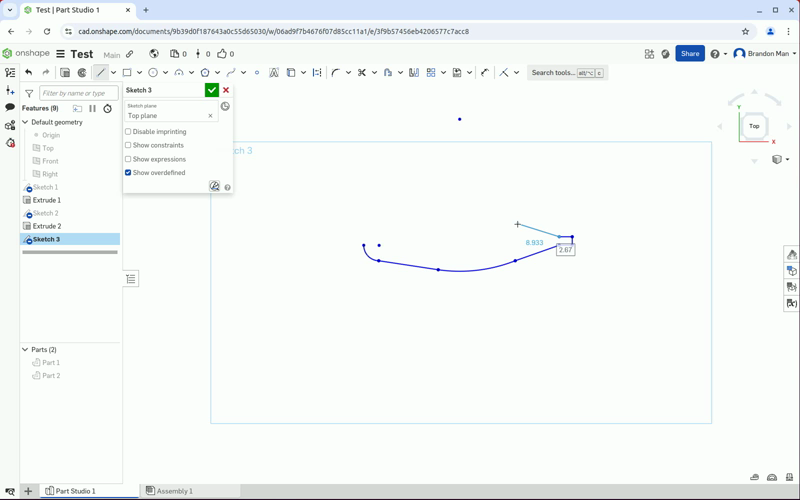
click(517, 223)
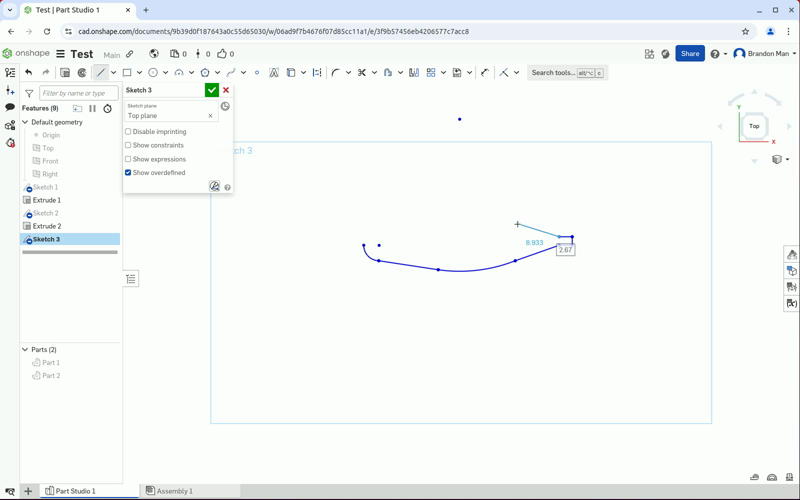
key_up(shift)
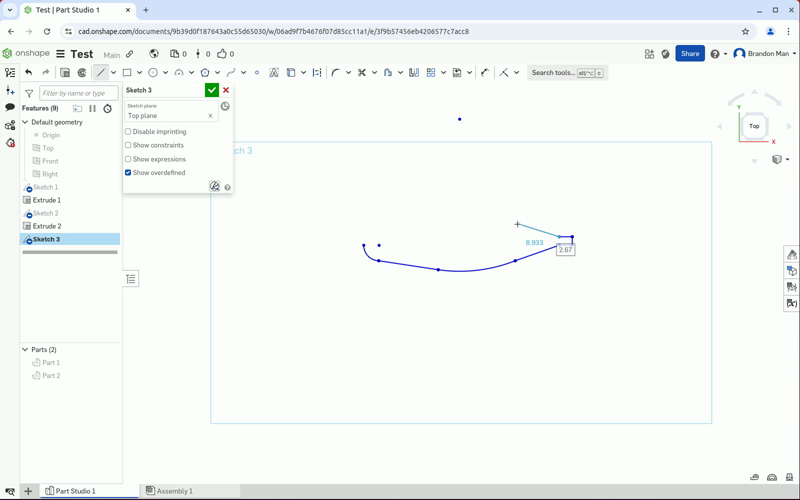
key(esc)
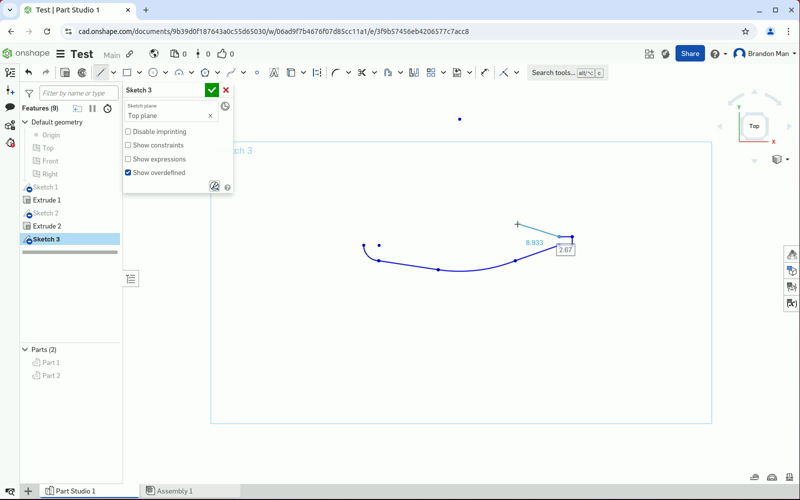
key(a)
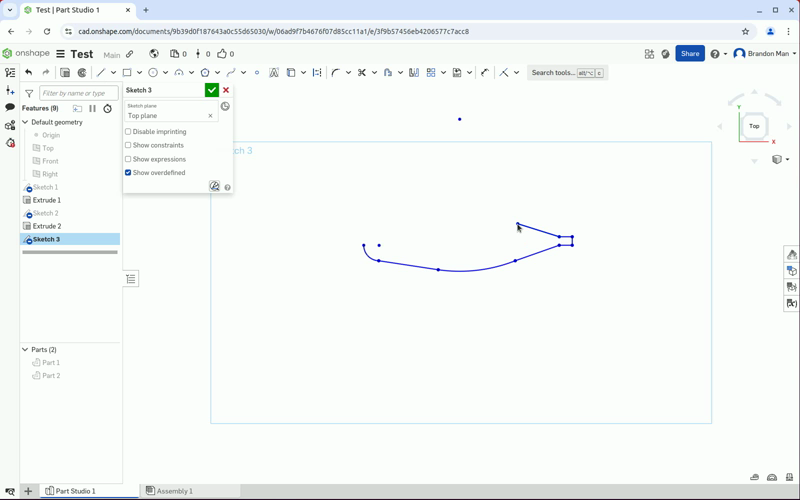
mouse_move(517, 223)
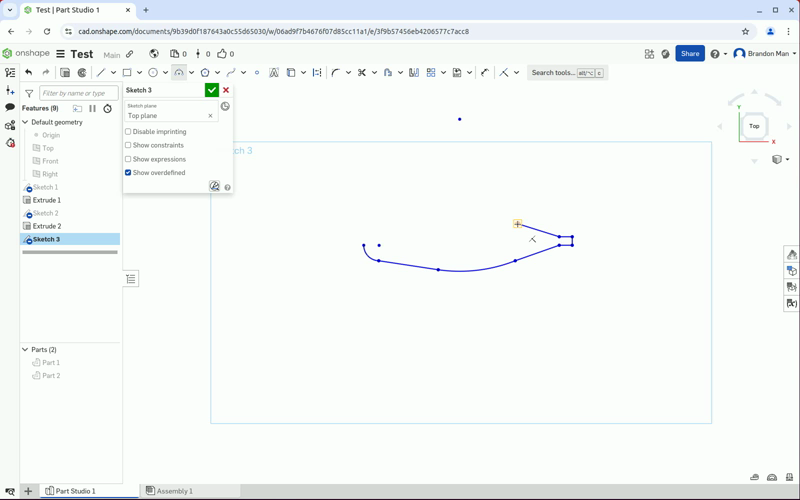
click(517, 223)
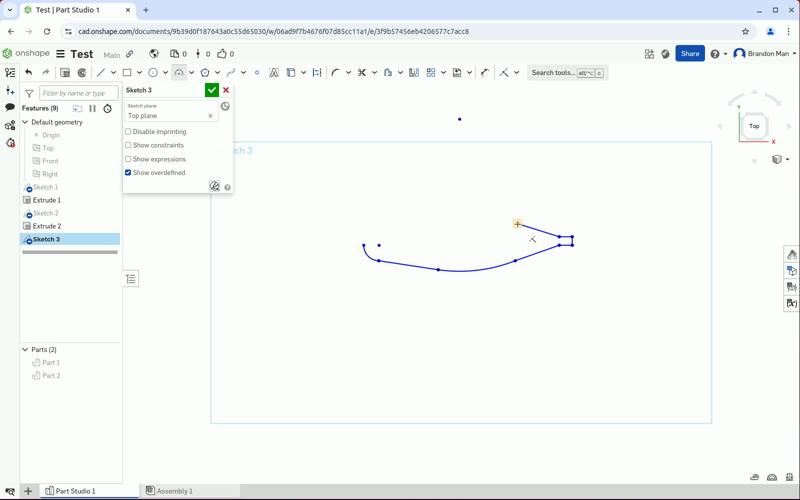
key_down(shift)
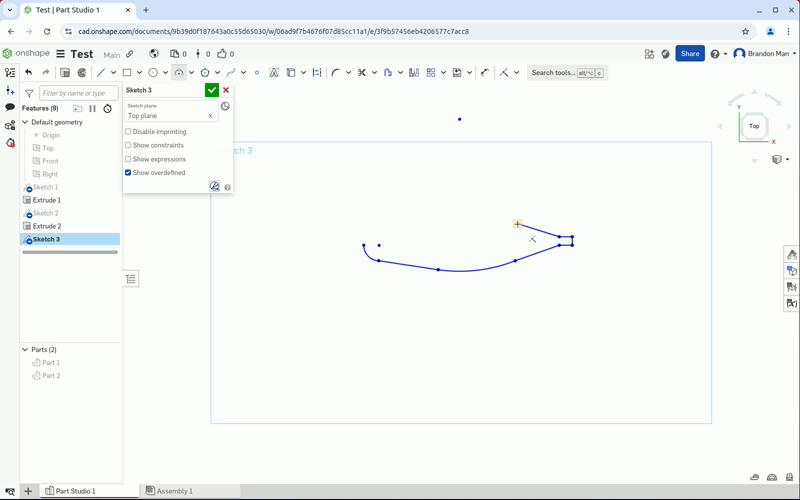
mouse_move(436, 214)
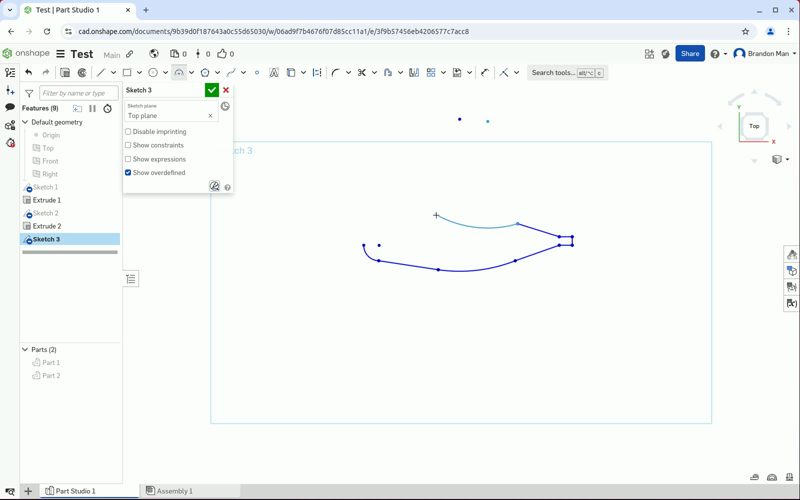
click(436, 214)
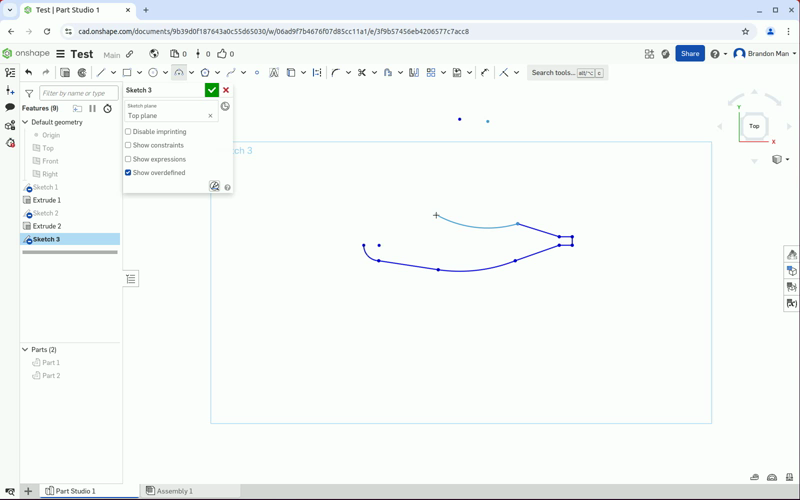
mouse_move(477, 213)
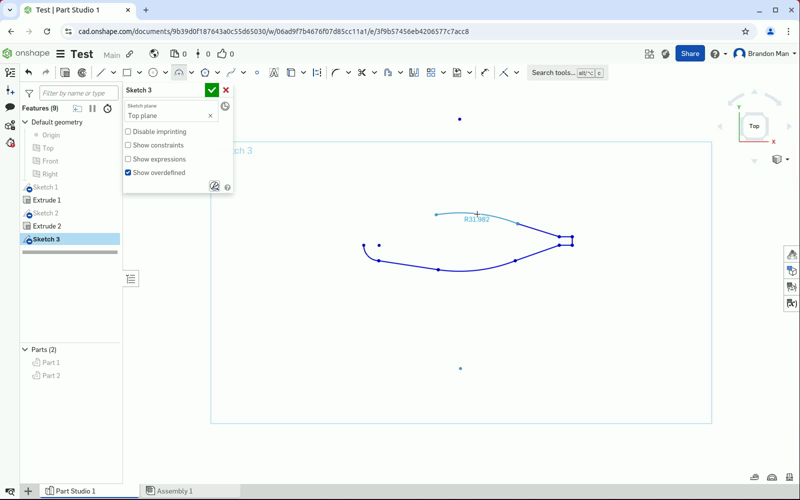
click(477, 213)
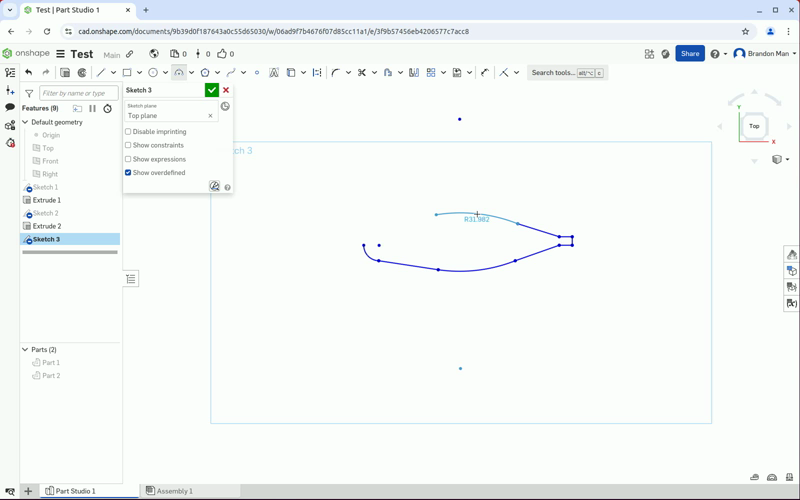
key_up(shift)
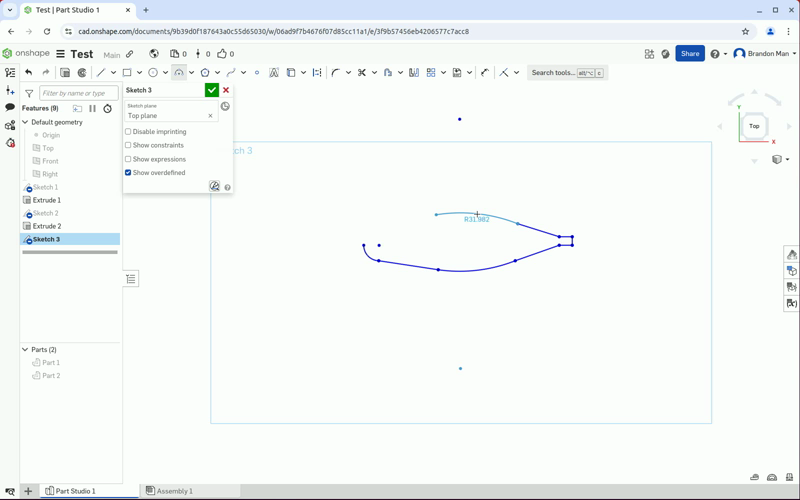
key(esc)
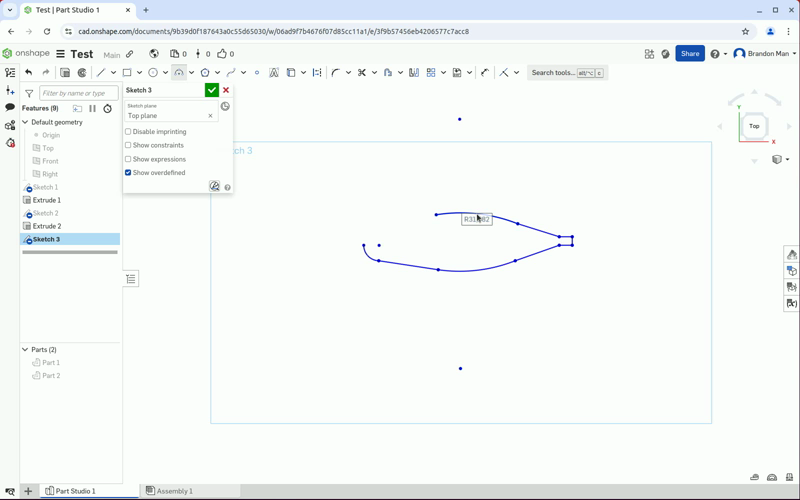
key(l)
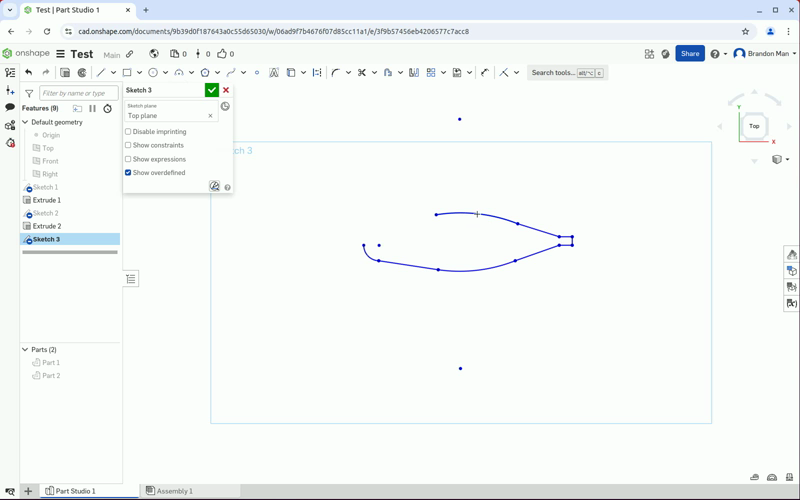
mouse_move(436, 214)
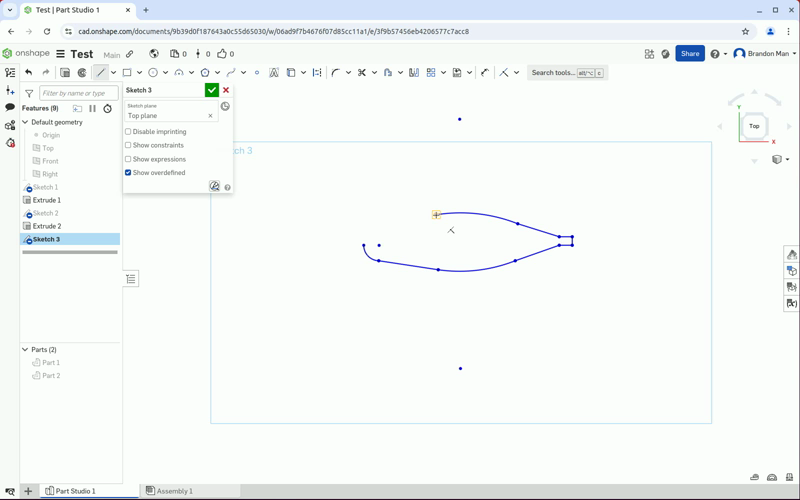
click(436, 214)
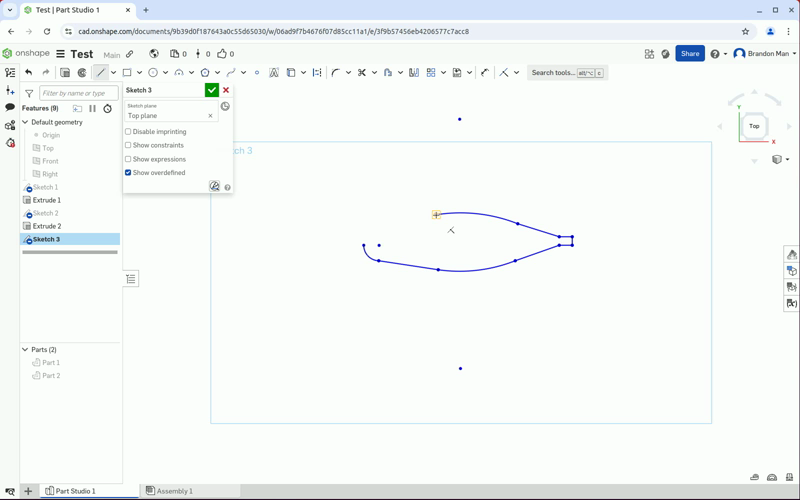
key_down(shift)
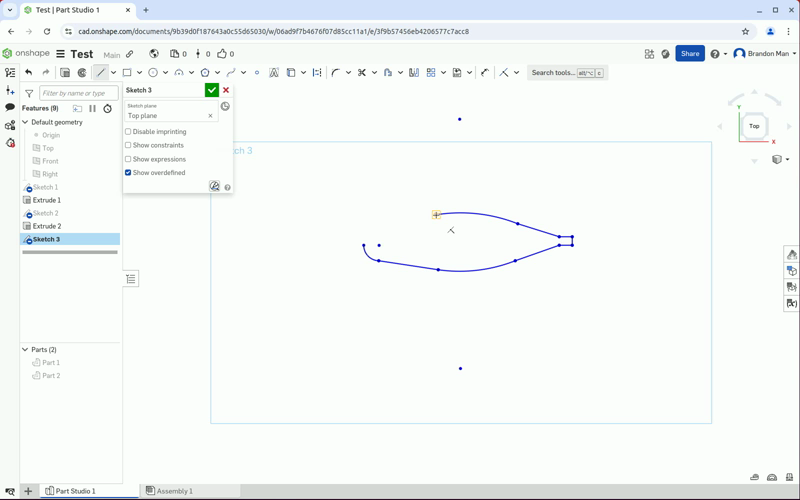
mouse_move(466, 214)
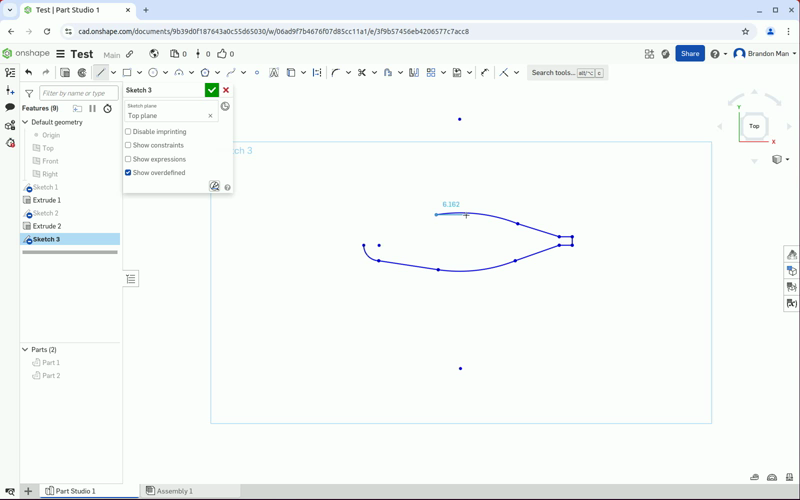
mouse_move(378, 223)
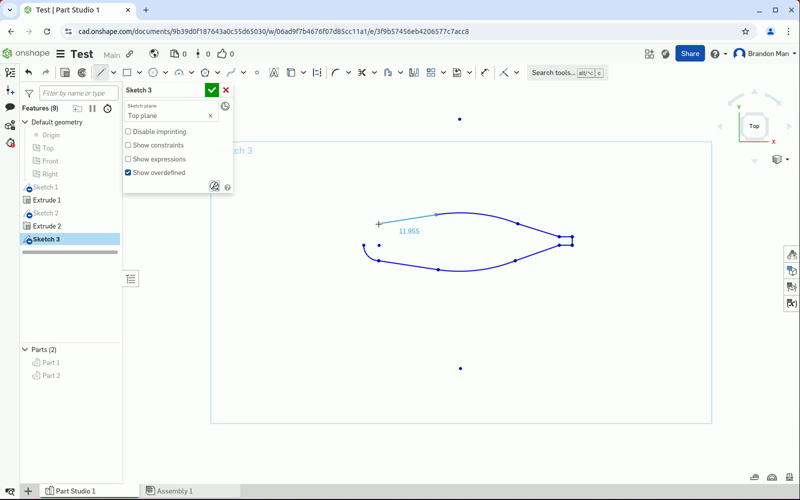
click(378, 223)
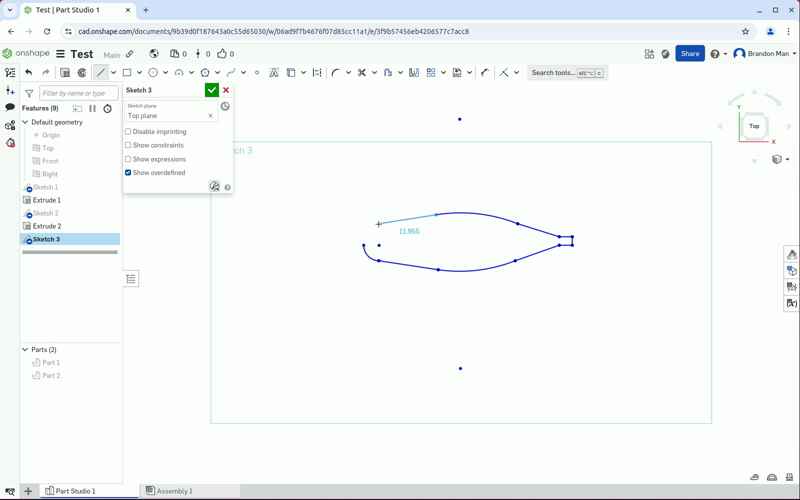
key_up(shift)
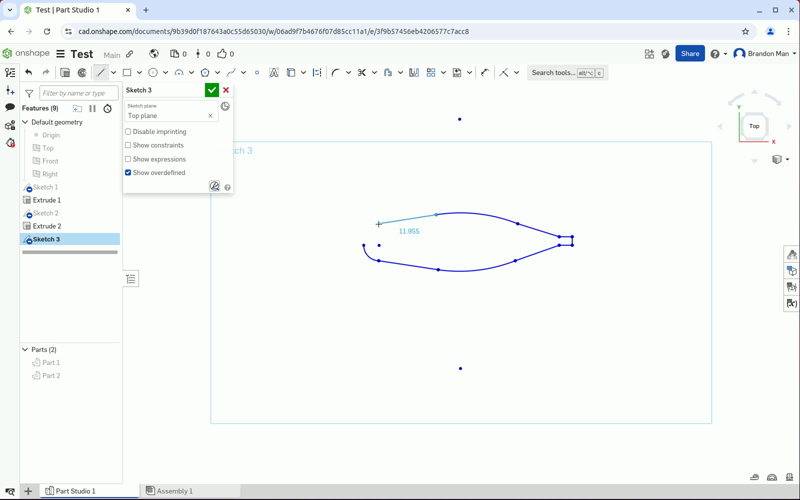
key(esc)
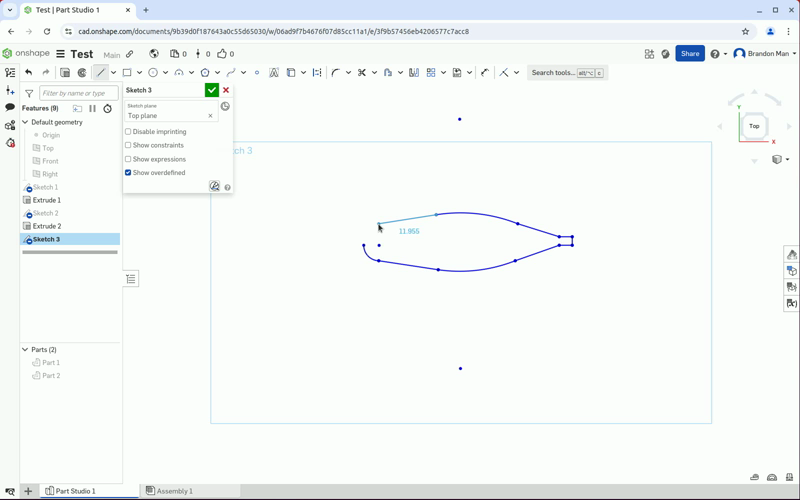
key(a)
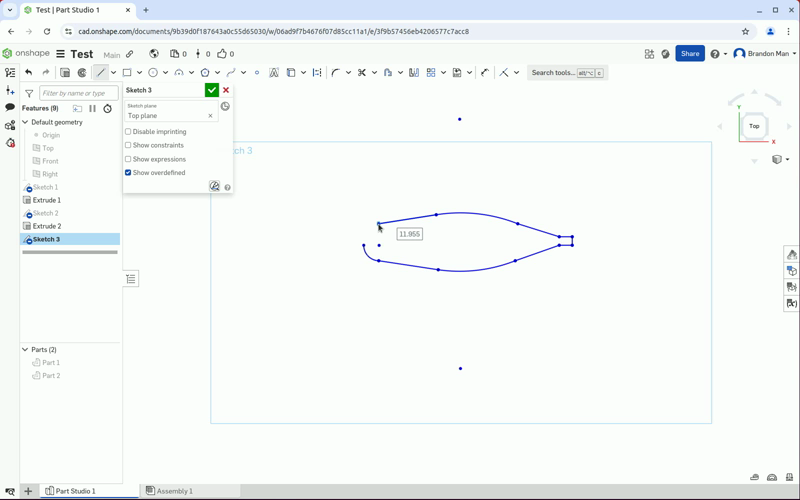
mouse_move(378, 223)
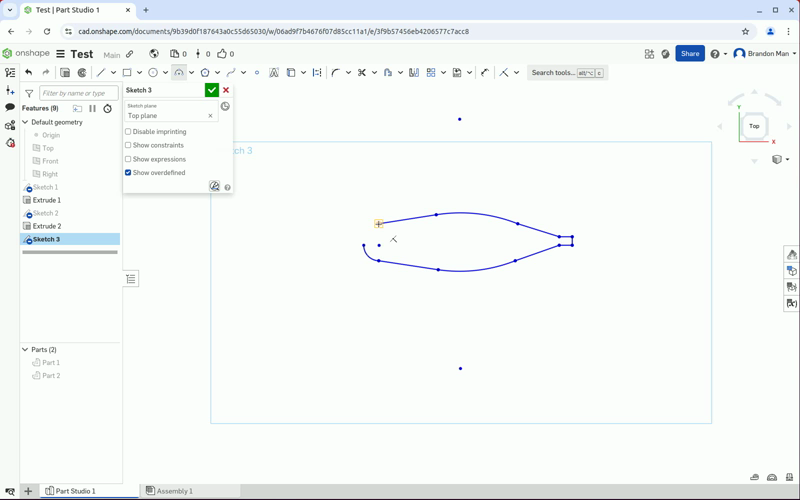
click(378, 223)
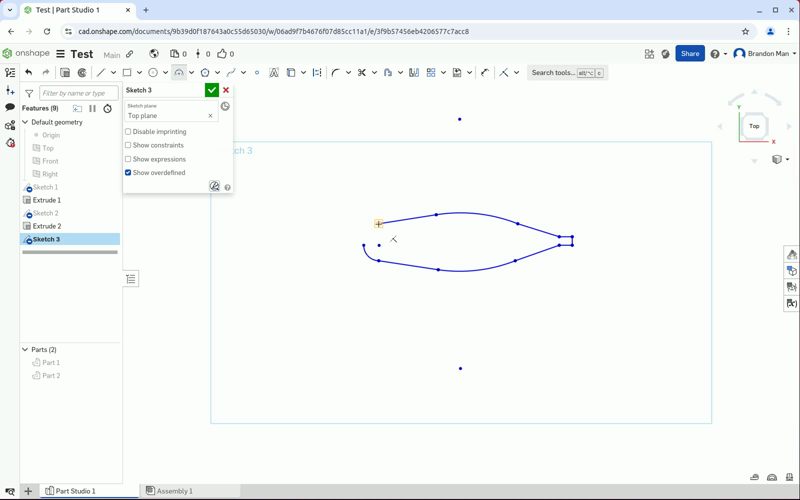
key_down(shift)
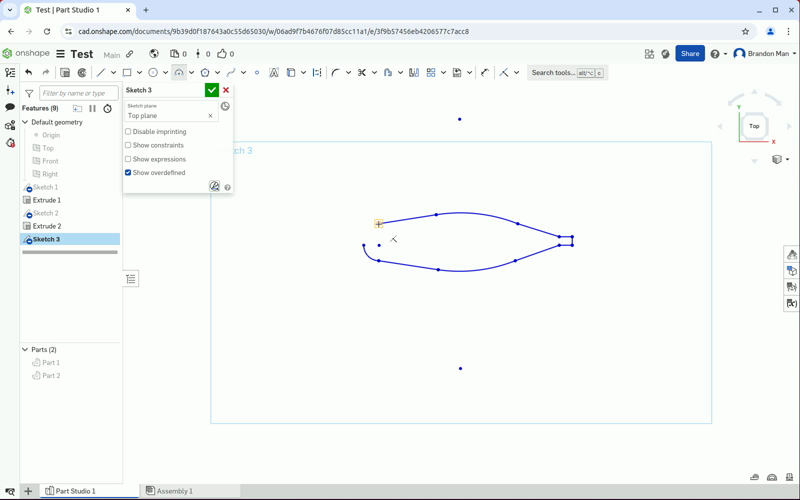
mouse_move(363, 238)
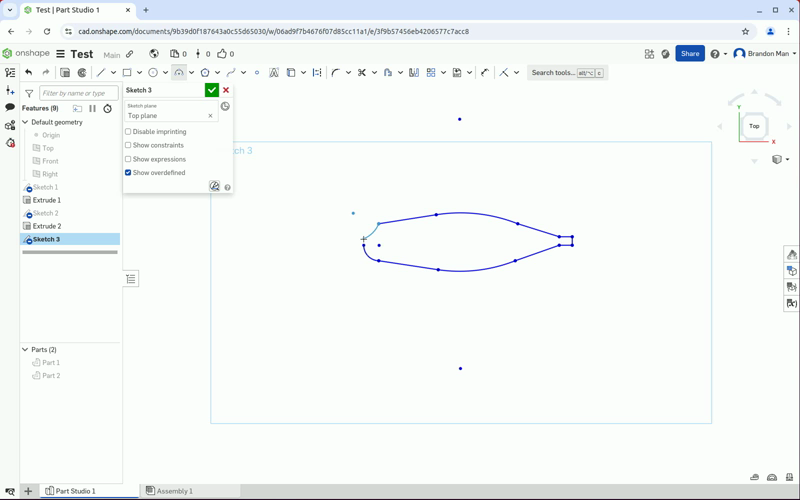
click(363, 238)
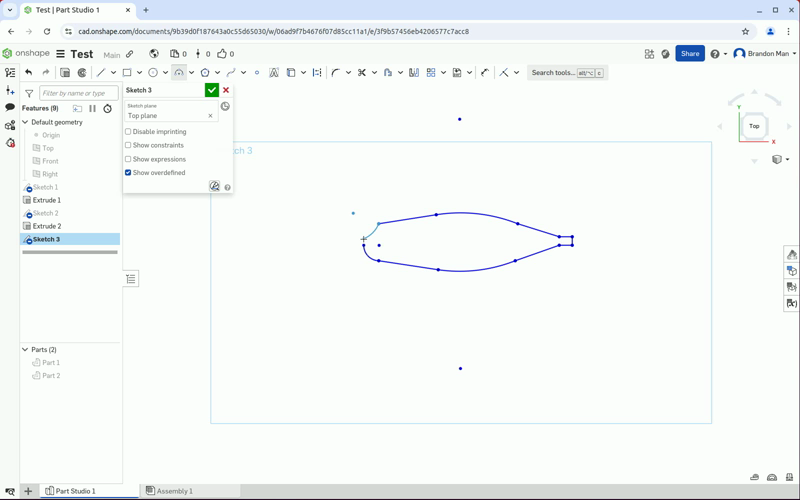
mouse_move(368, 228)
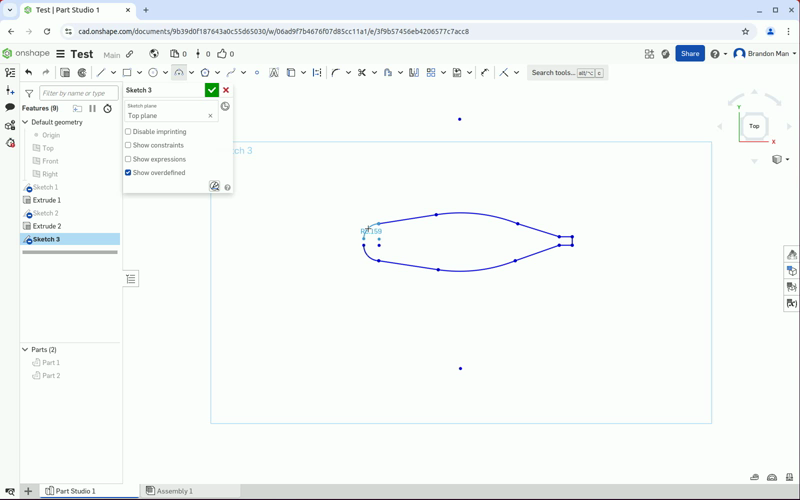
click(368, 228)
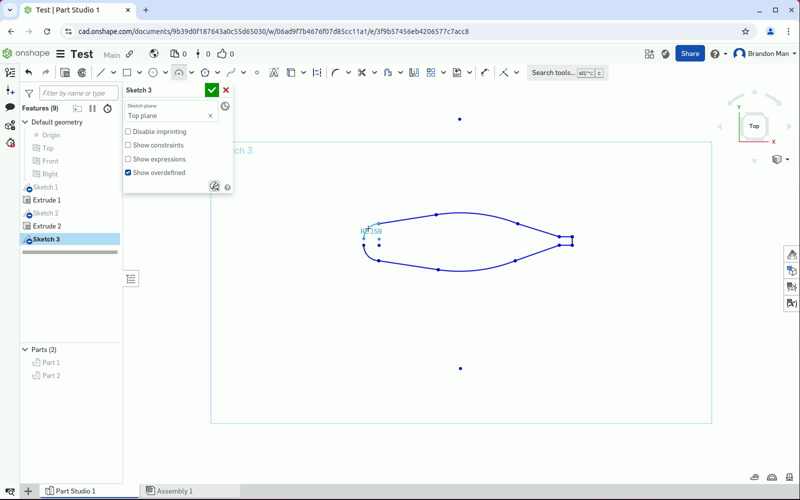
key_up(shift)
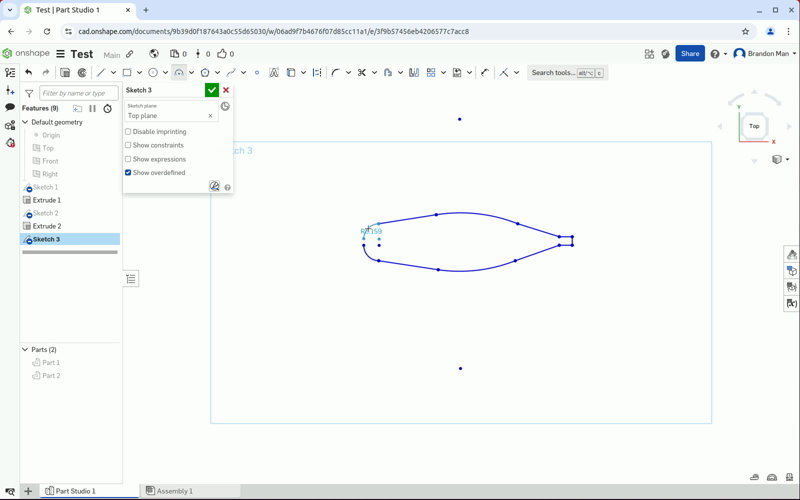
key(esc)
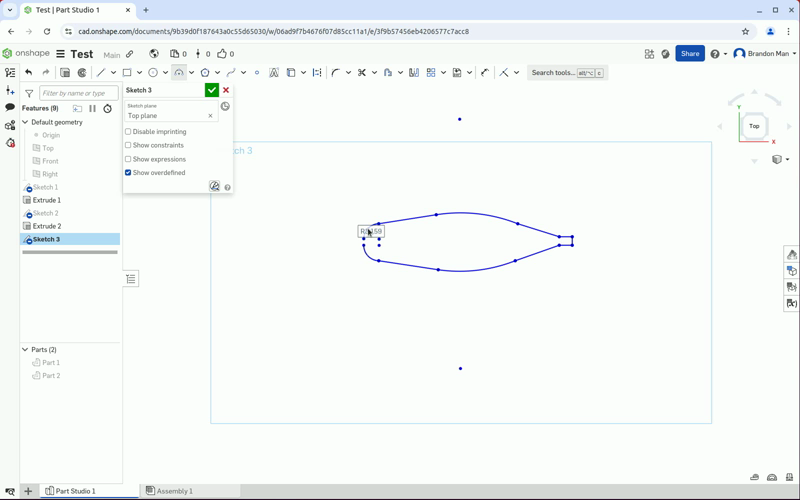
key(l)
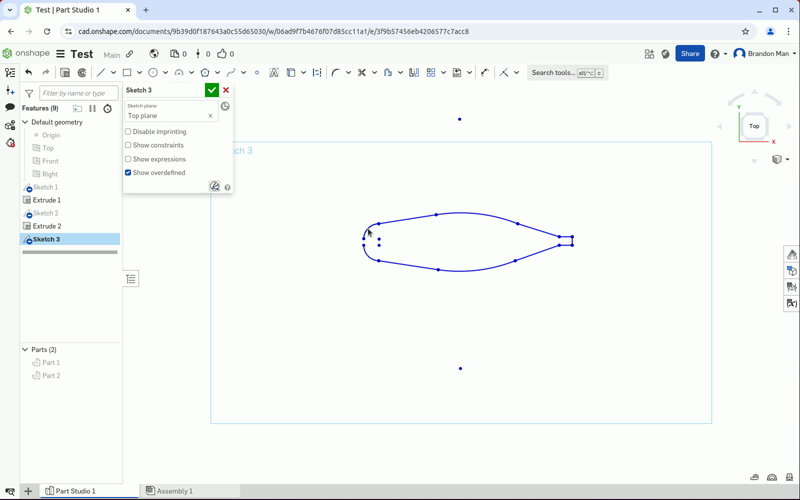
mouse_move(363, 238)
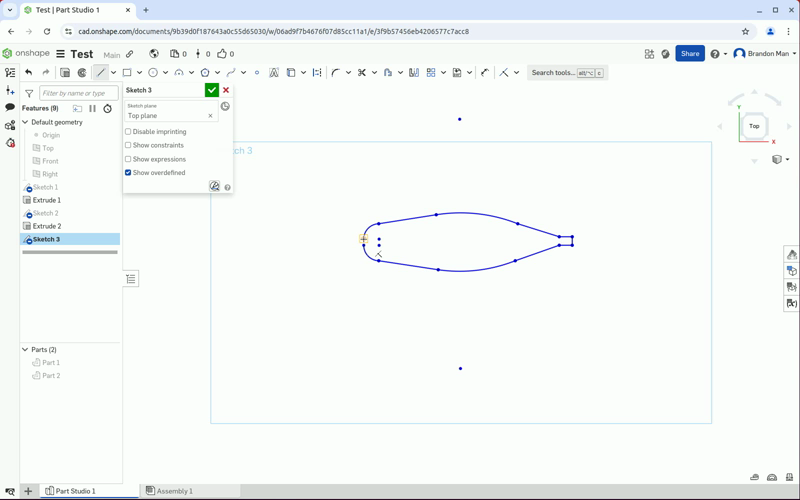
click(363, 238)
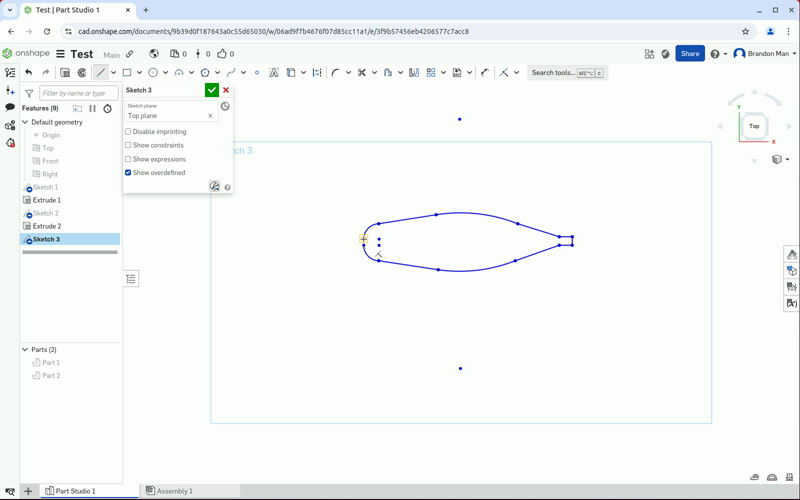
mouse_move(393, 238)
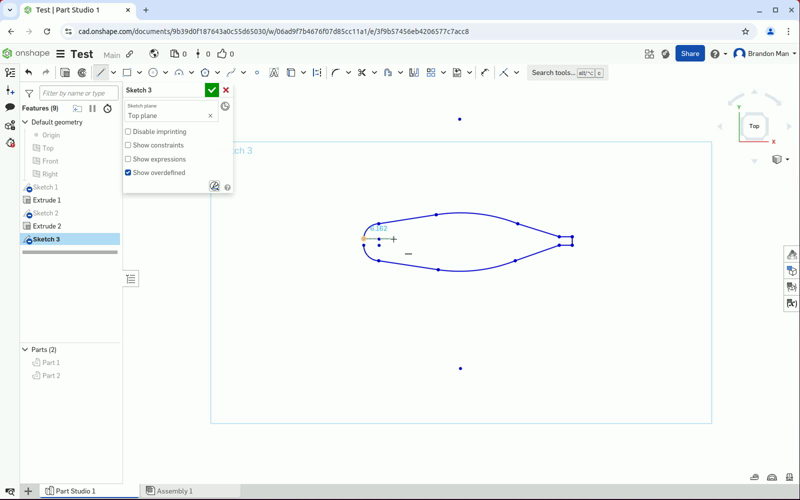
key_down(shift)
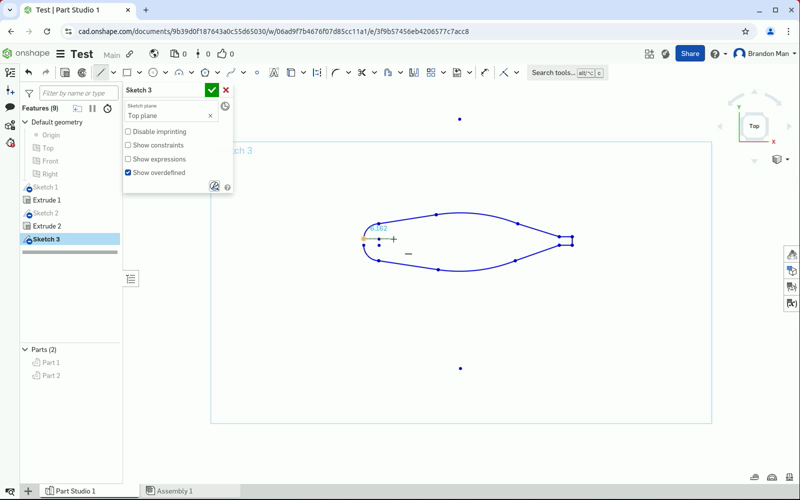
mouse_move(363, 245)
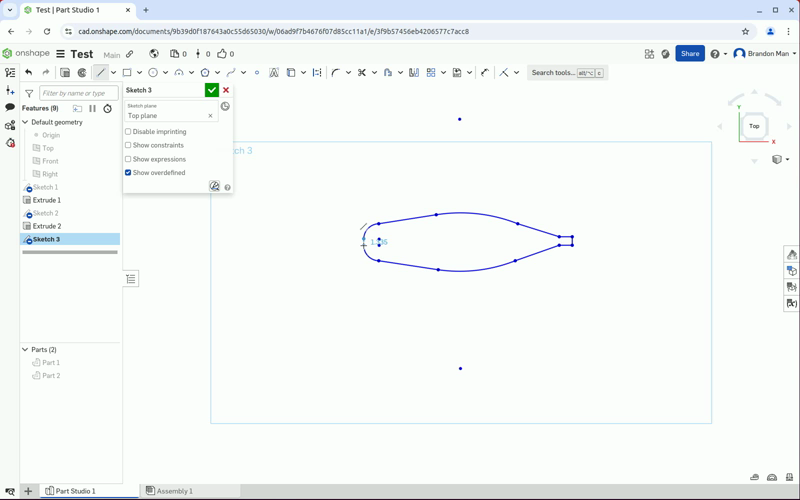
scroll(6)
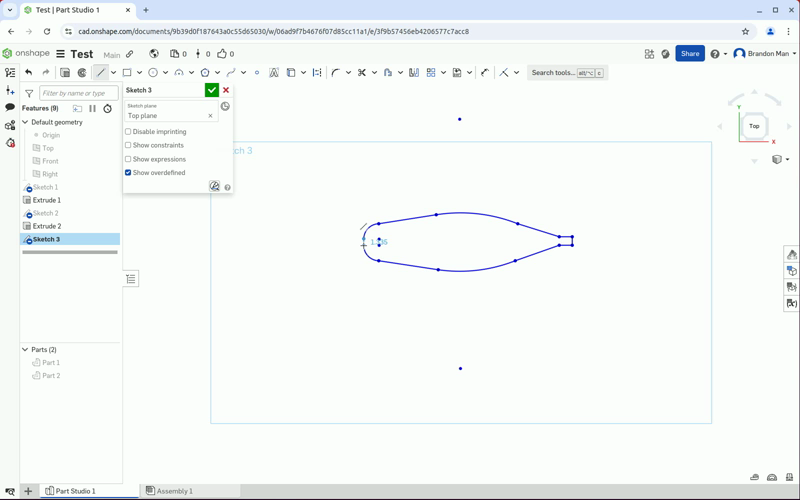
scroll(6)
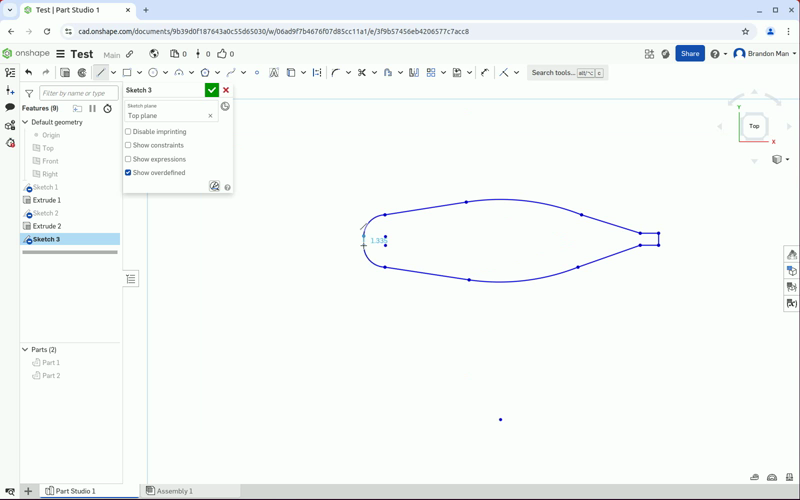
scroll(6)
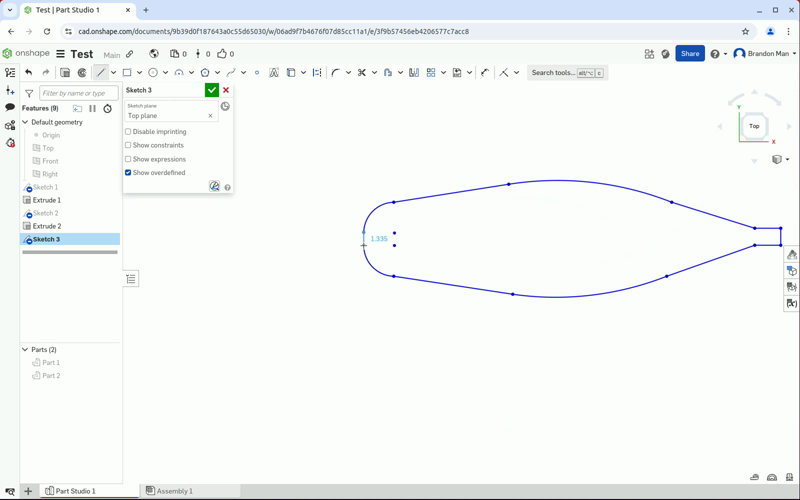
scroll(6)
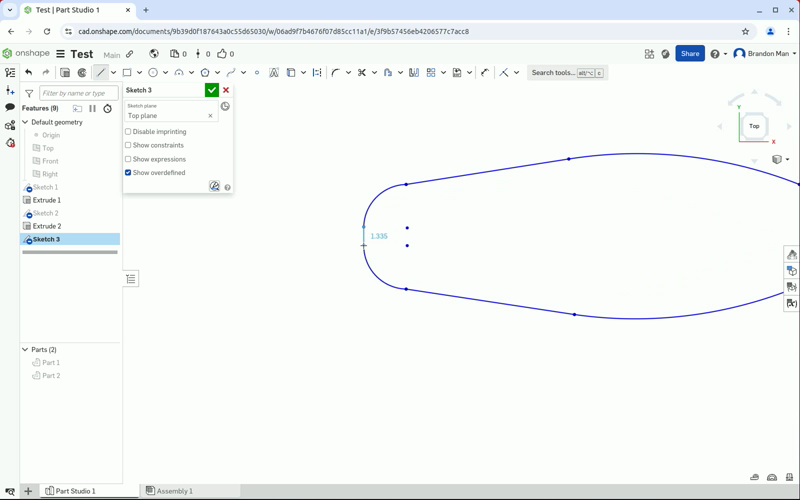
scroll(6)
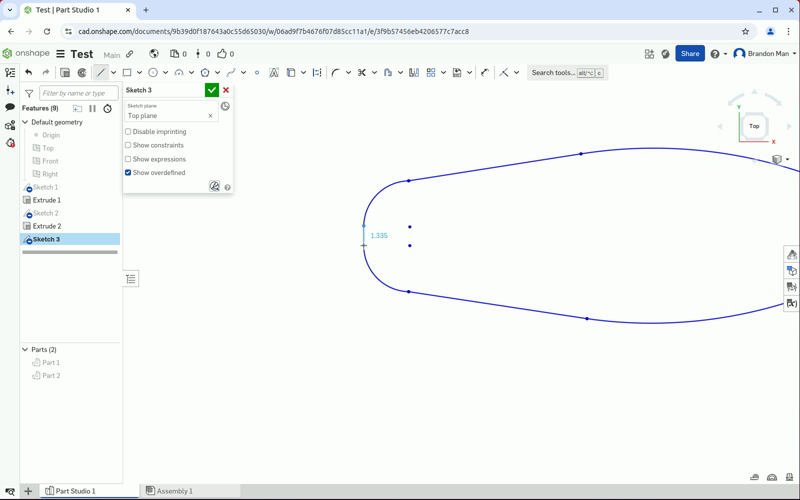
scroll(6)
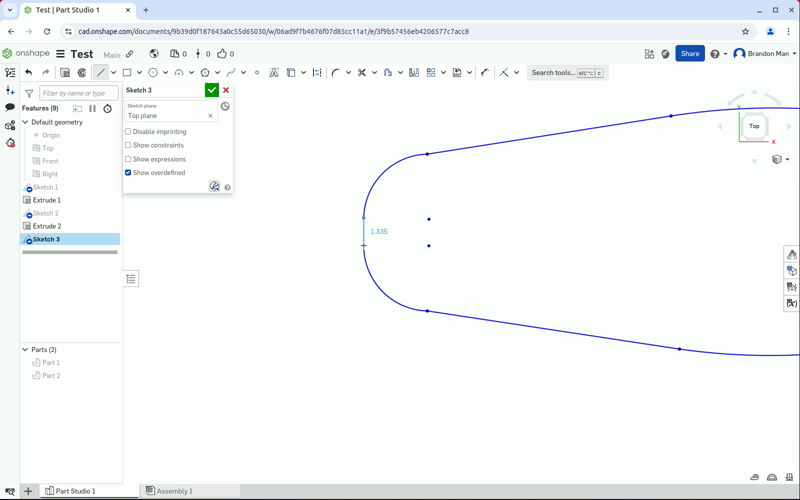
scroll(6)
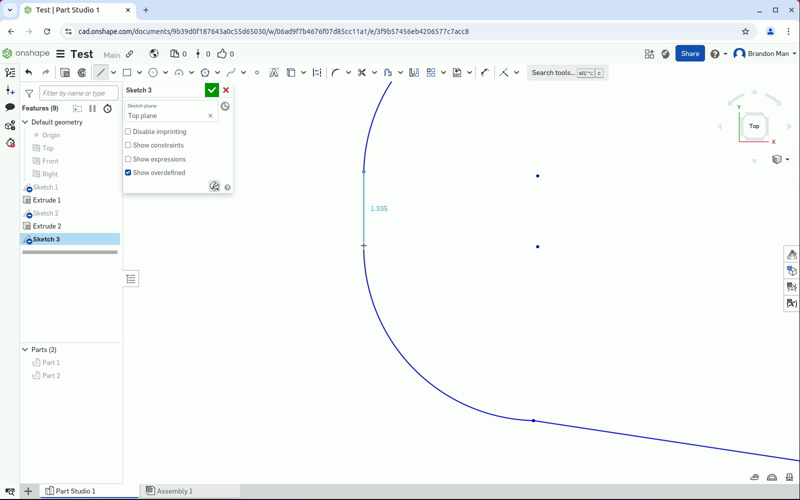
key_up(shift)
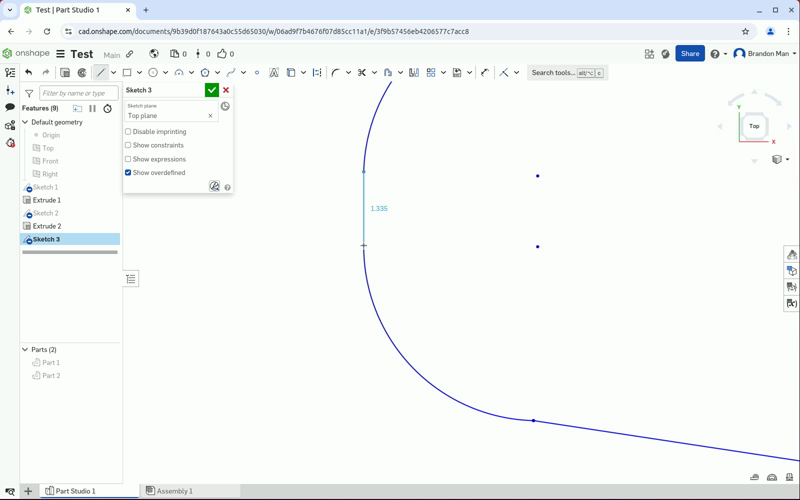
click(363, 245)
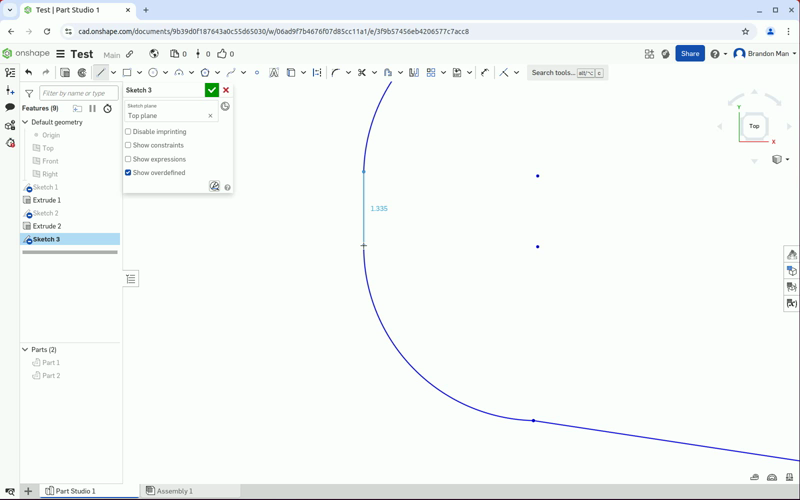
scroll(-6)
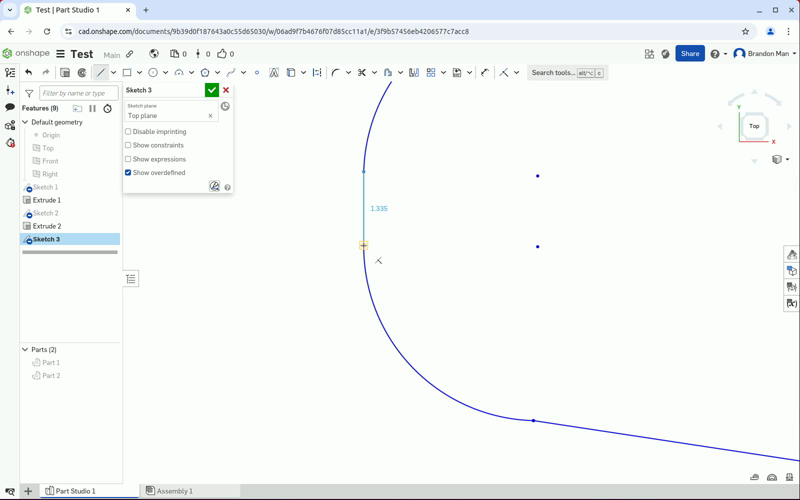
scroll(-6)
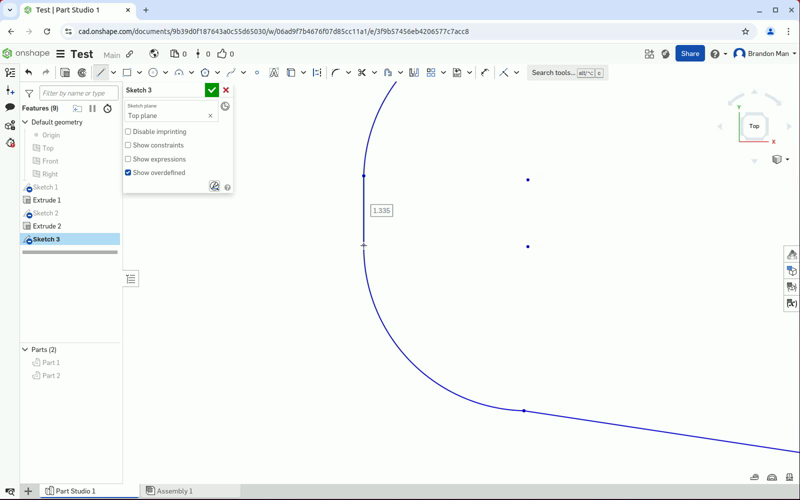
scroll(-6)
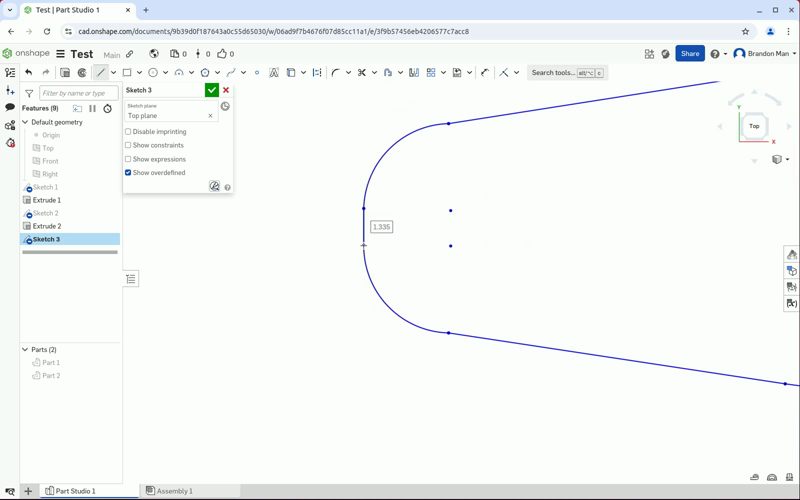
scroll(-6)
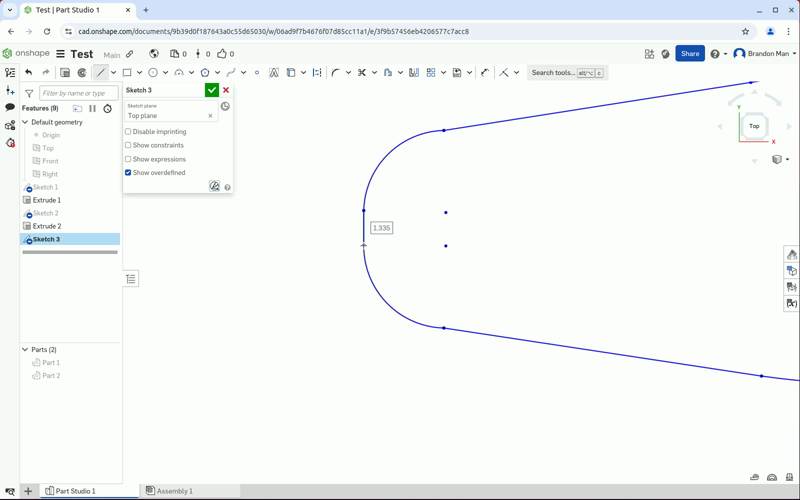
scroll(-6)
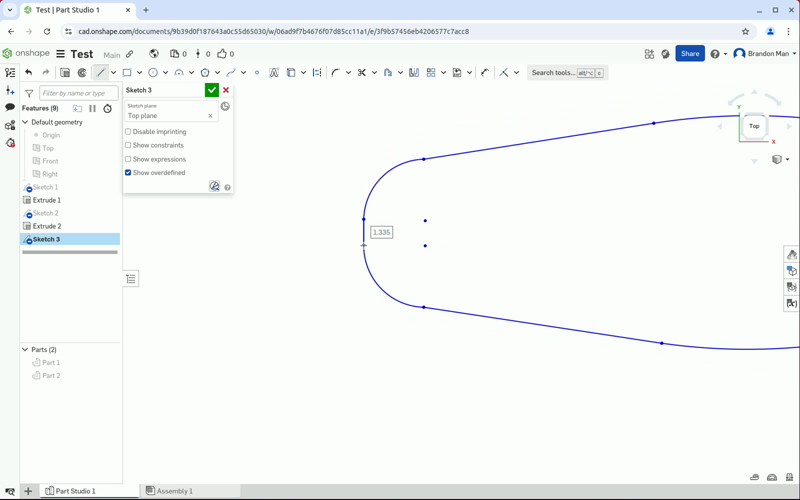
scroll(-6)
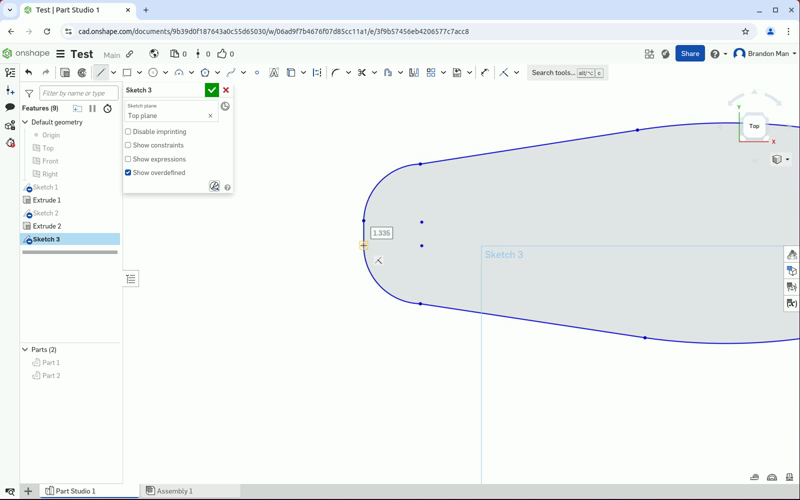
scroll(-6)
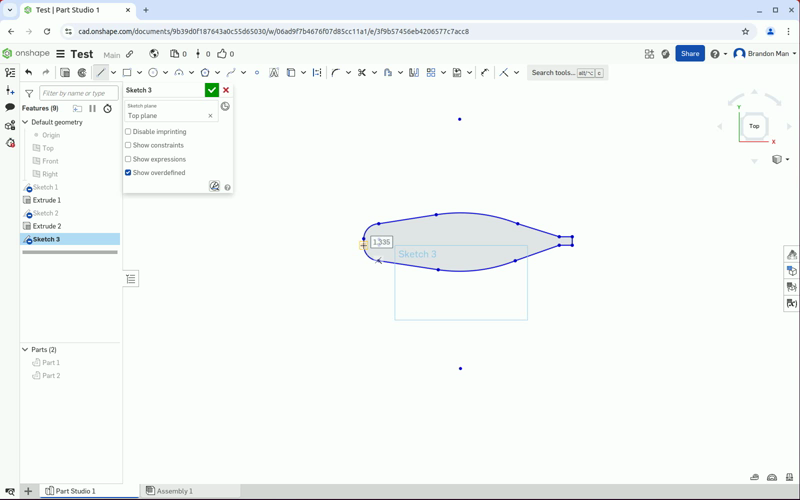
key(esc)
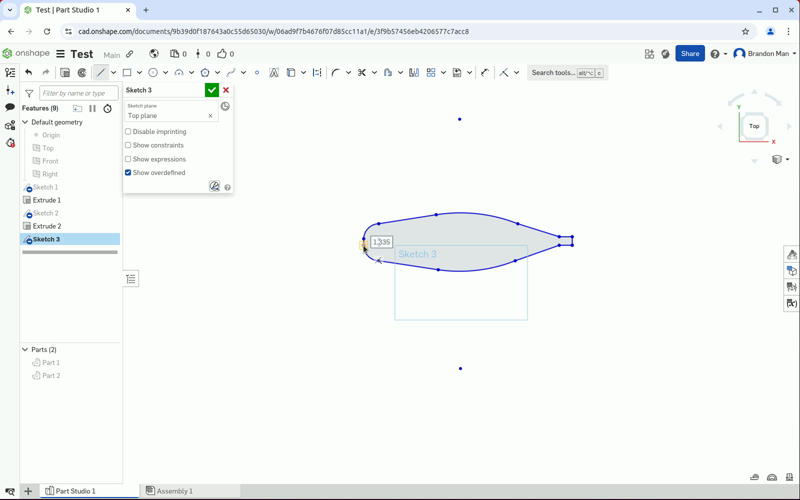
mouse_move(407, 236)
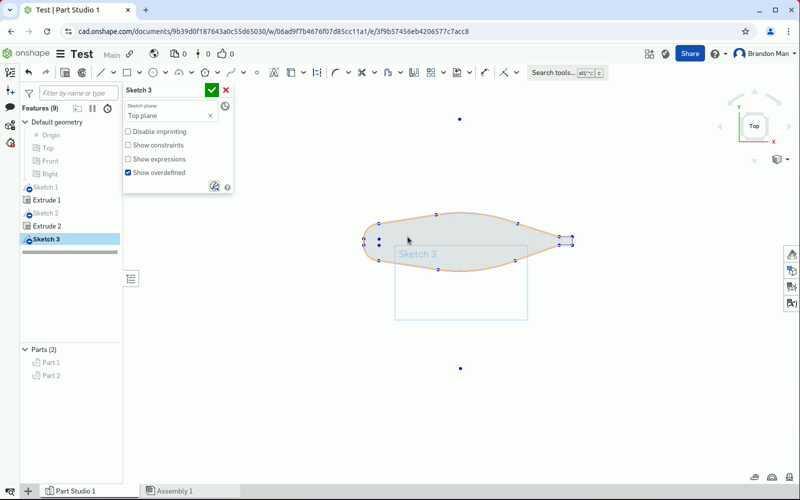
click(407, 236)
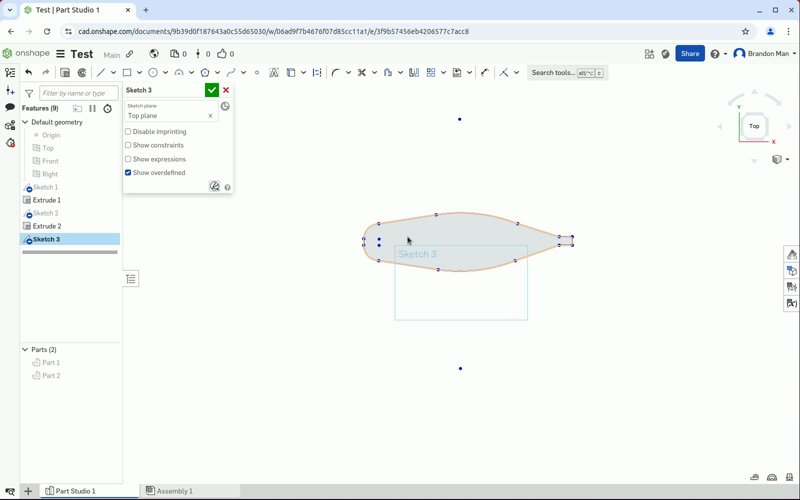
mouse_move(73, 352)
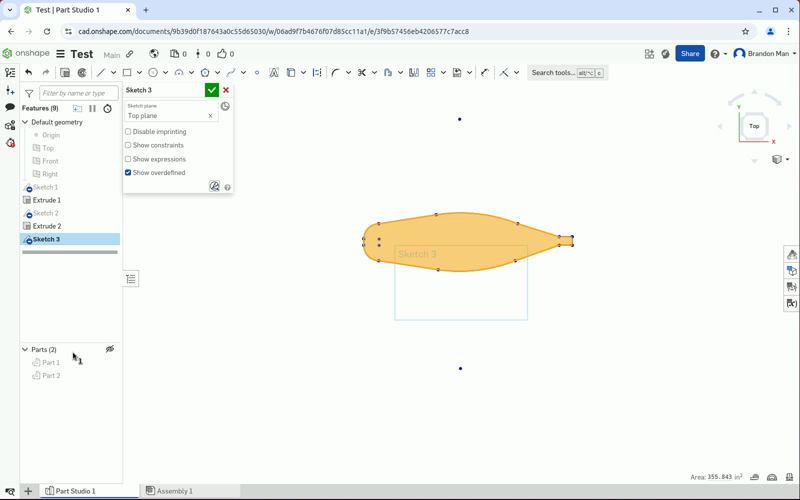
key(shift+y)
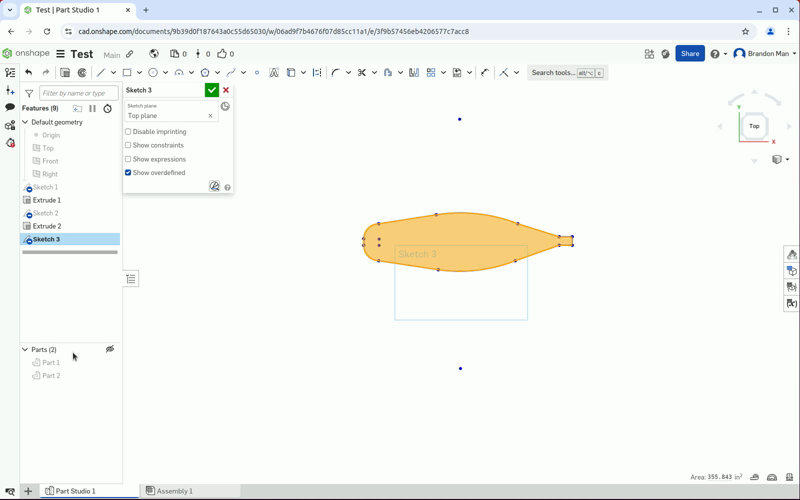
key(shift+e)
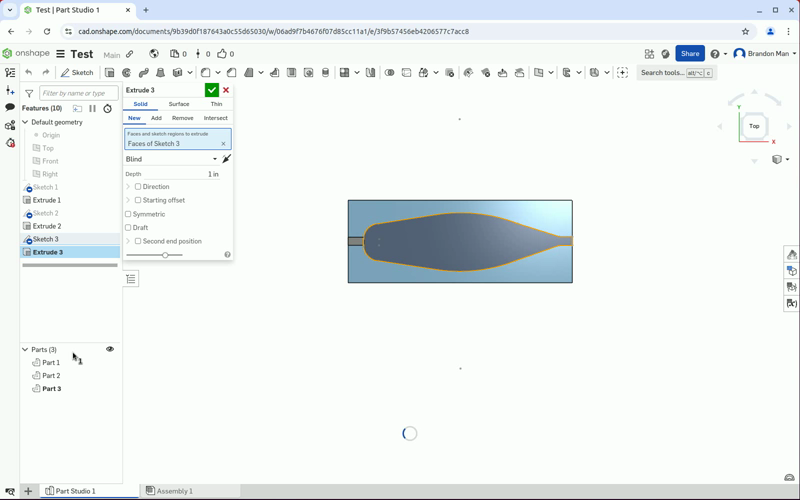
mouse_move(143, 106)
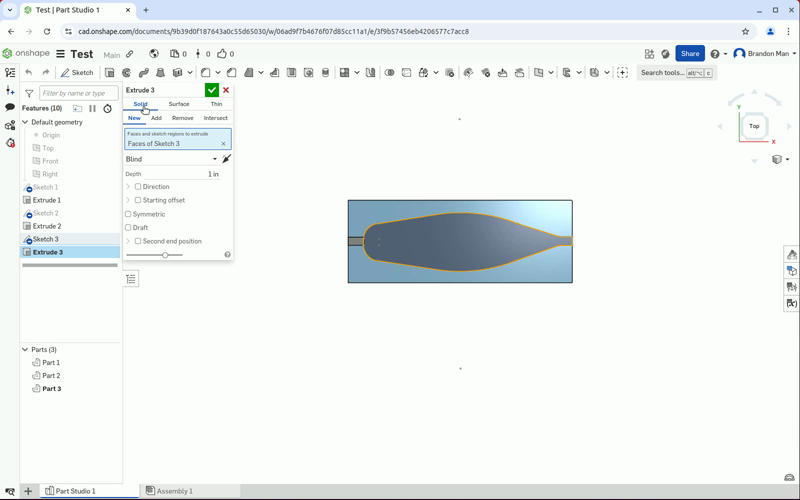
click(143, 106)
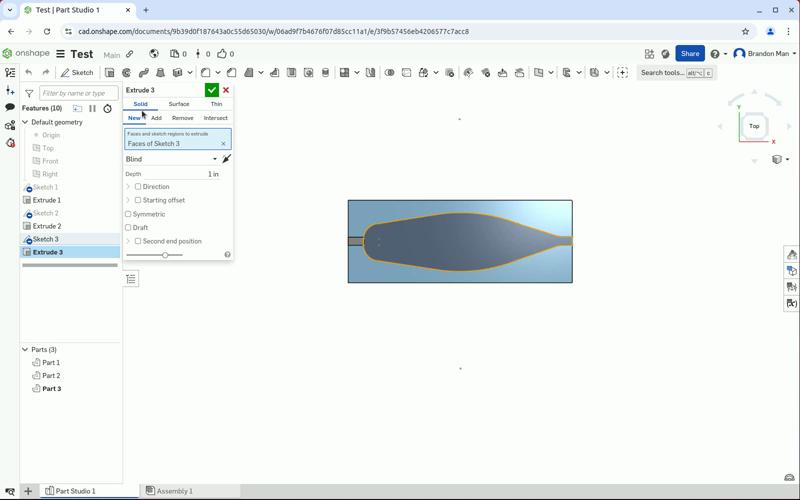
mouse_move(137, 120)
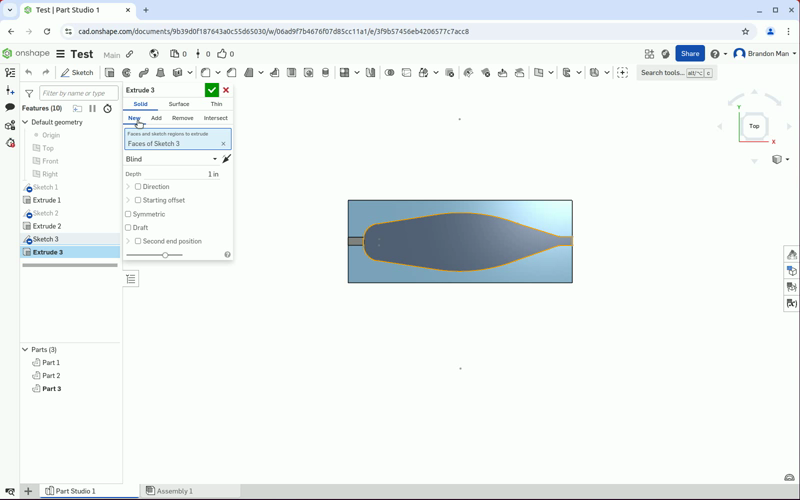
click(137, 120)
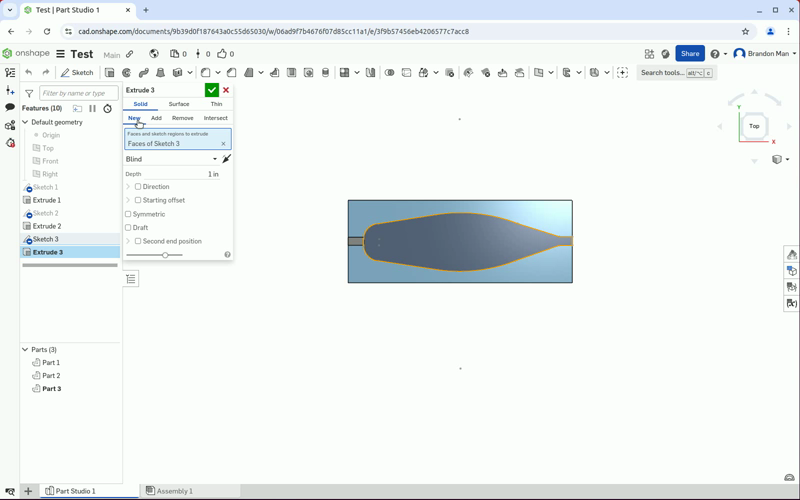
key(tab, 4)
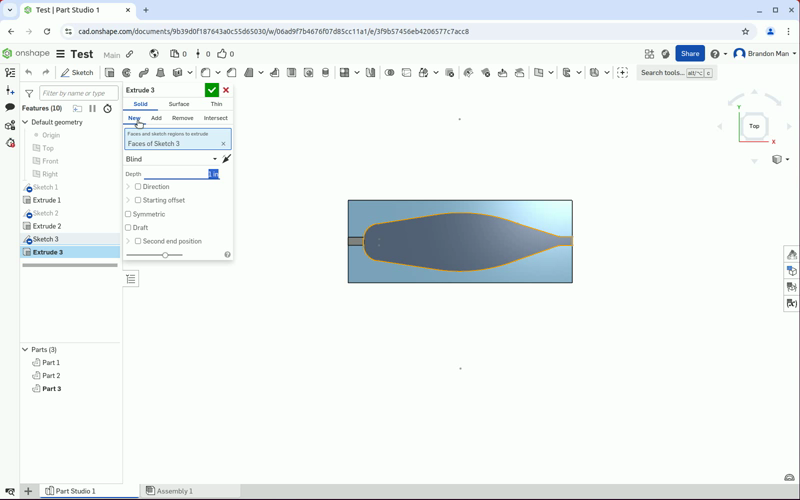
text(5.777)
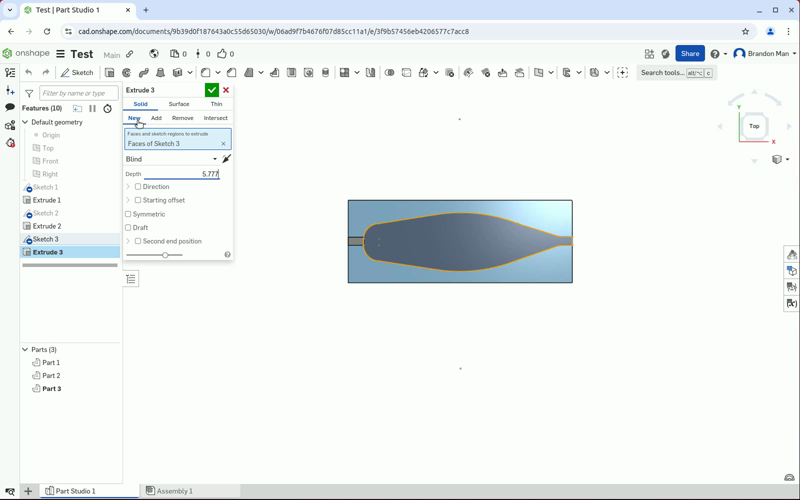
key(enter)
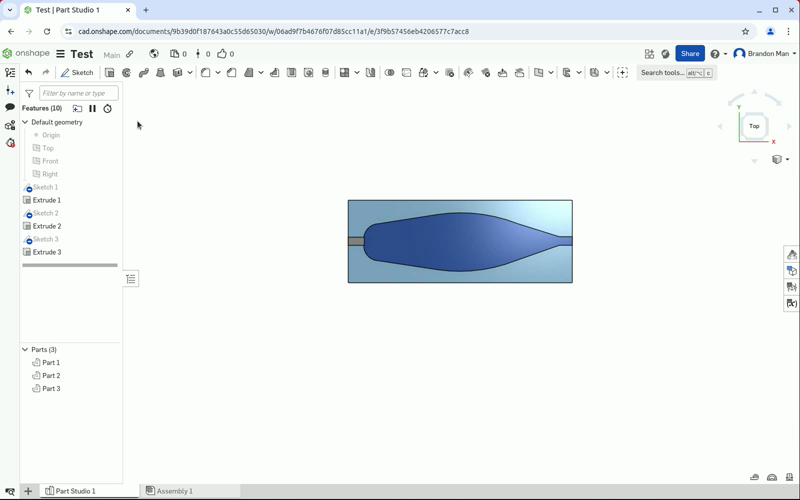
key(shift+h)
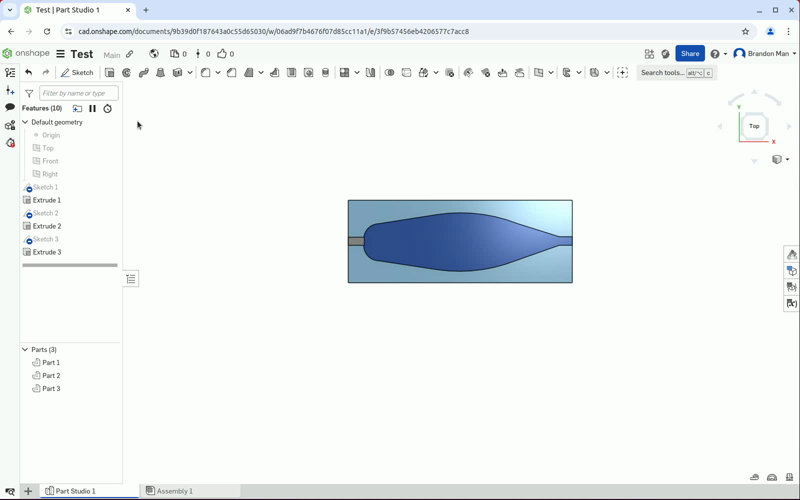
key(shift+h)
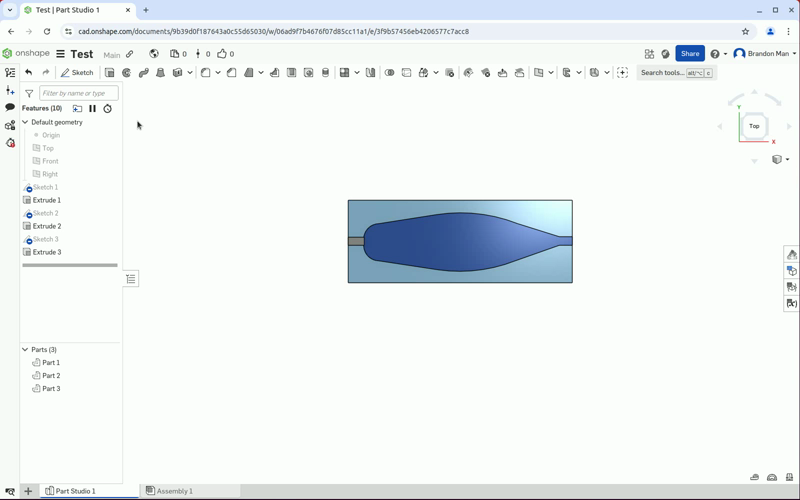
key(shift+7)
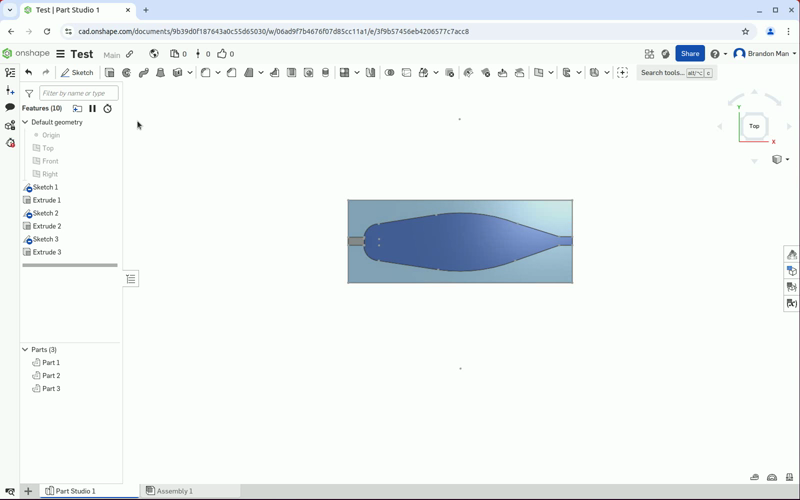
key(up, 3)
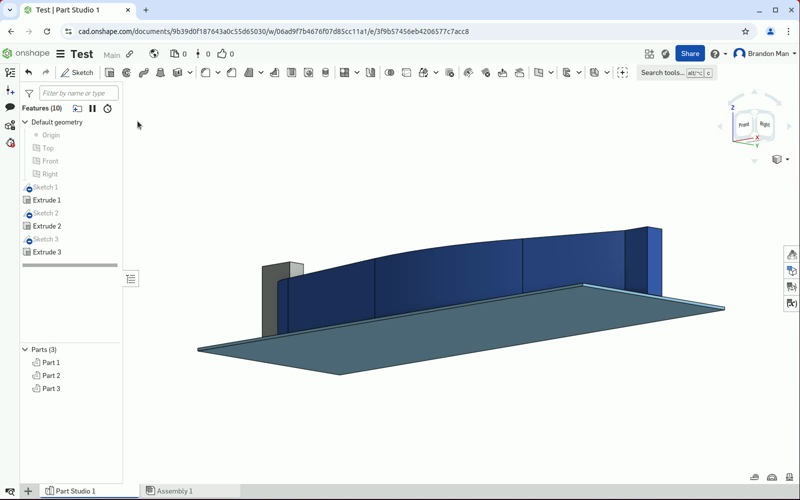
key(left, 3)
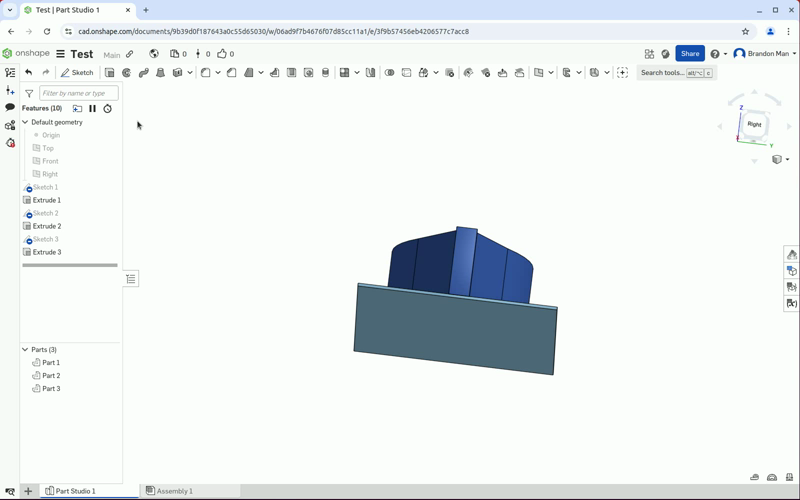
key(right, 3)
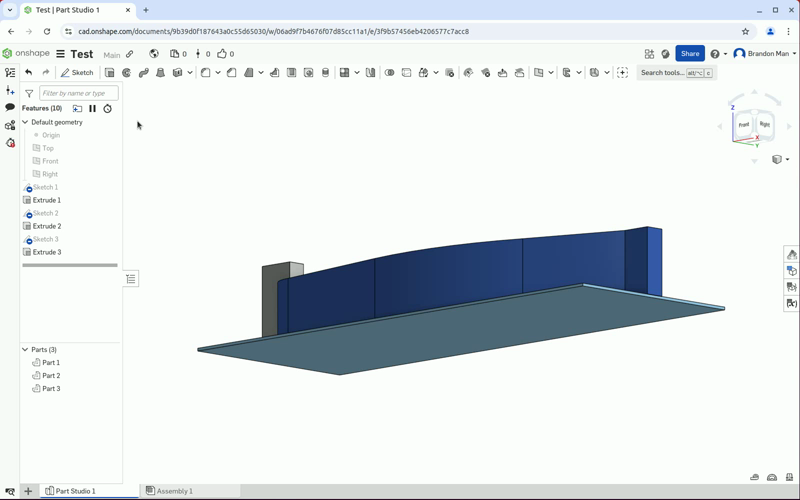
key(down, 3)
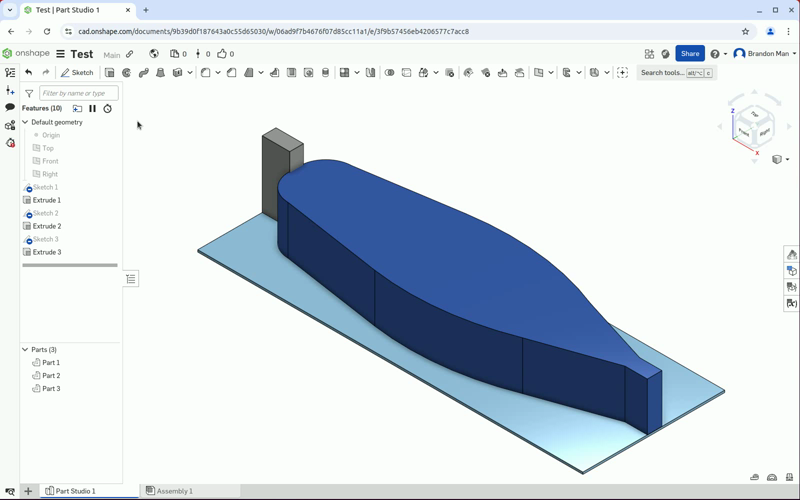
mouse_move(73, 189)
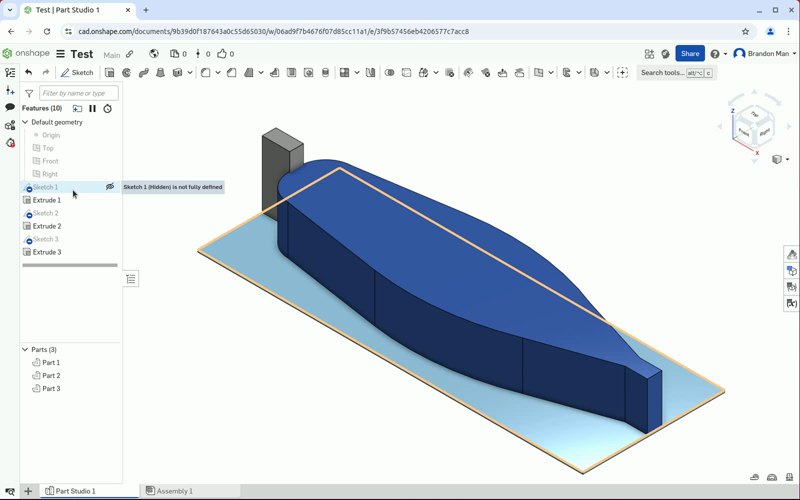
click(73, 189)